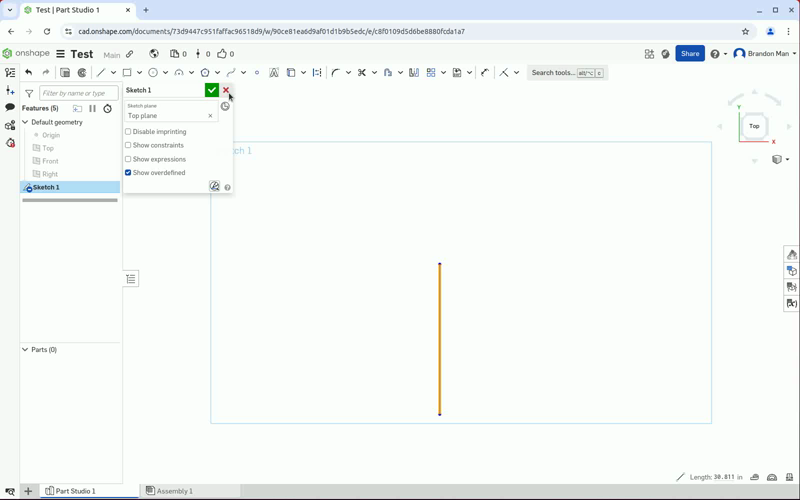
key(shift+h)
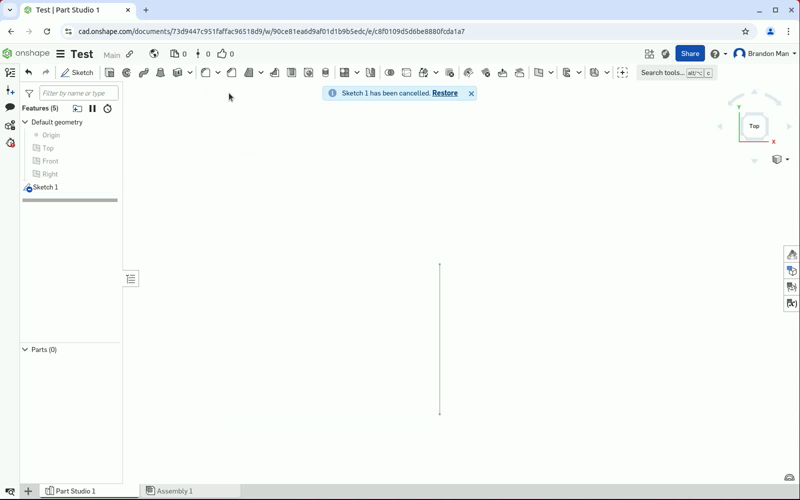
mouse_move(73, 352)
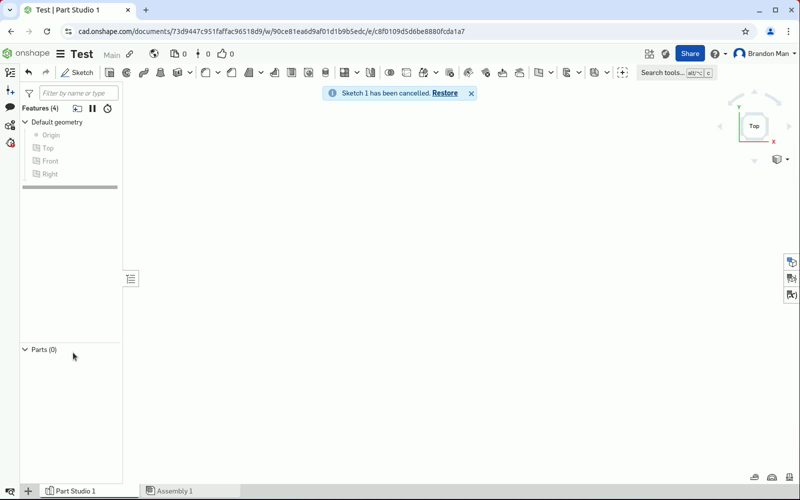
key(y)
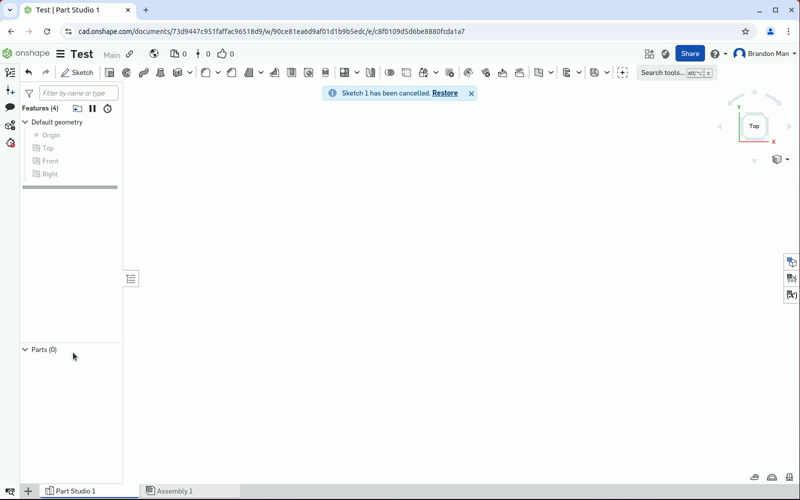
key(shift+p)
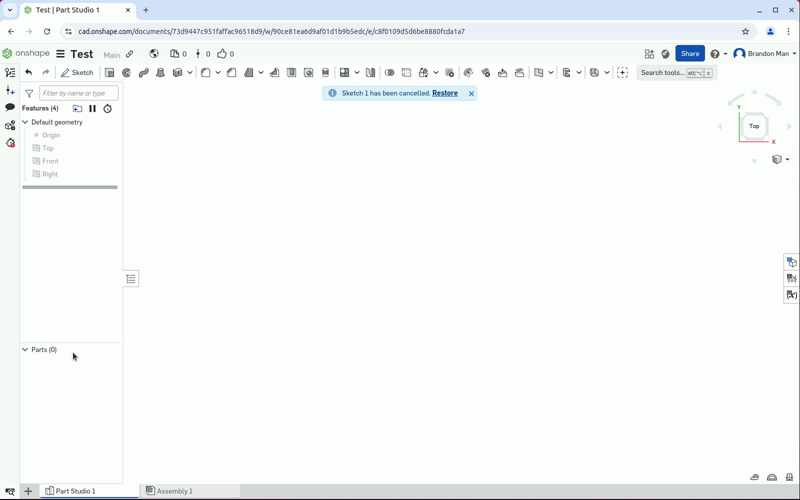
key(space)
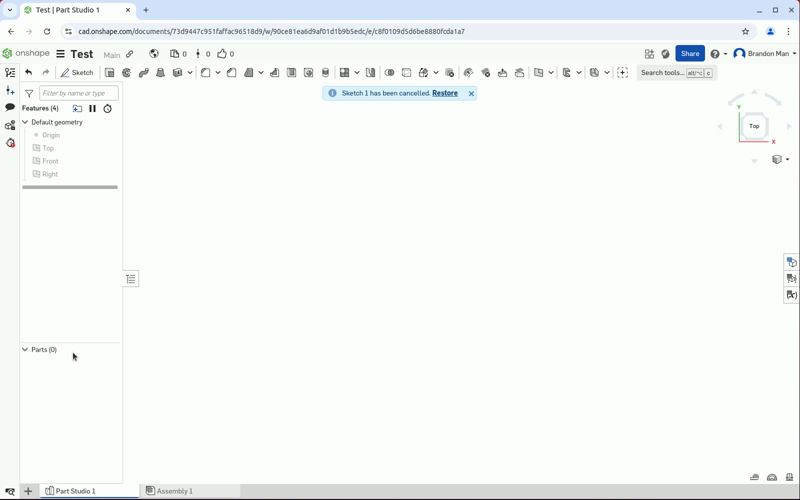
key_down(shift)
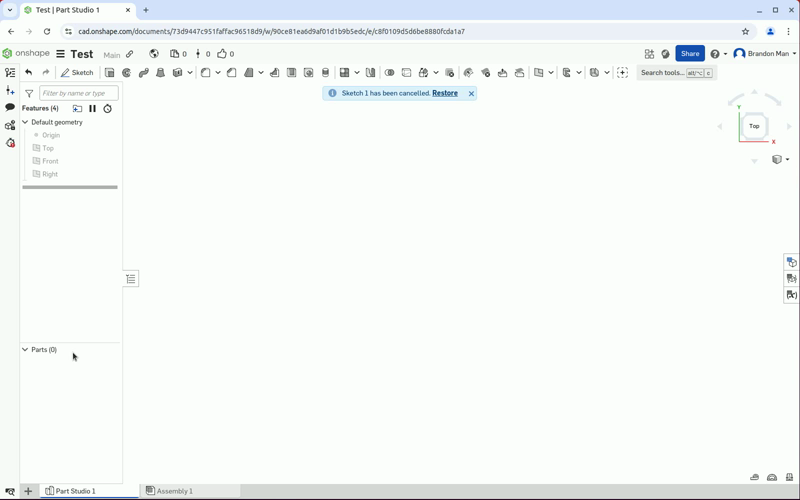
key(up)
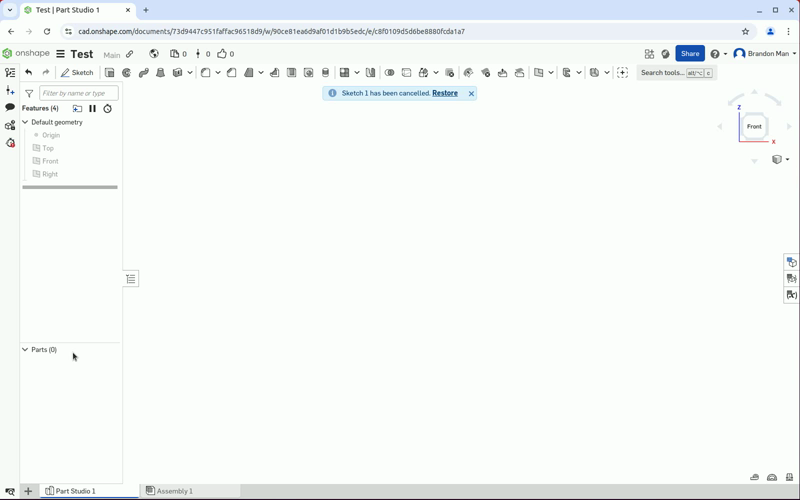
key_up(shift)
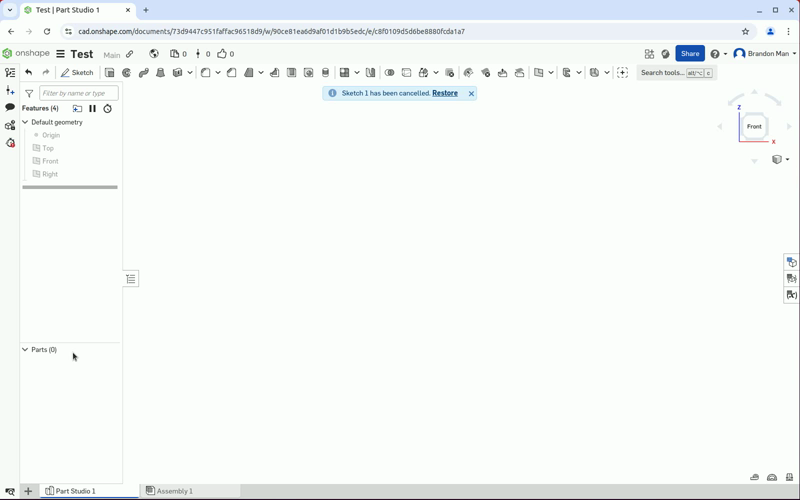
key(space)
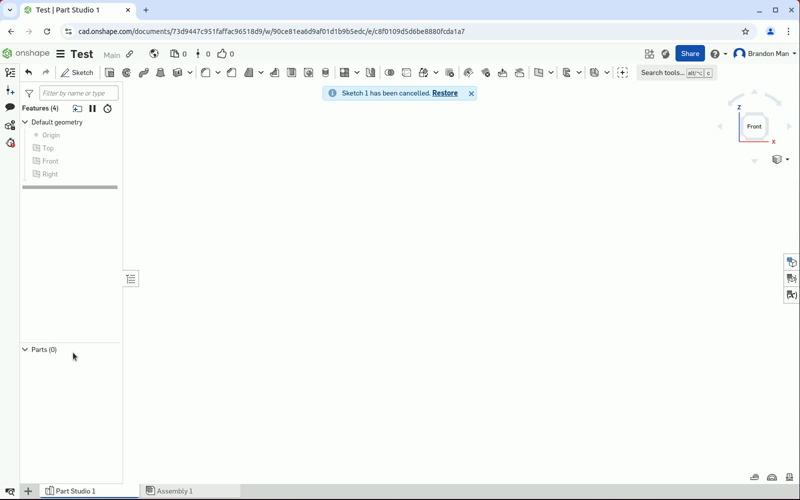
key_down(shift)
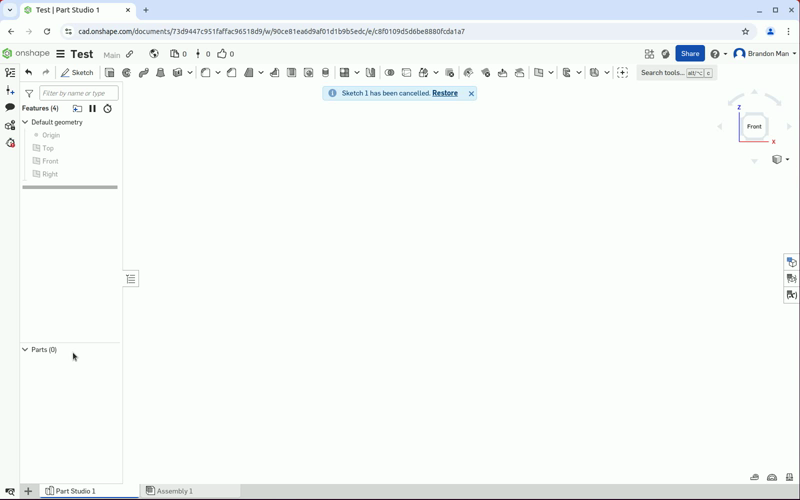
key(left)
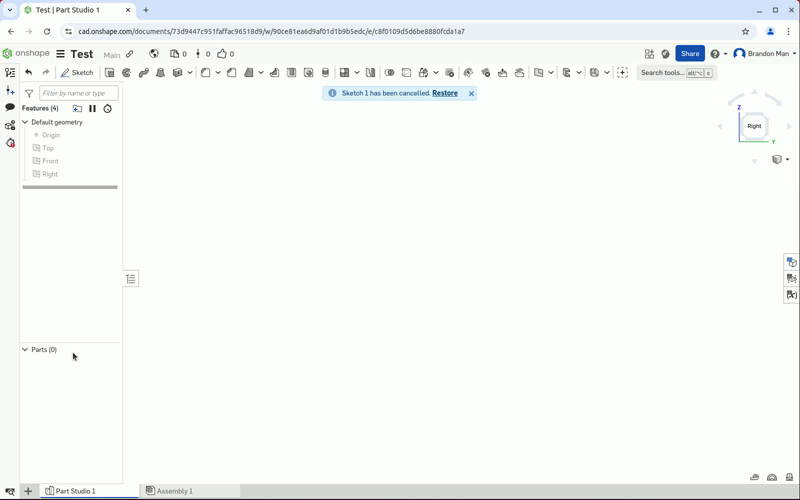
key_up(shift)
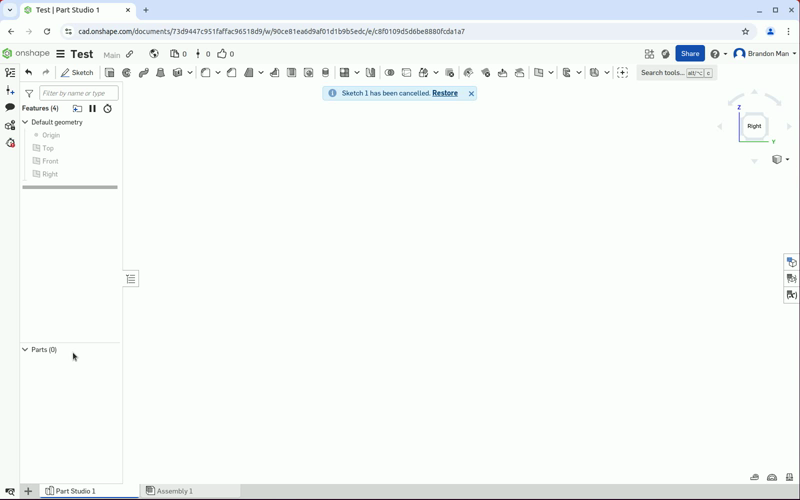
mouse_move(73, 352)
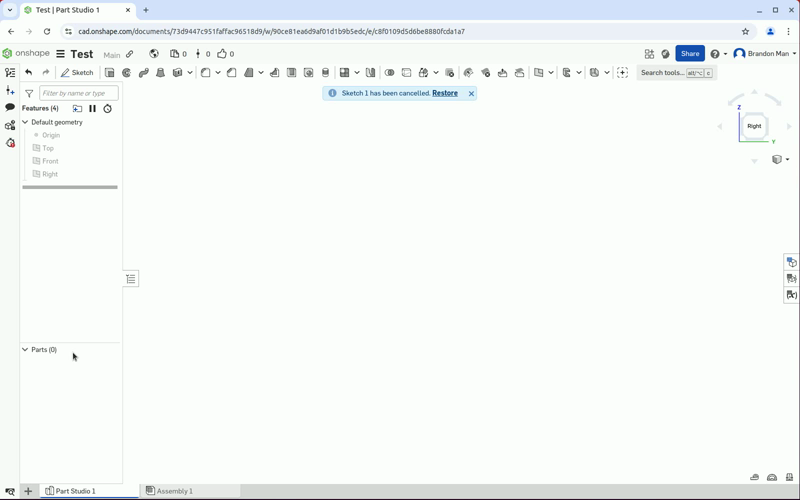
key(shift+y)
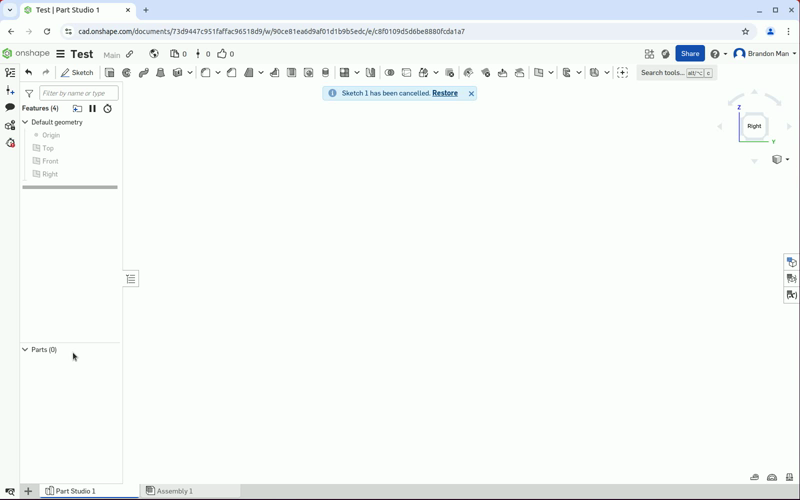
key(shift+s)
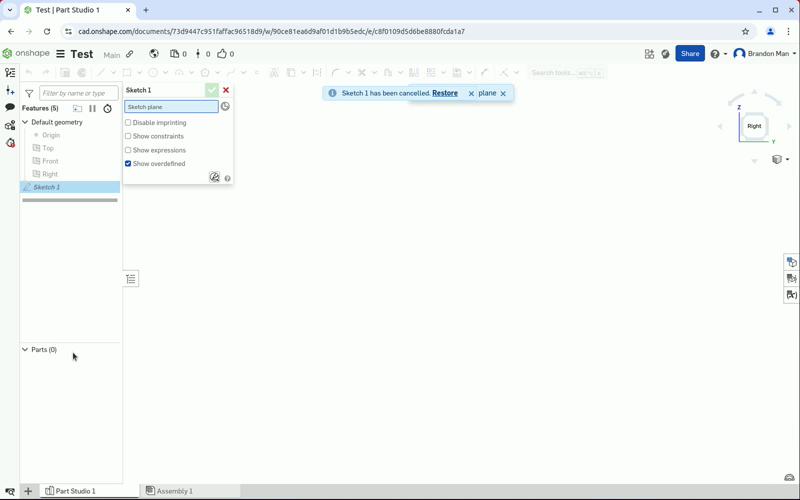
mouse_move(73, 176)
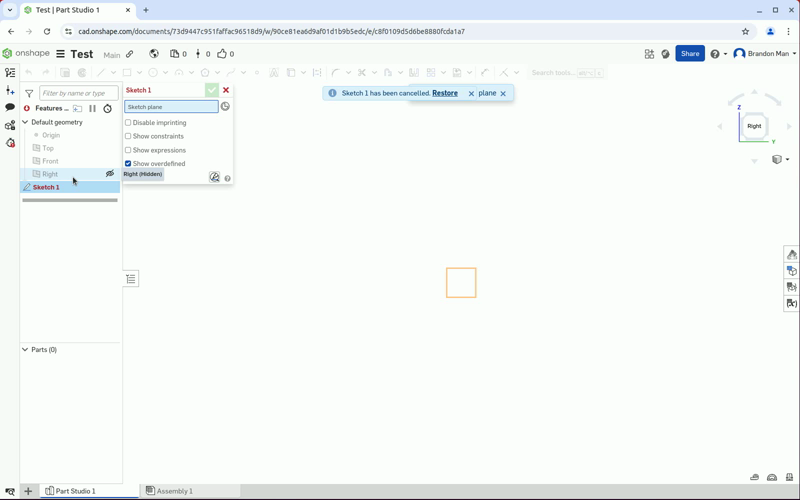
click(73, 176)
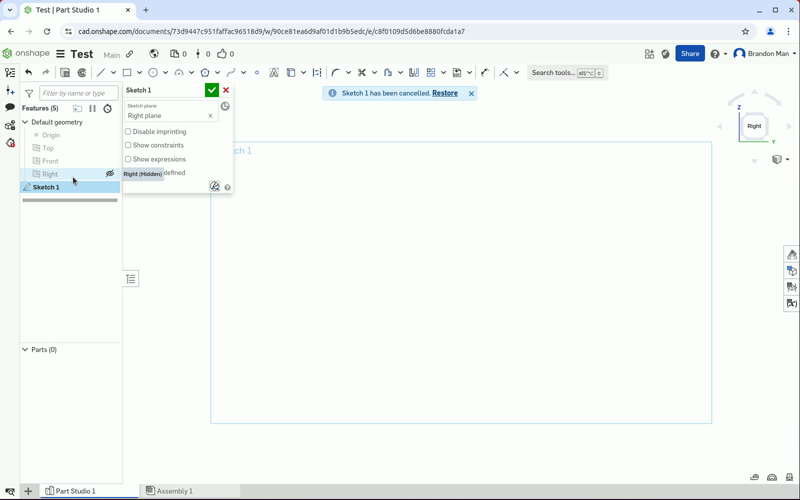
mouse_move(73, 352)
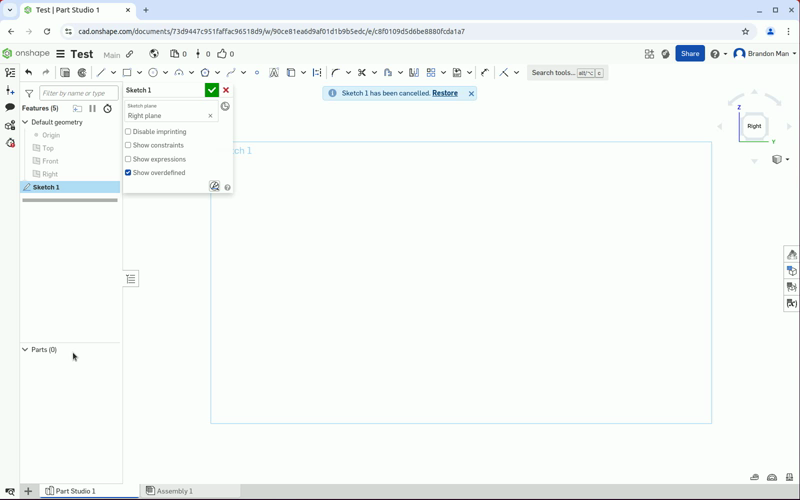
key(y)
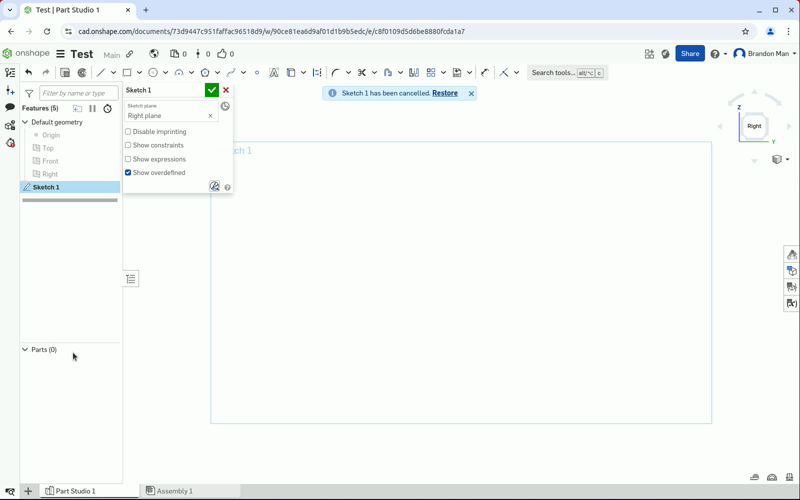
key(l)
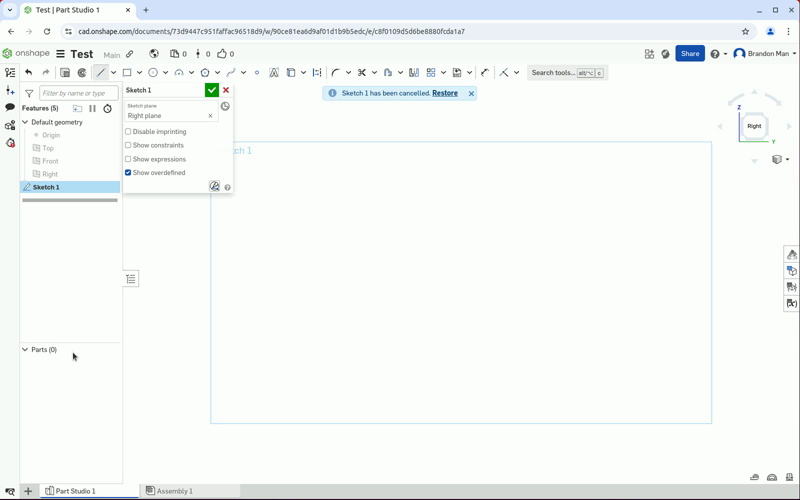
key_down(shift)
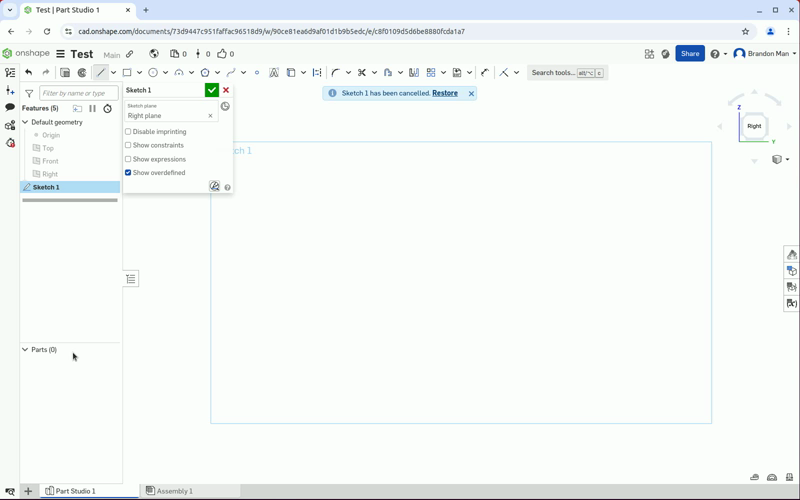
mouse_move(410, 349)
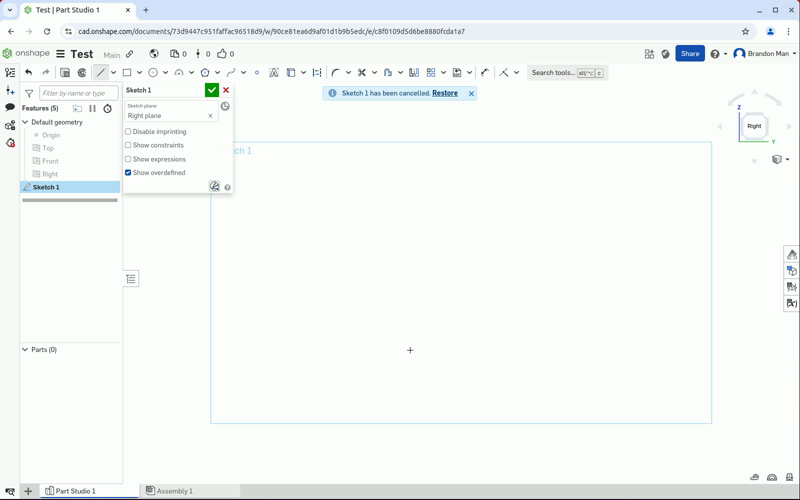
click(410, 349)
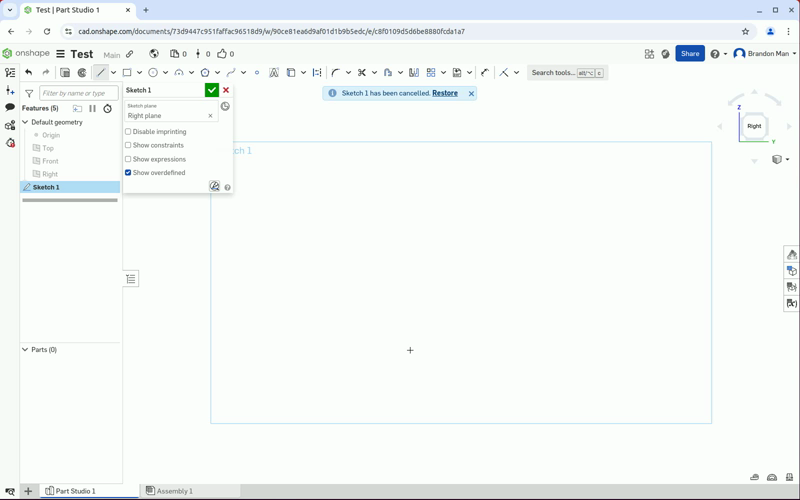
key_up(shift)
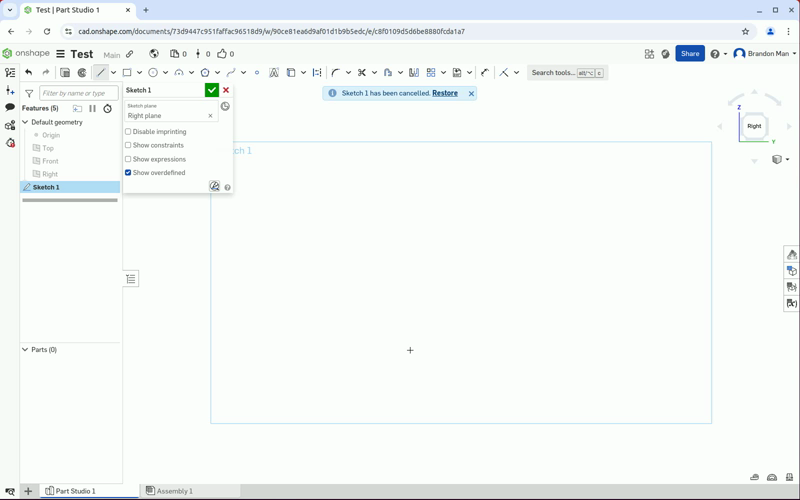
key_down(shift)
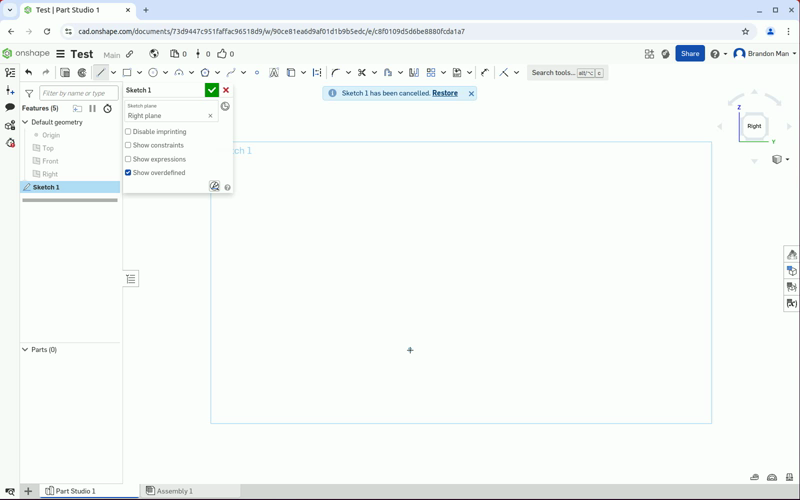
mouse_move(440, 349)
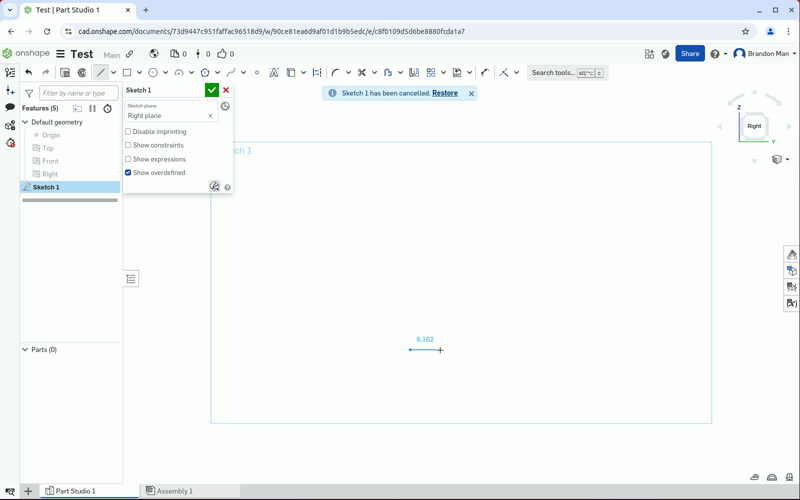
mouse_move(422, 349)
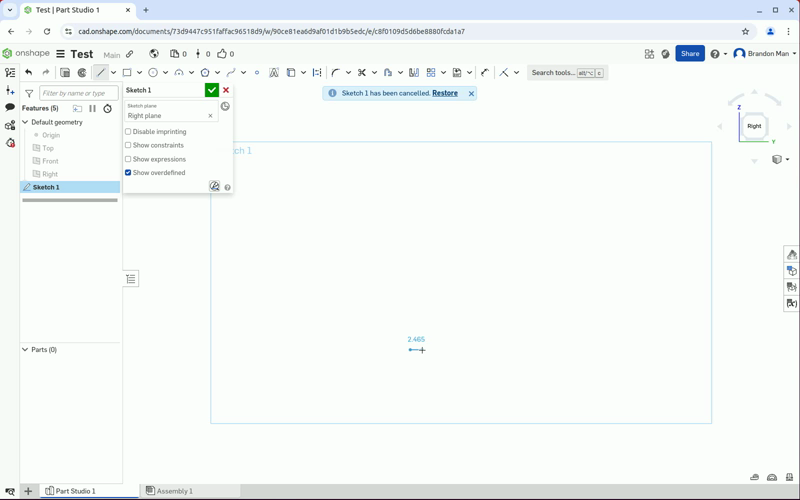
click(422, 349)
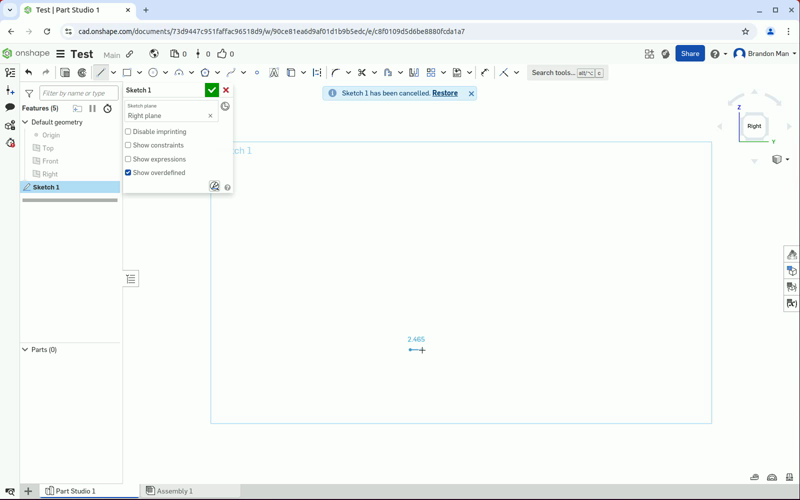
key_up(shift)
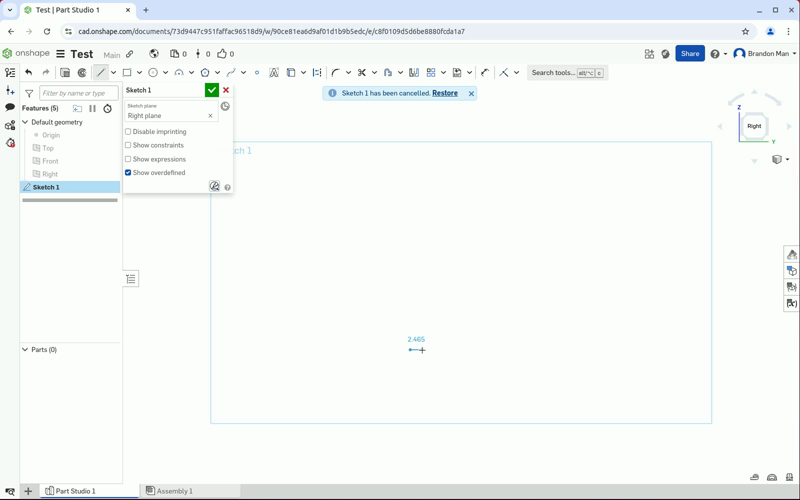
key_down(shift)
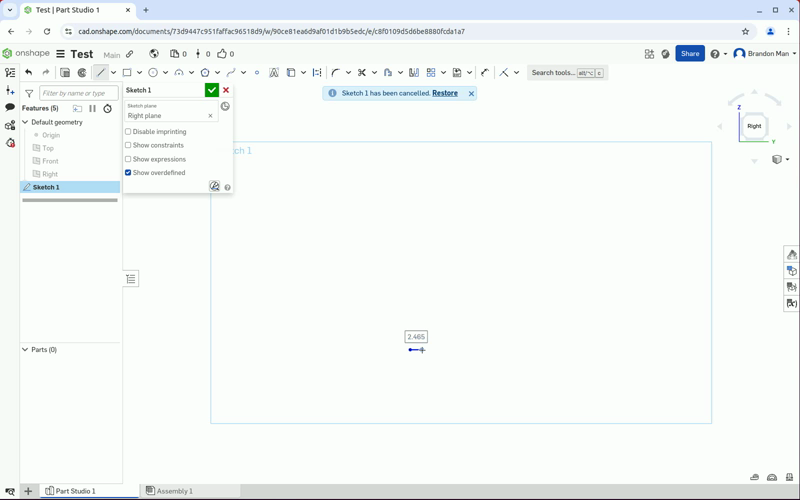
mouse_move(452, 349)
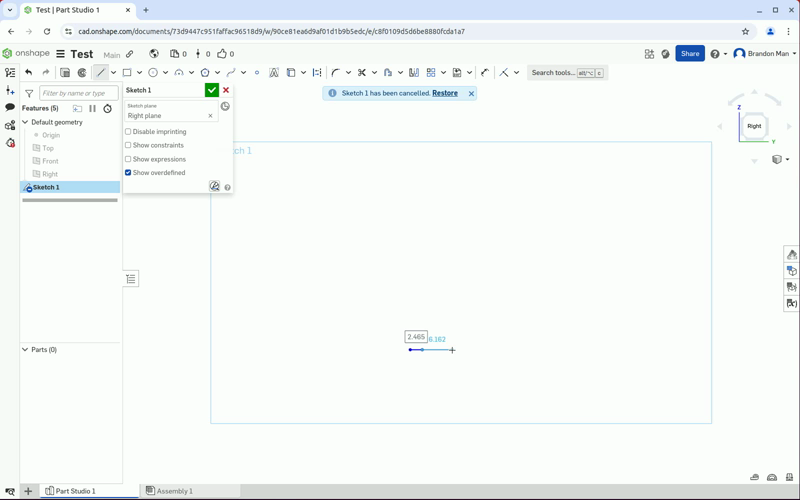
mouse_move(422, 310)
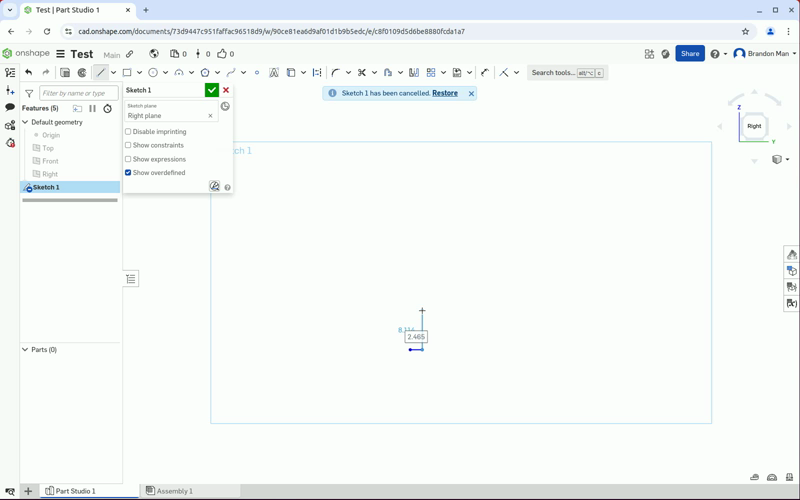
click(422, 310)
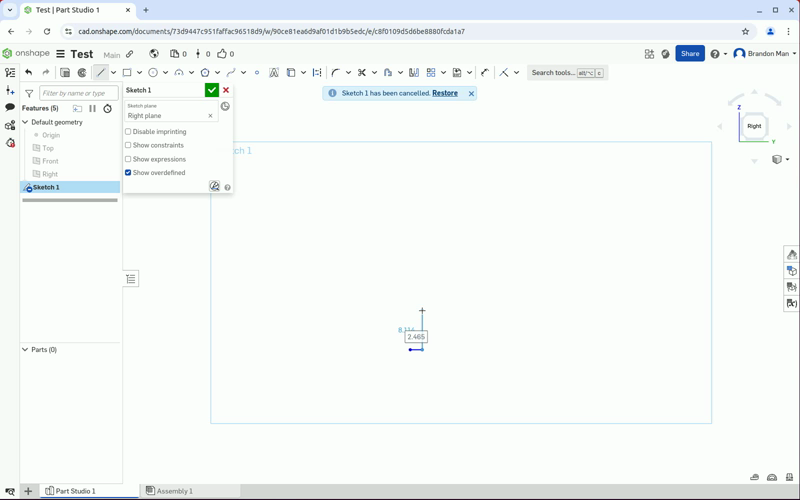
key_up(shift)
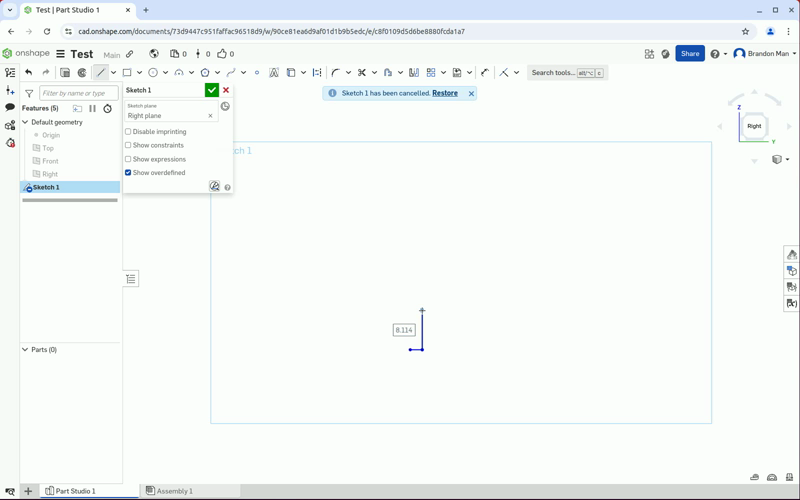
key_down(shift)
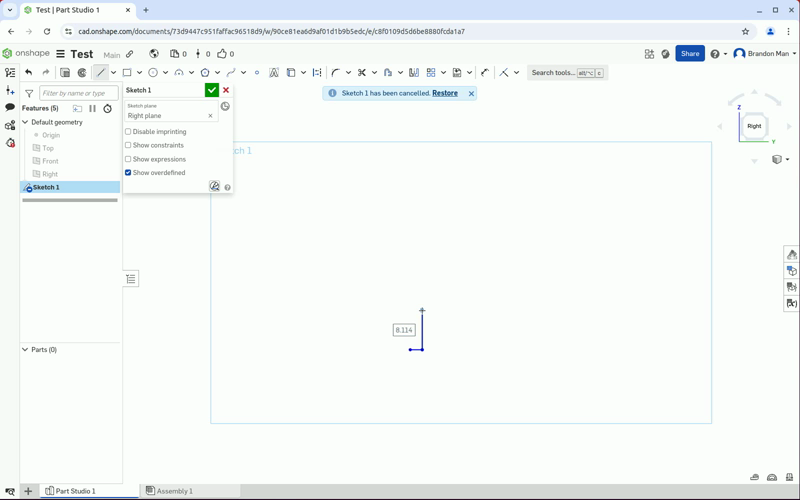
mouse_move(452, 310)
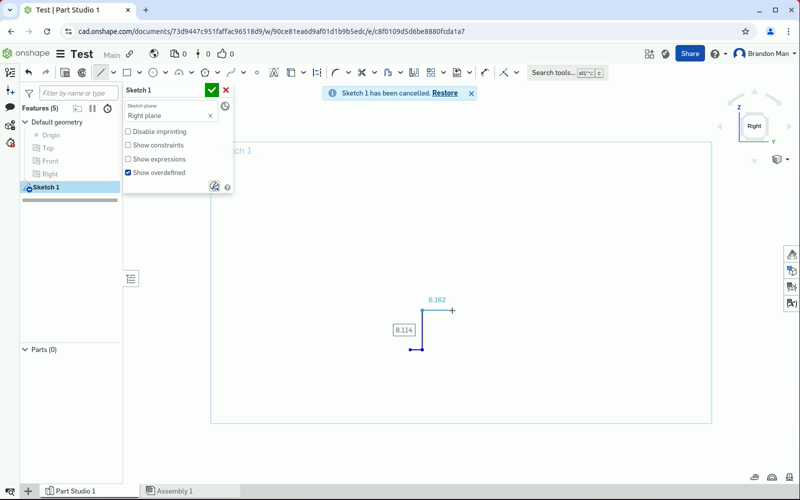
mouse_move(410, 310)
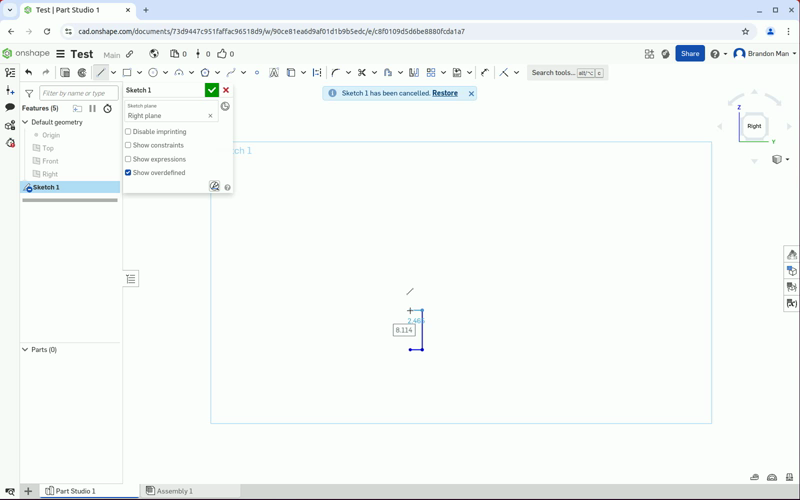
click(410, 310)
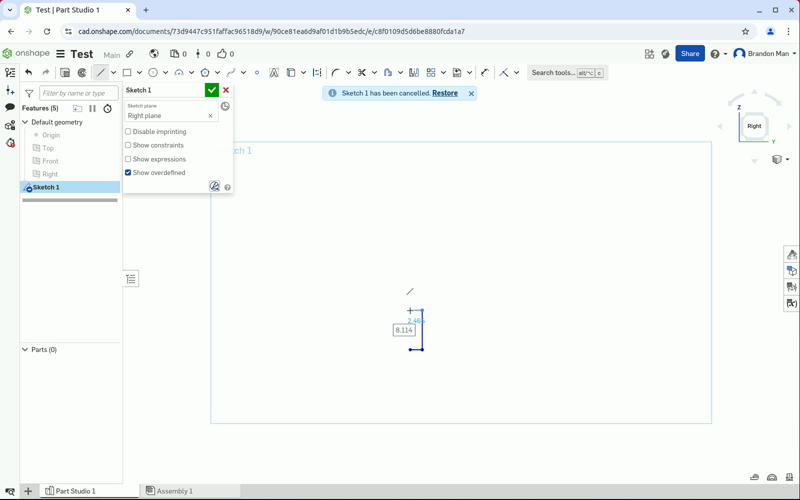
key_up(shift)
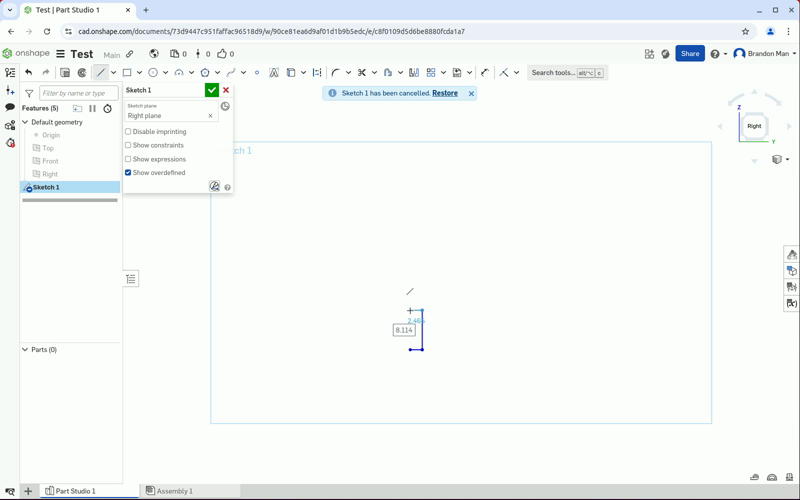
mouse_move(440, 310)
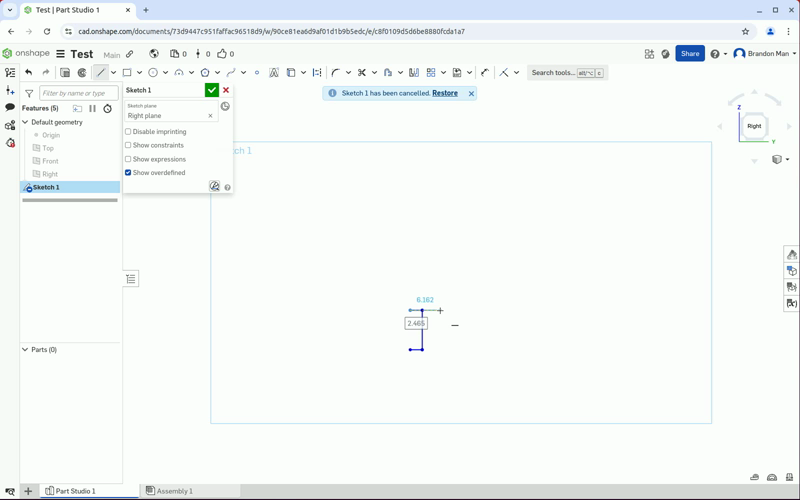
key_down(shift)
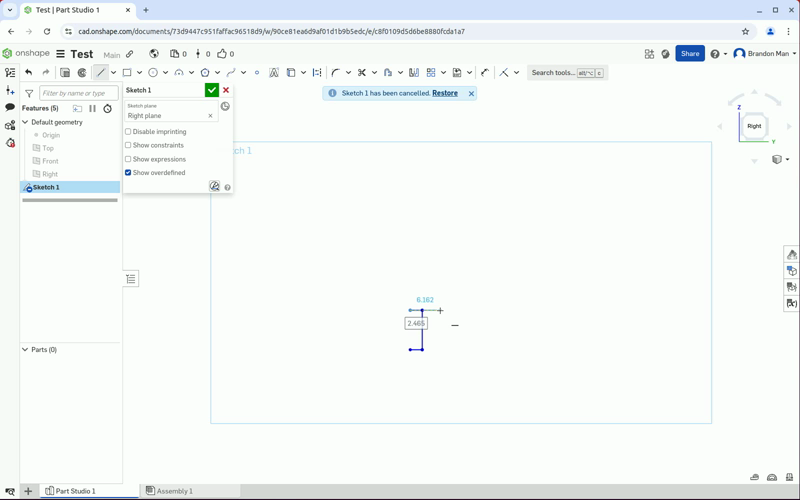
mouse_move(410, 349)
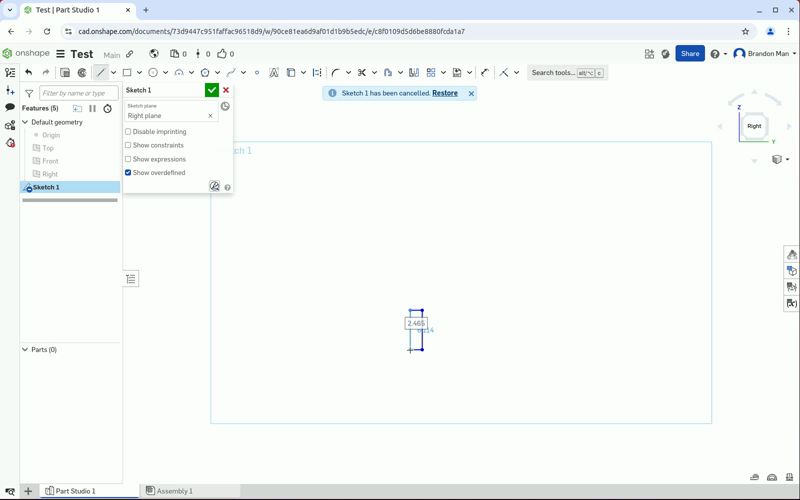
key_up(shift)
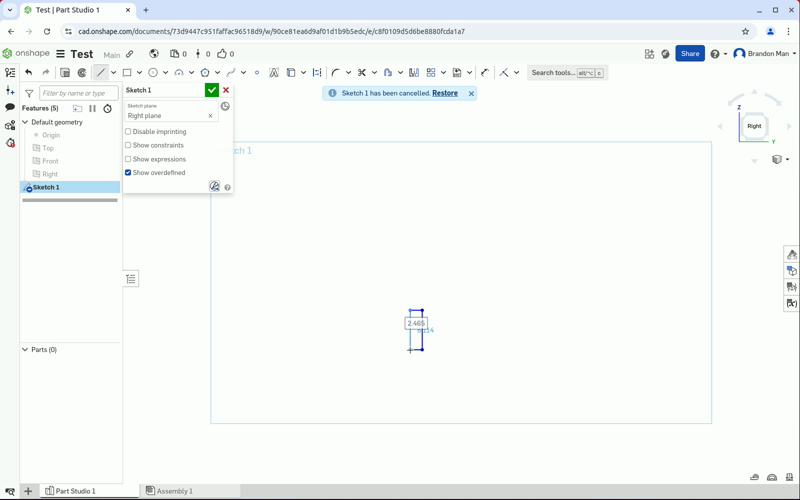
click(410, 349)
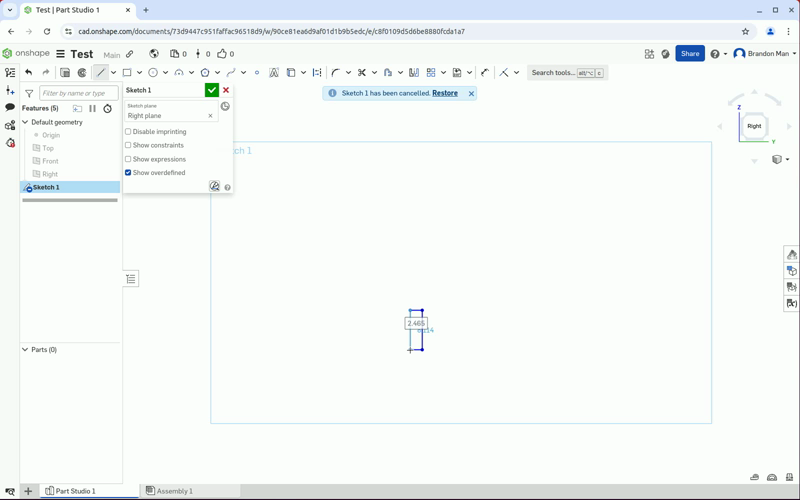
key(esc)
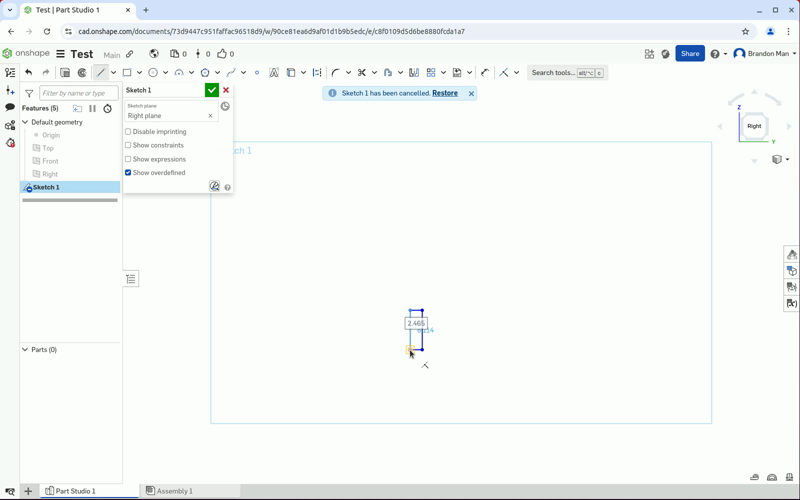
mouse_move(415, 344)
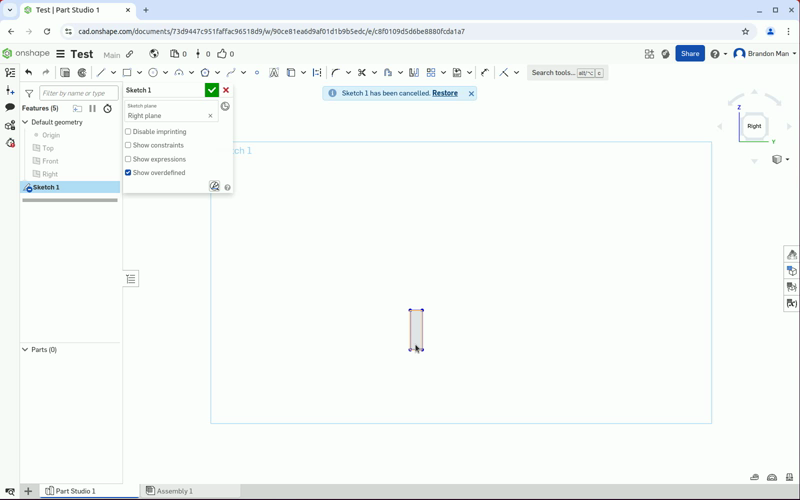
scroll(6)
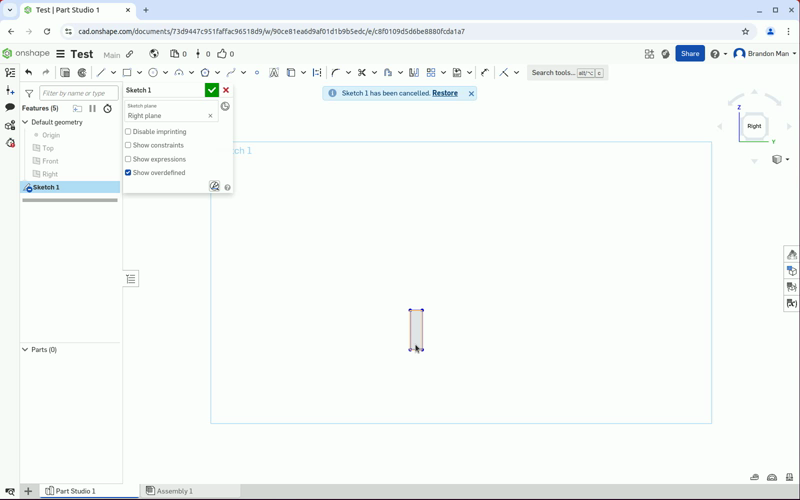
scroll(6)
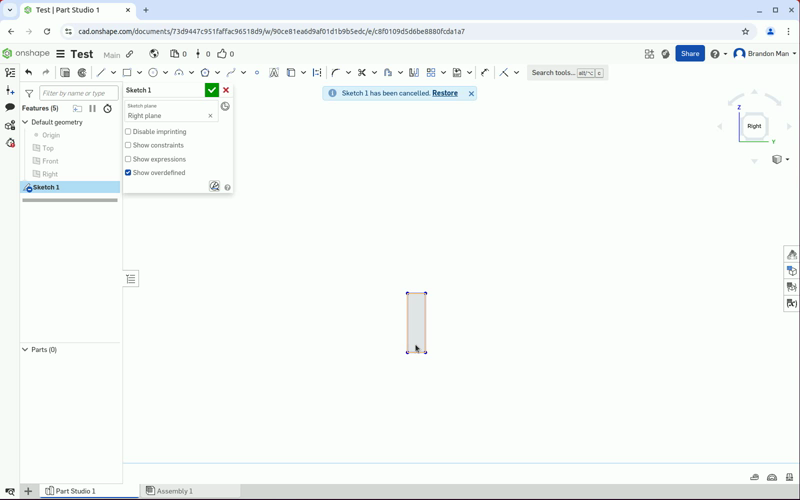
scroll(6)
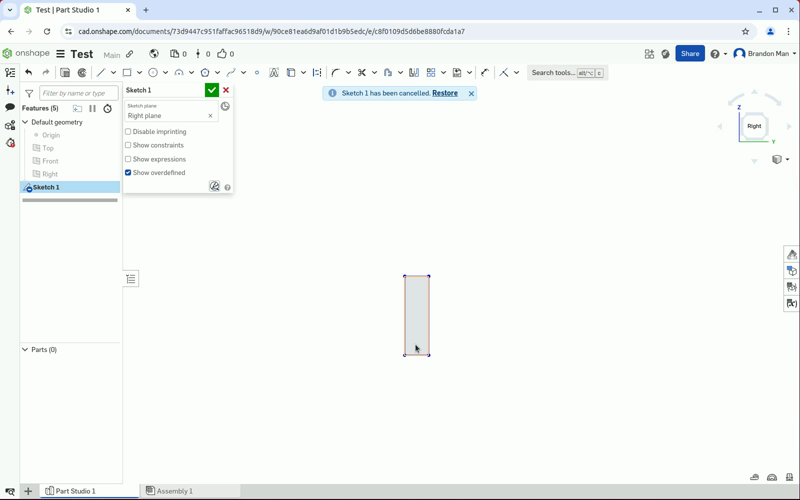
scroll(6)
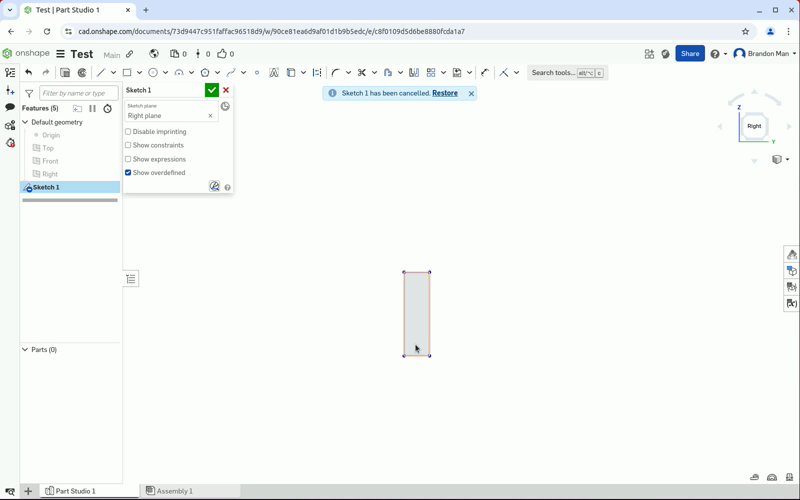
scroll(6)
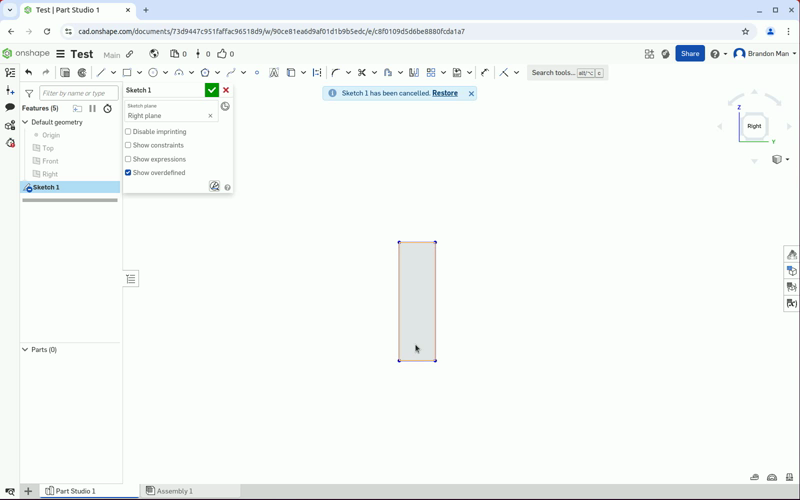
scroll(6)
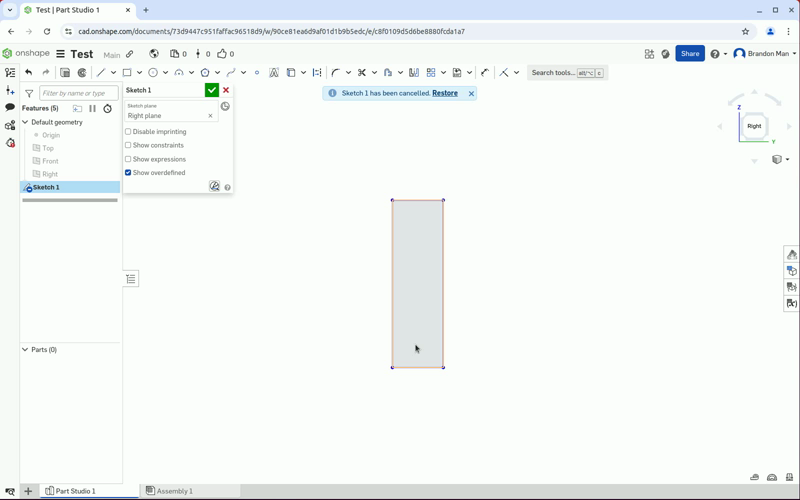
scroll(6)
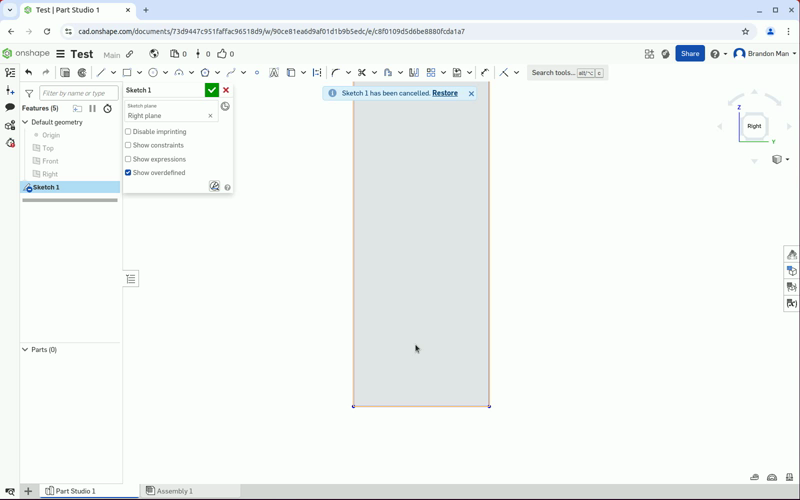
click(415, 344)
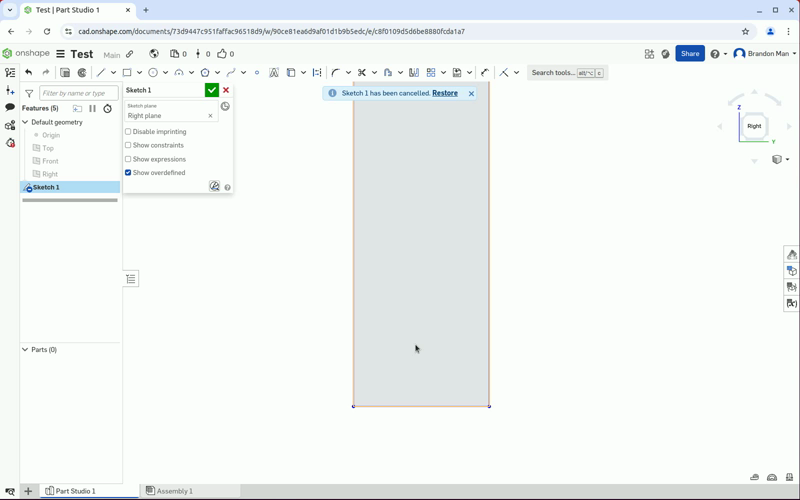
scroll(-6)
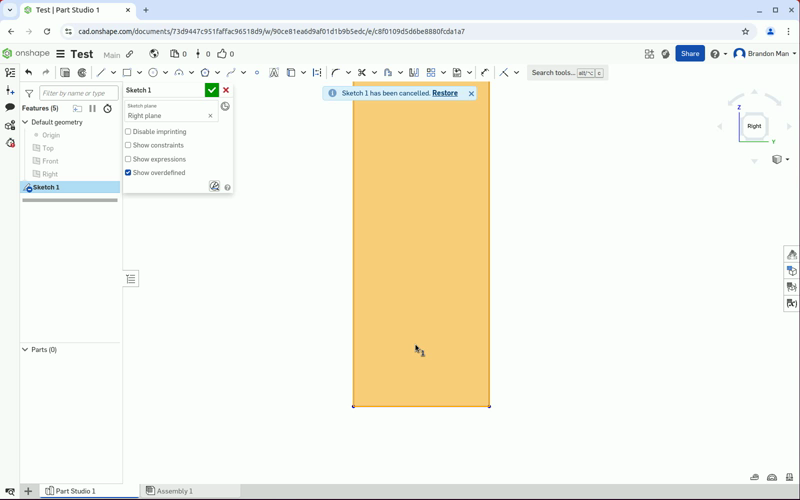
scroll(-6)
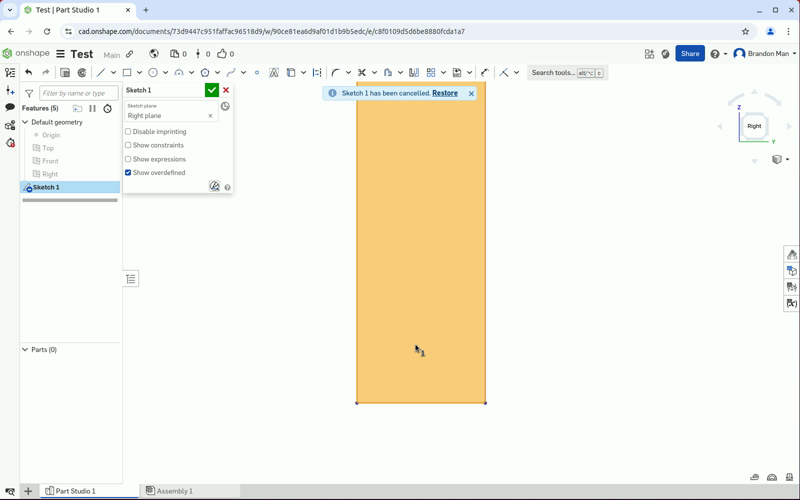
scroll(-6)
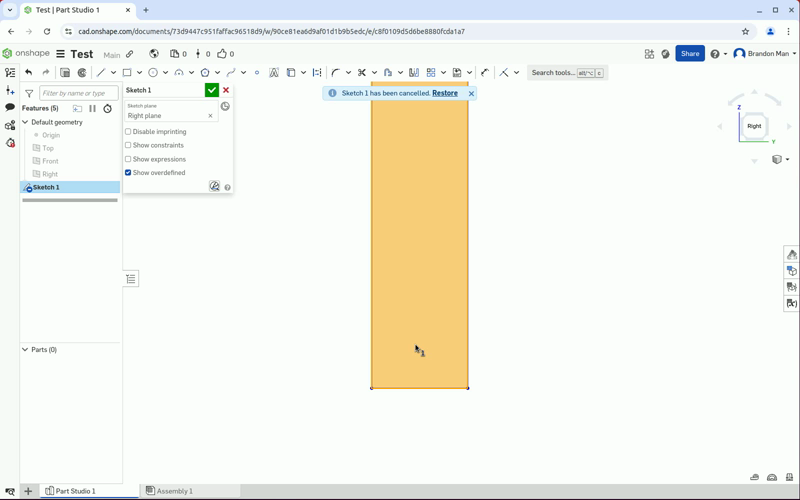
scroll(-6)
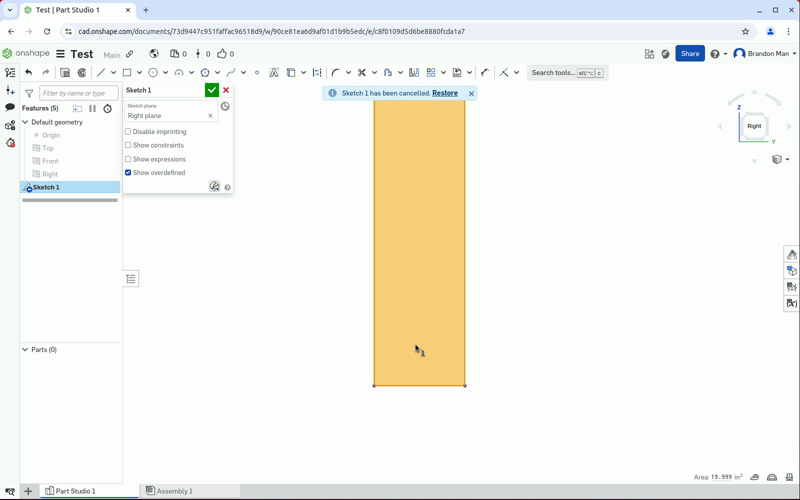
scroll(-6)
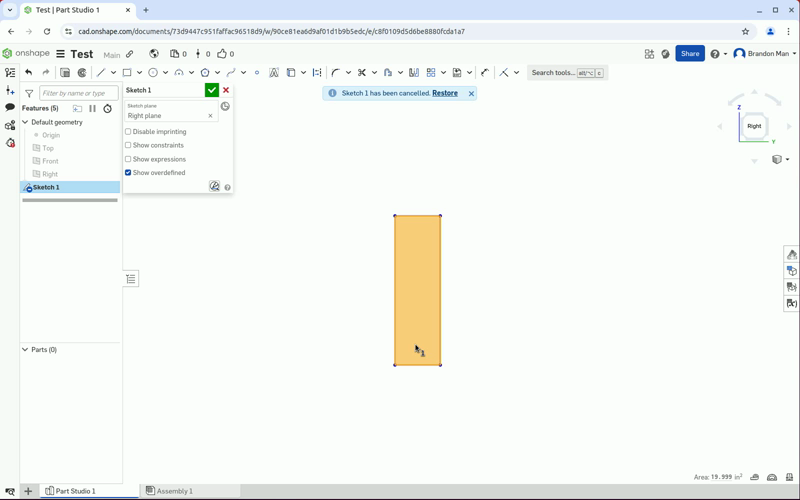
scroll(-6)
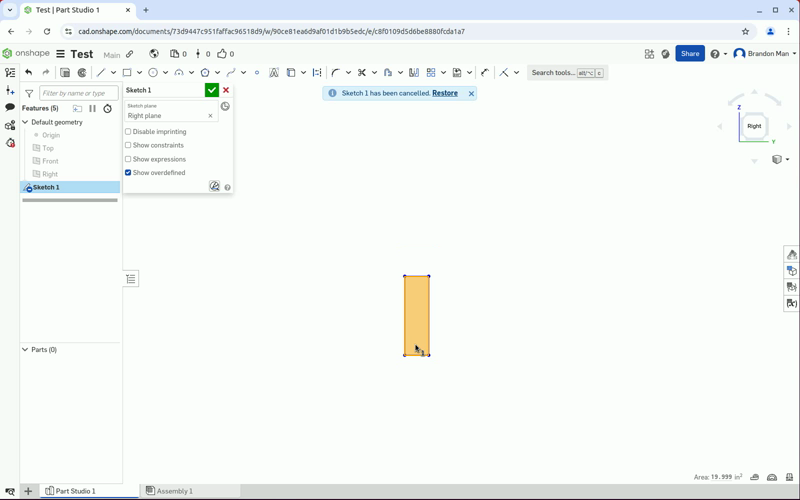
scroll(-6)
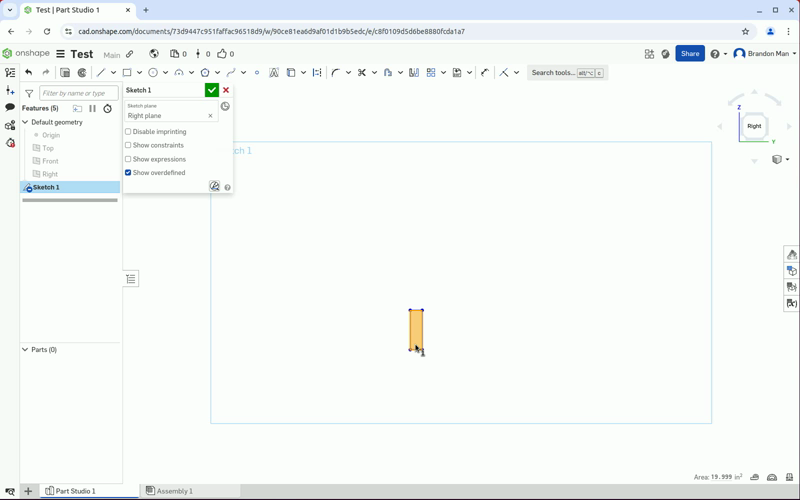
mouse_move(73, 352)
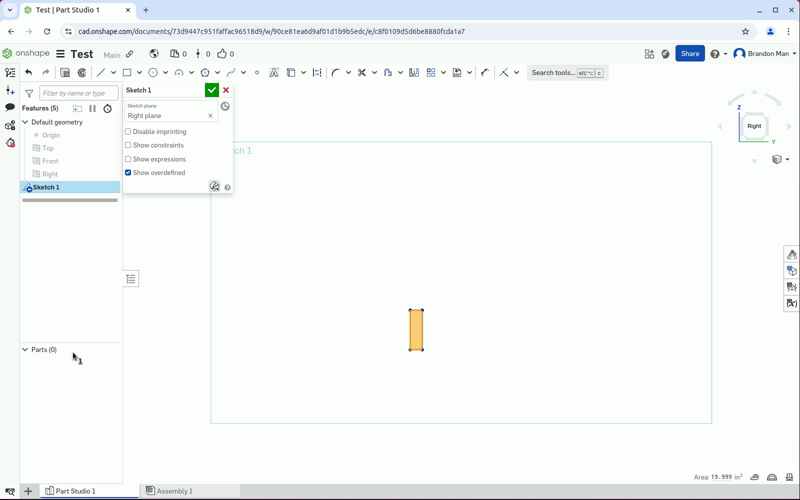
key(shift+y)
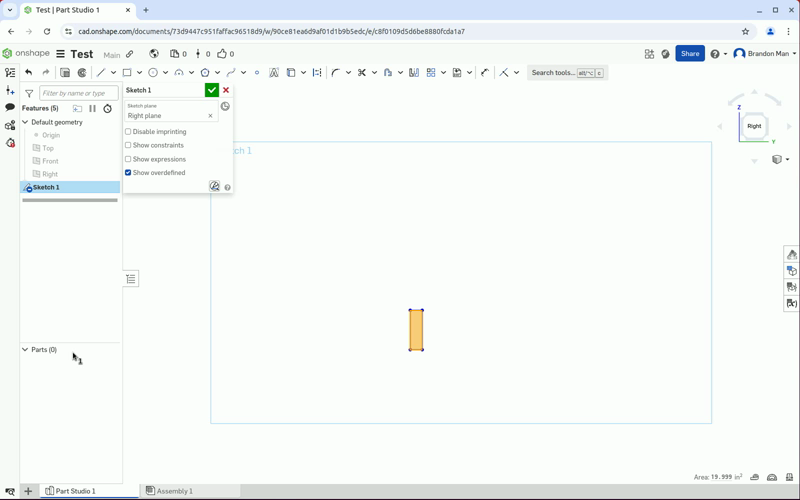
key(shift+e)
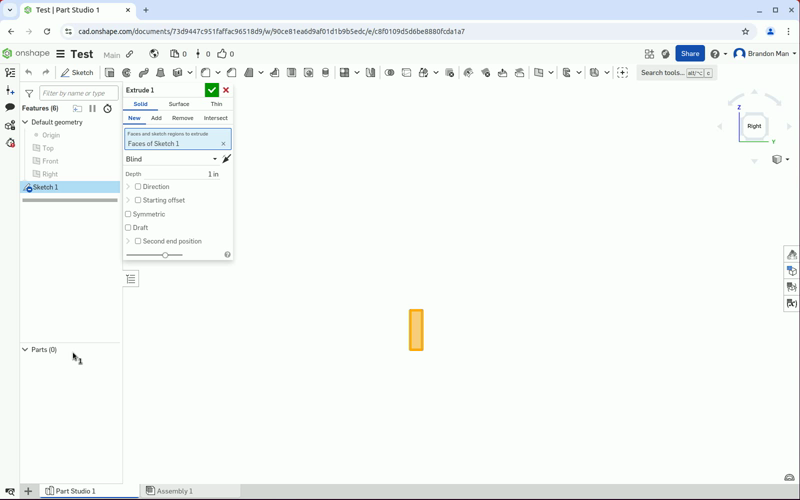
mouse_move(143, 106)
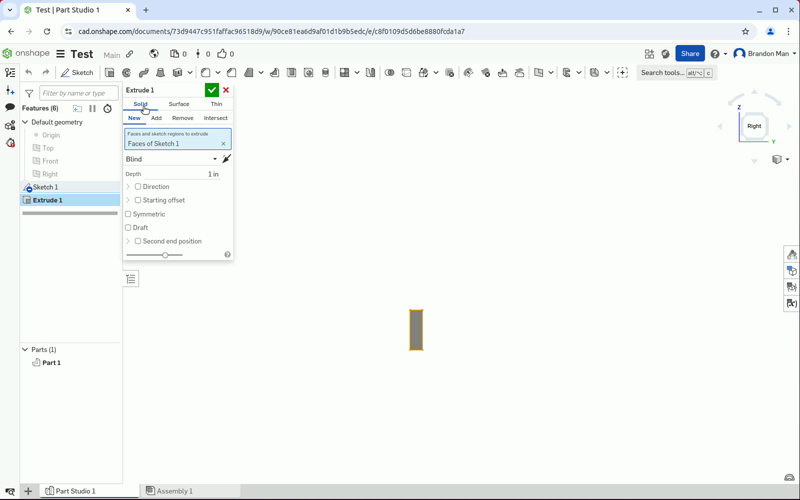
click(143, 106)
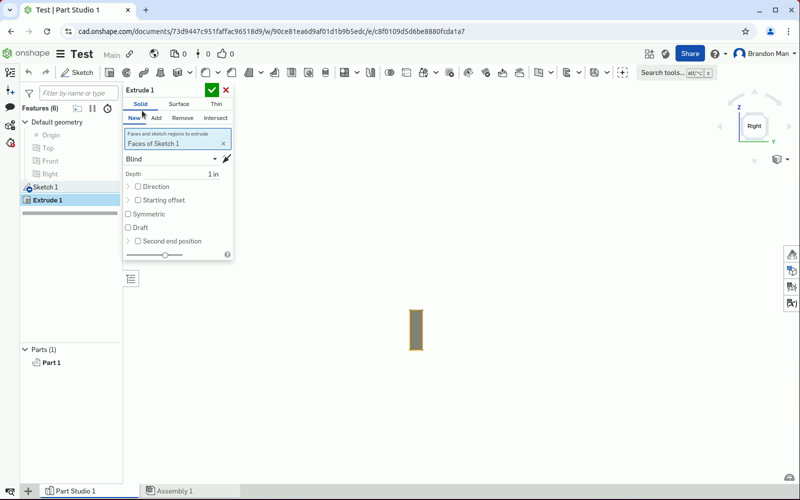
mouse_move(137, 120)
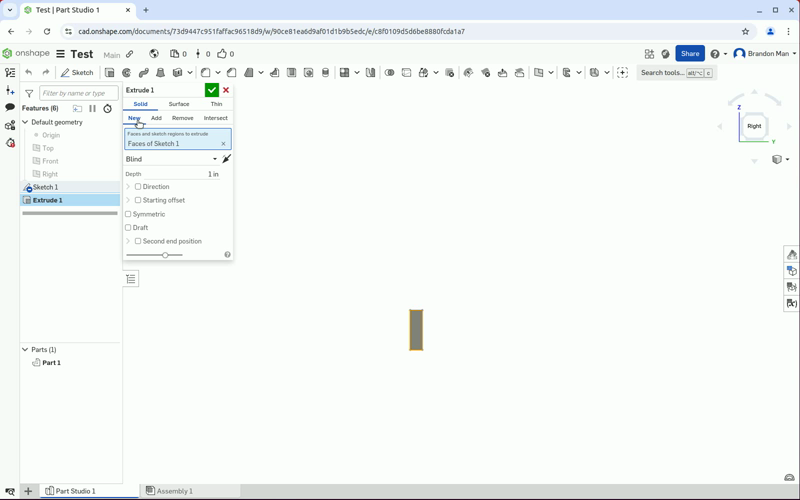
click(137, 120)
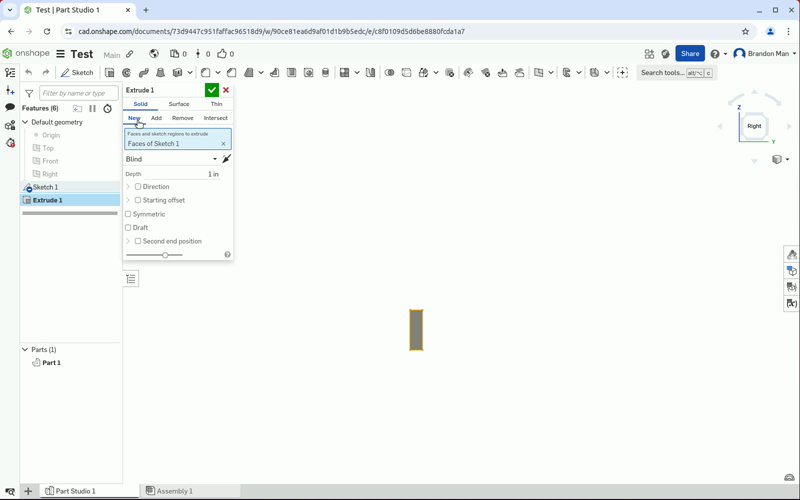
key(tab, 4)
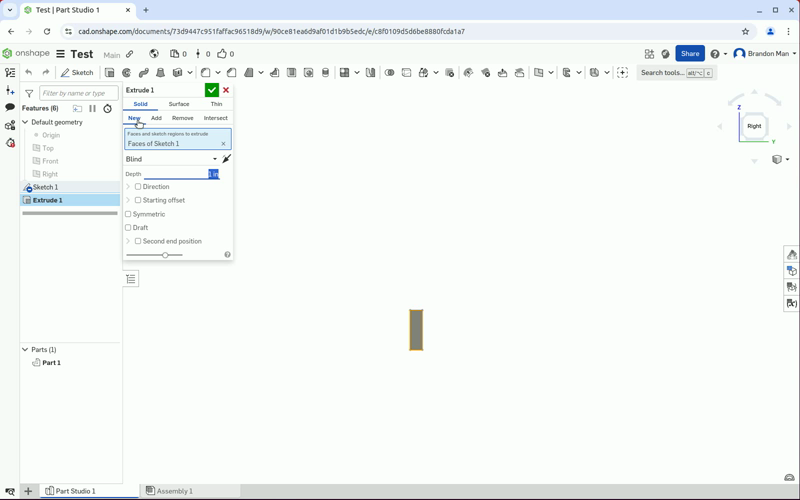
text(13.721)
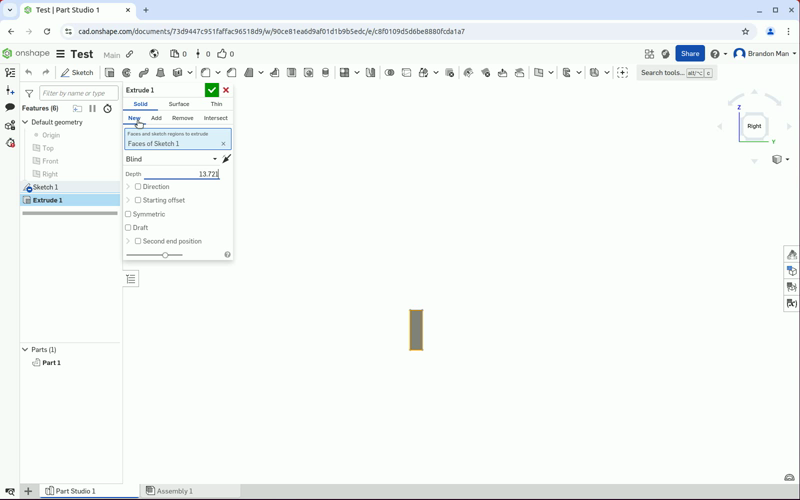
key(enter)
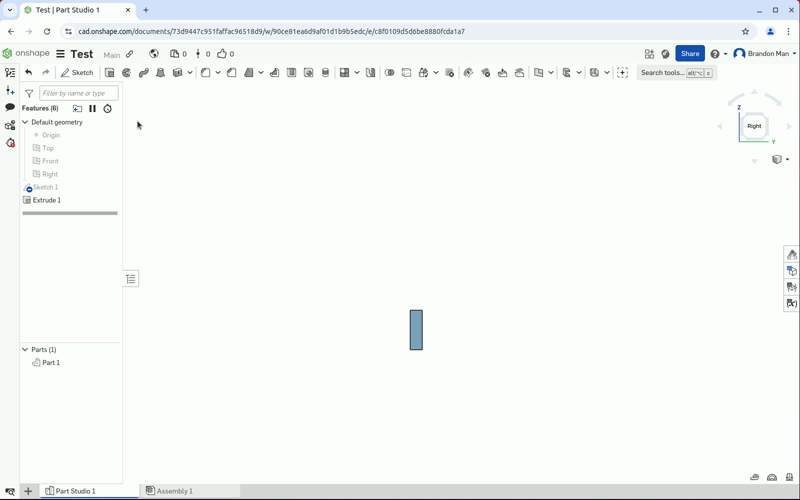
key(shift+h)
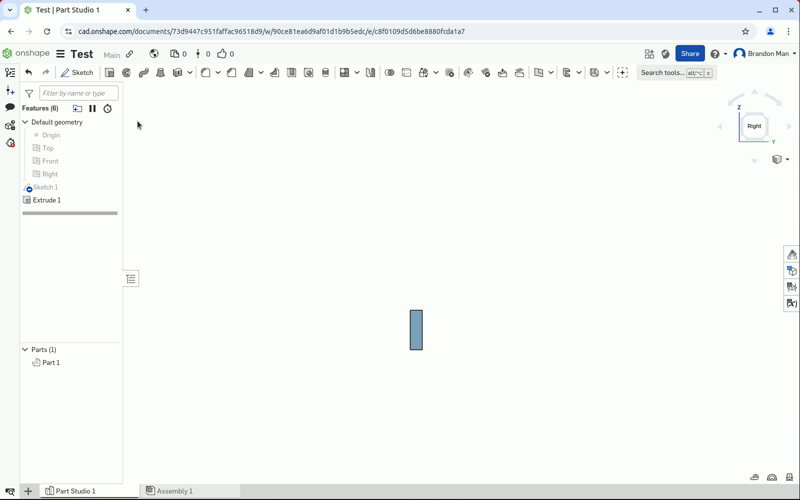
key(shift+h)
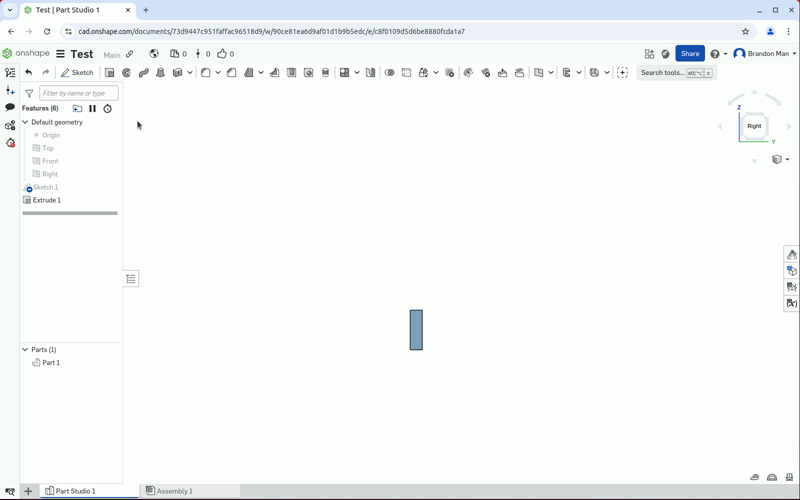
mouse_move(73, 189)
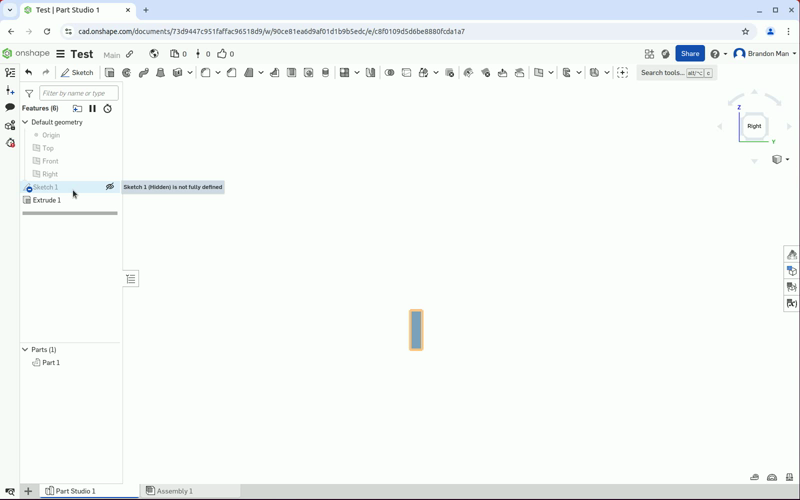
click(73, 189)
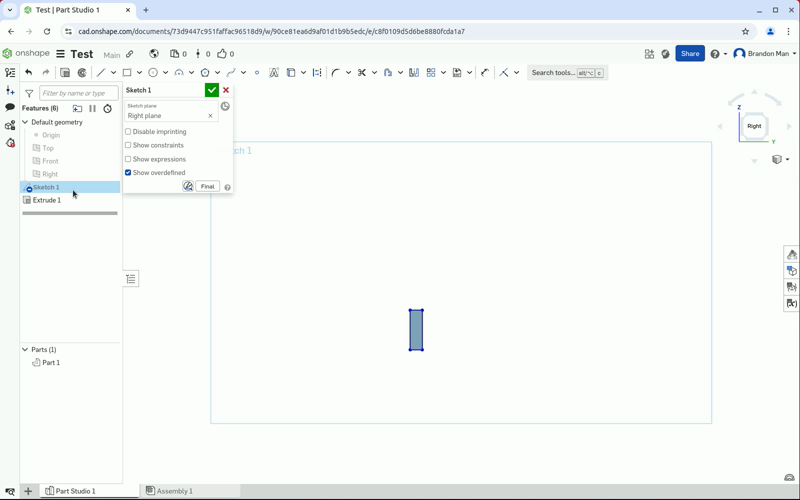
mouse_move(229, 92)
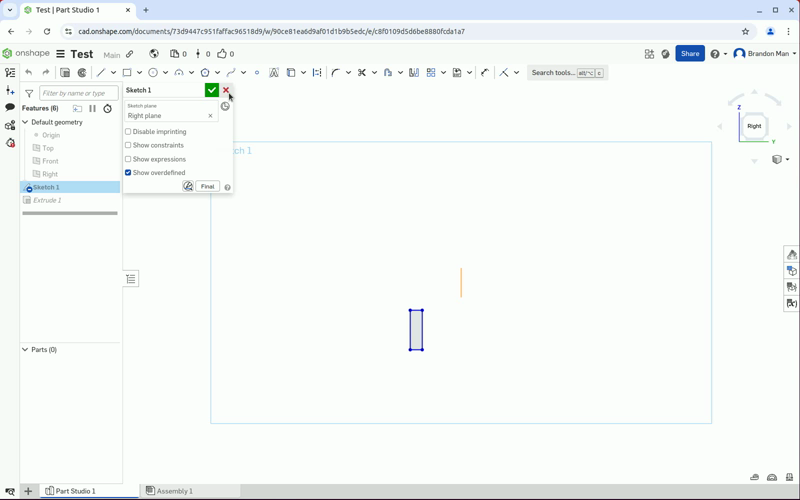
click(229, 92)
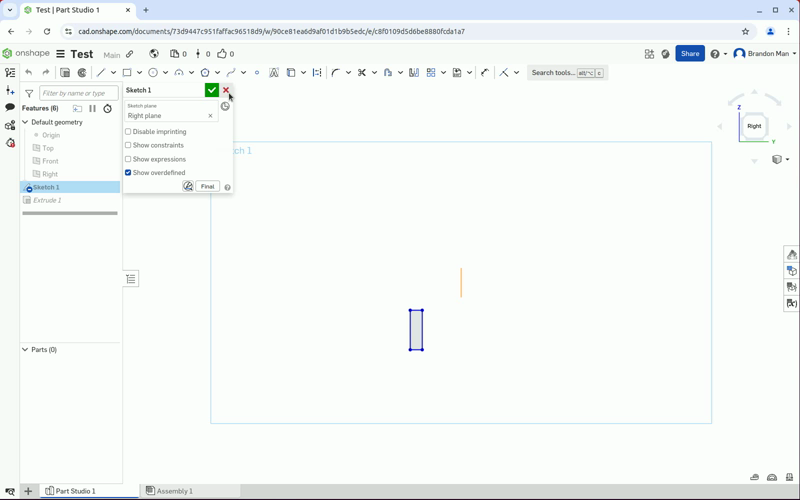
key(shift+s)
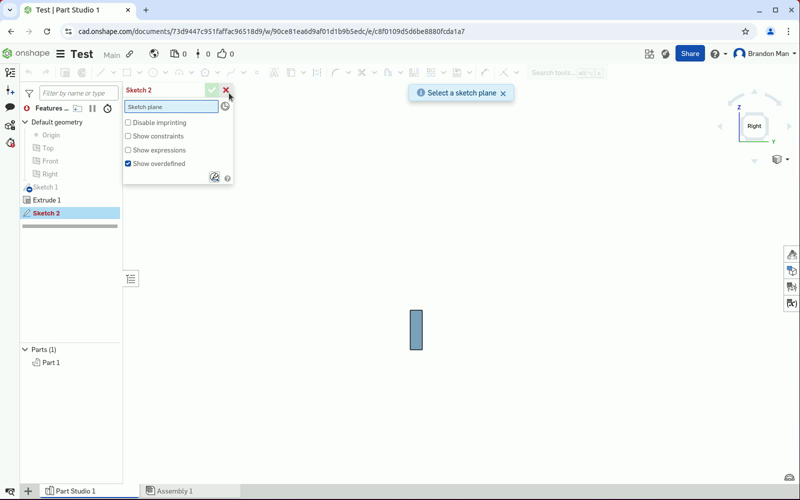
mouse_move(73, 176)
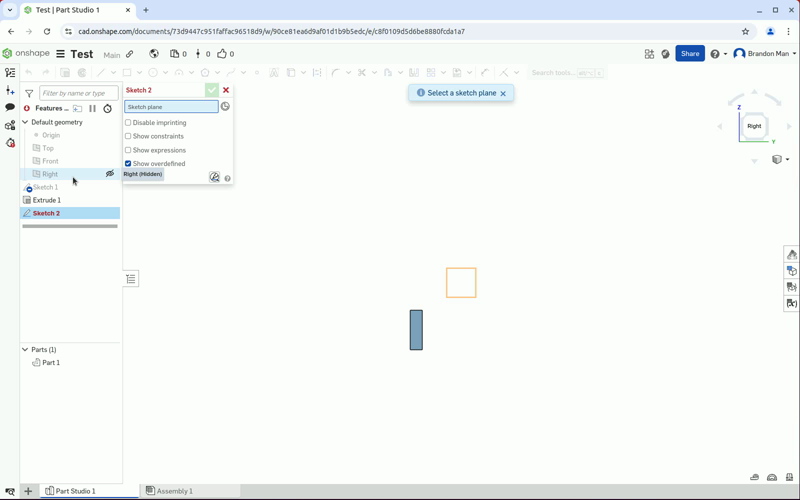
click(73, 176)
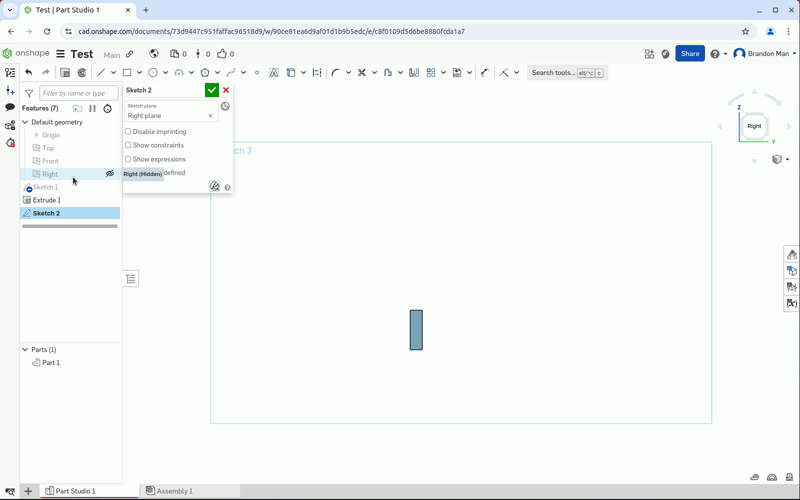
mouse_move(73, 352)
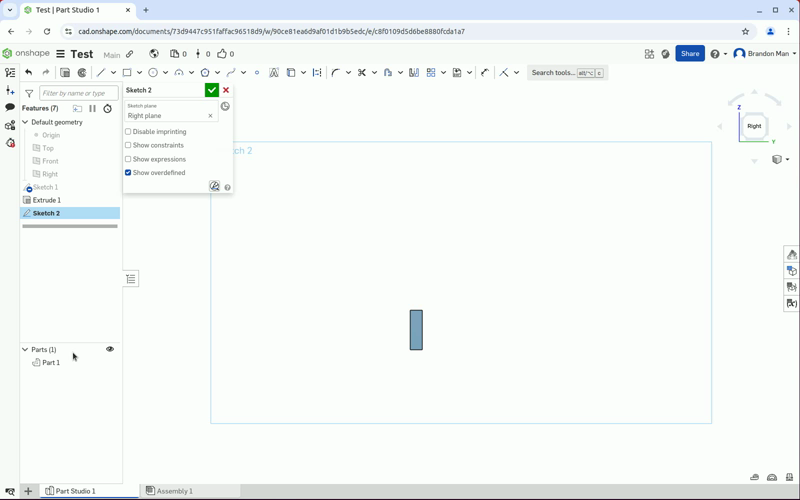
key(y)
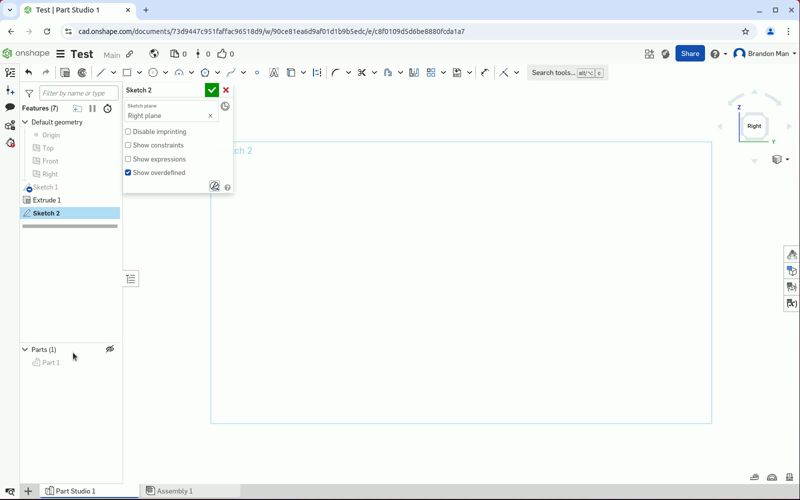
key(l)
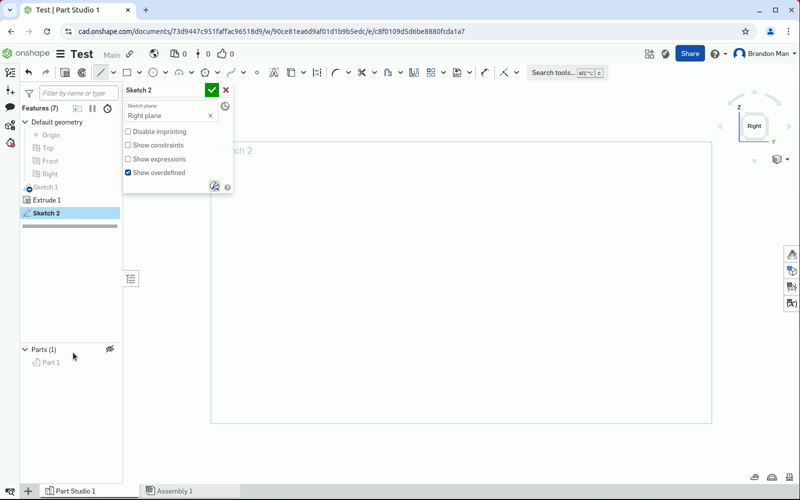
key_down(shift)
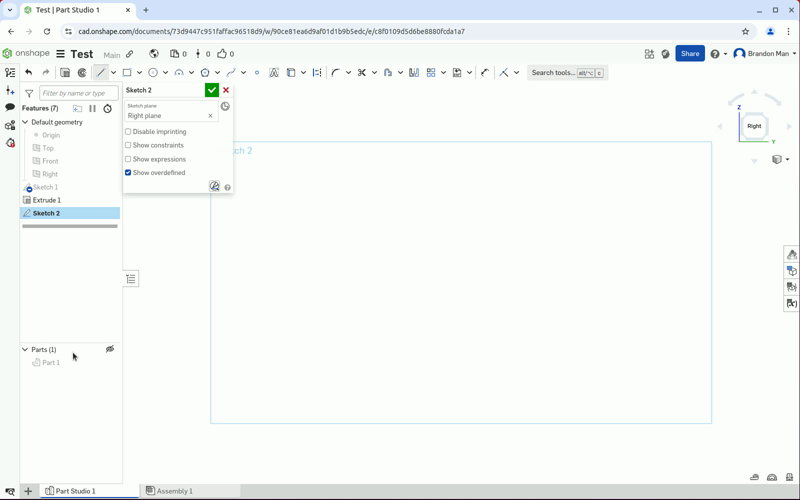
mouse_move(430, 268)
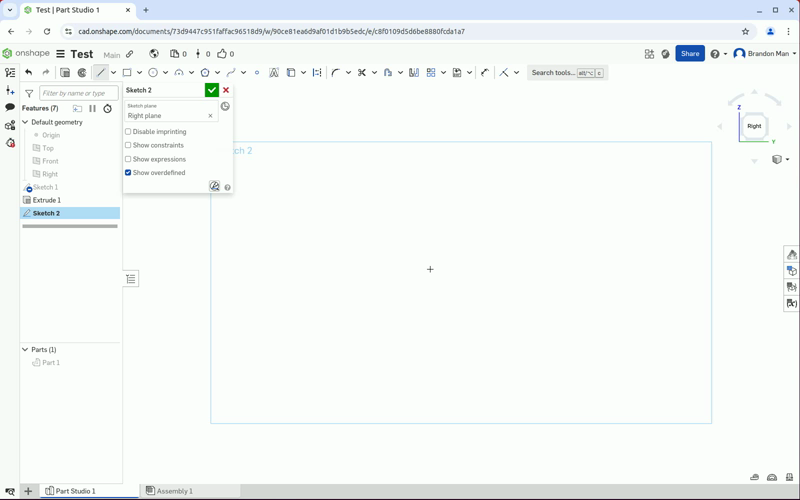
click(430, 268)
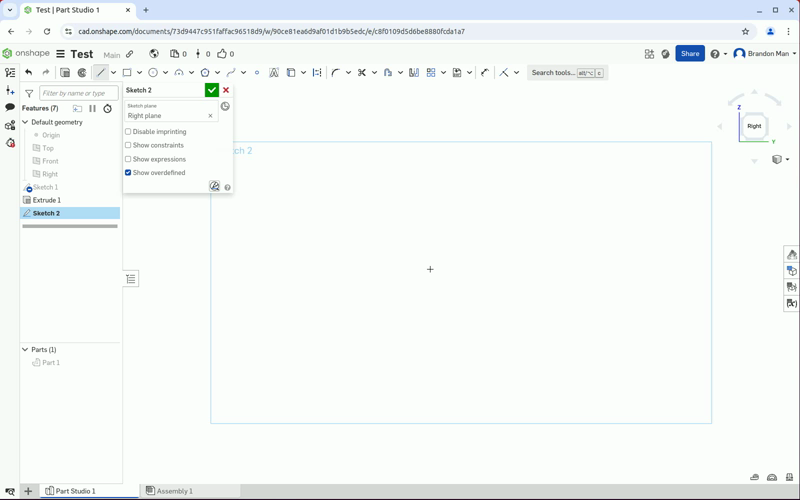
key_up(shift)
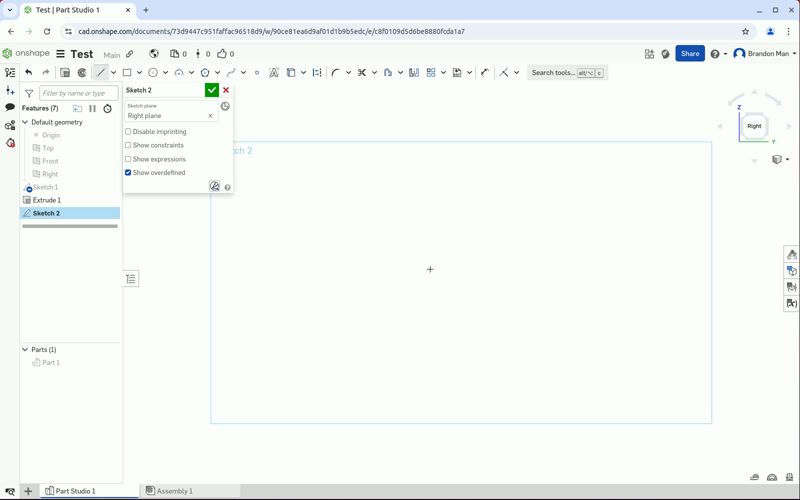
key_down(shift)
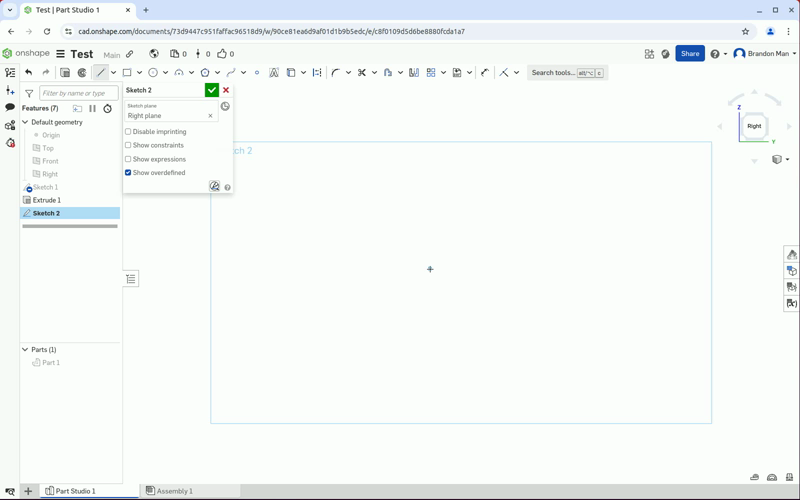
mouse_move(460, 268)
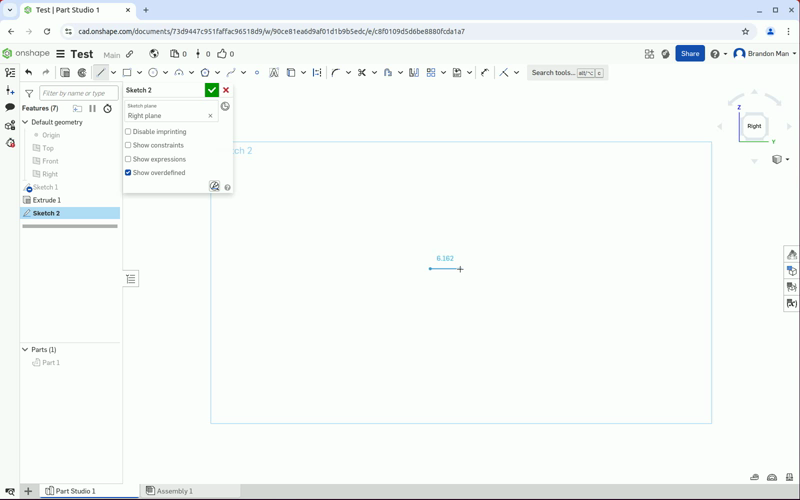
mouse_move(481, 268)
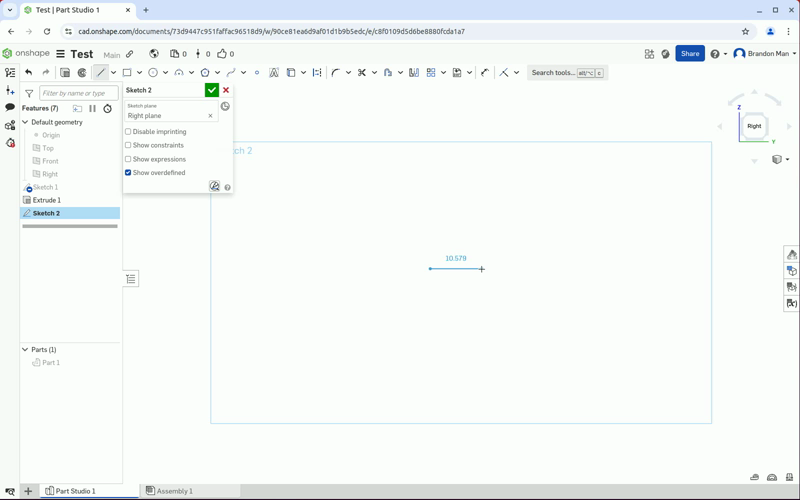
click(481, 268)
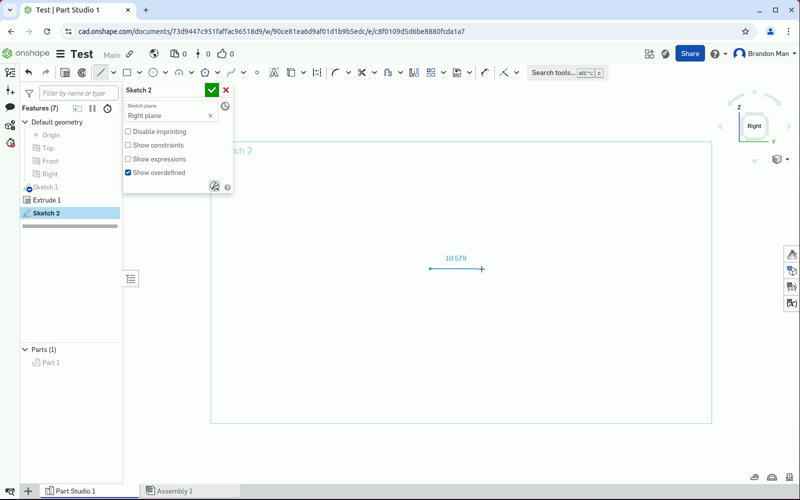
key_up(shift)
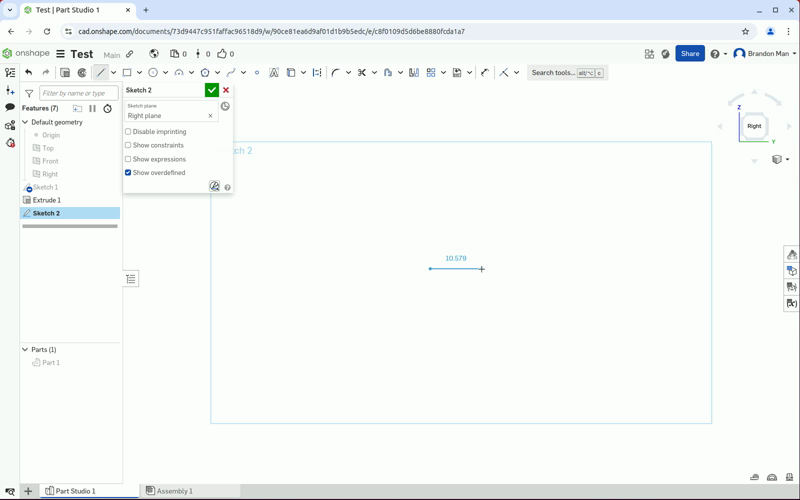
key_down(shift)
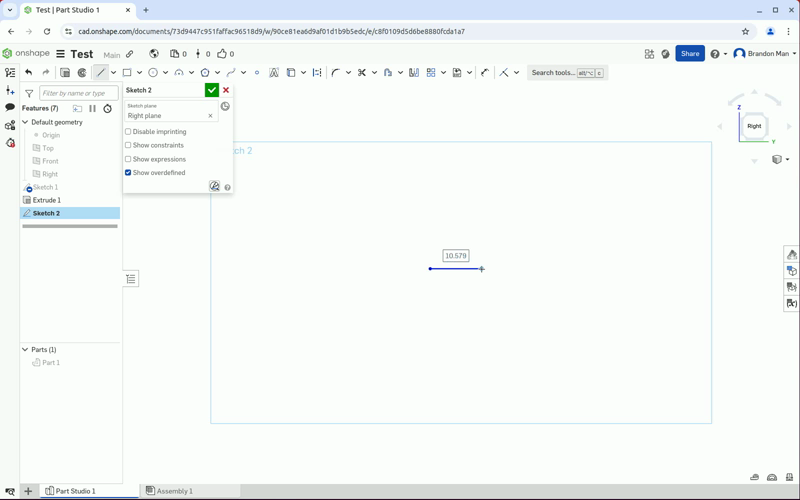
mouse_move(511, 268)
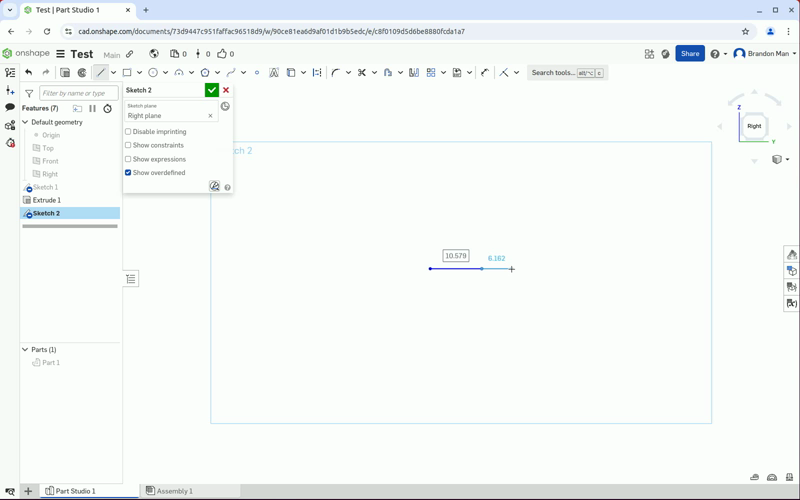
mouse_move(481, 218)
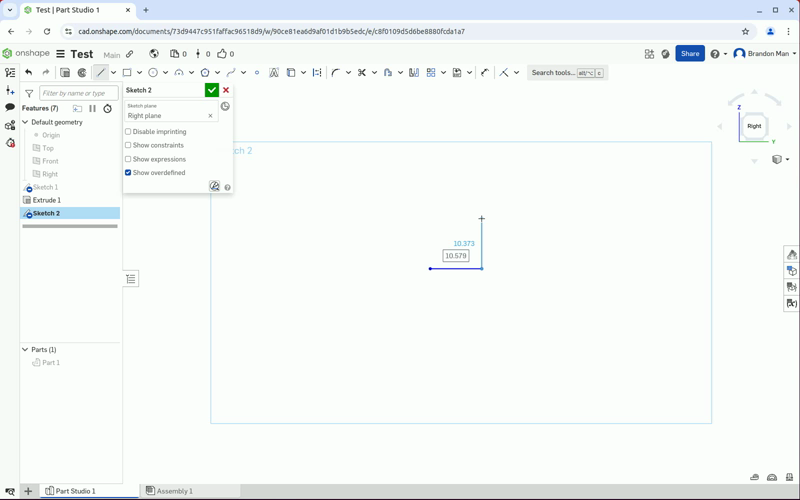
click(481, 218)
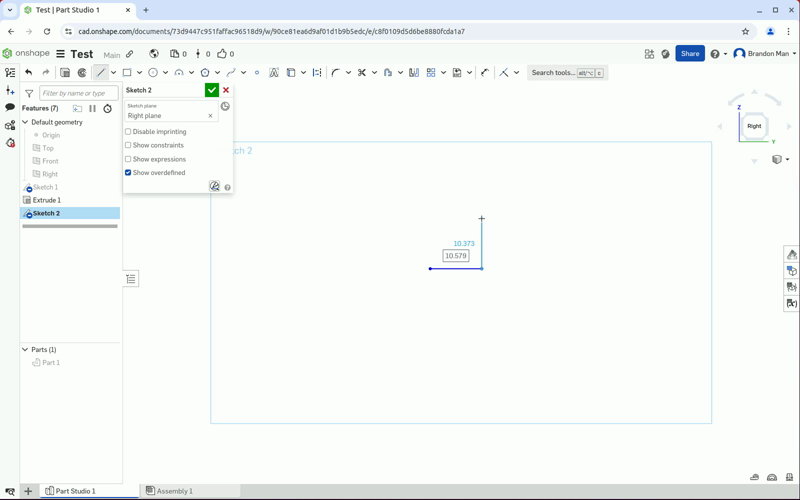
key_up(shift)
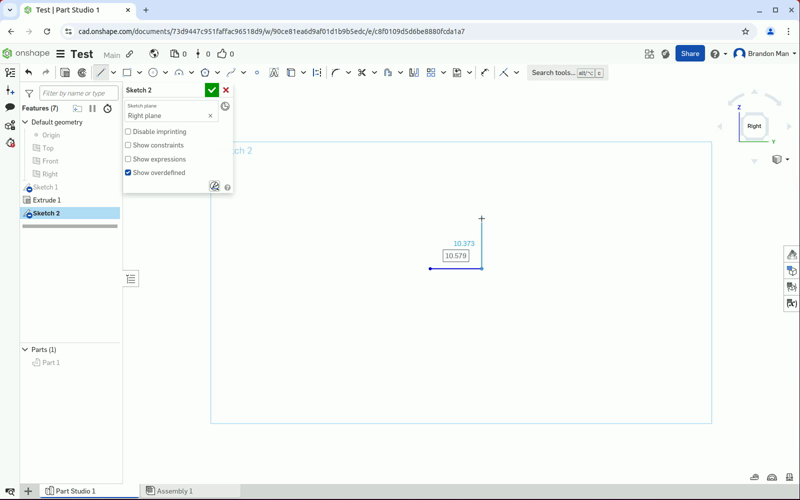
key_down(shift)
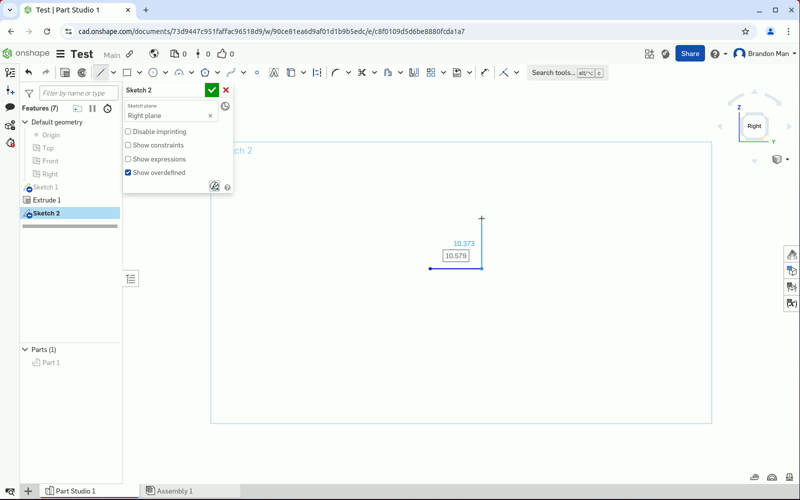
mouse_move(511, 218)
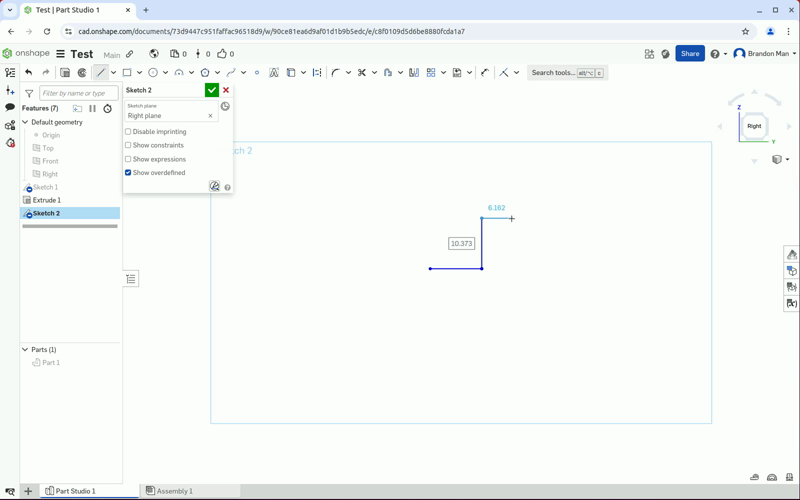
mouse_move(430, 218)
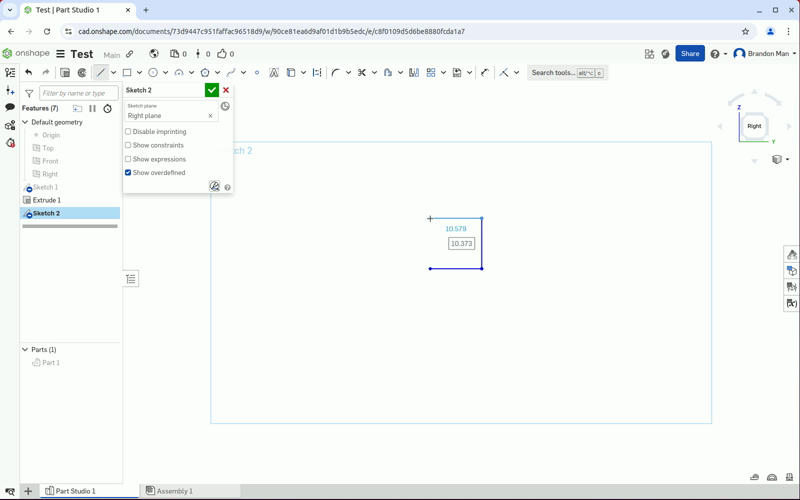
click(430, 218)
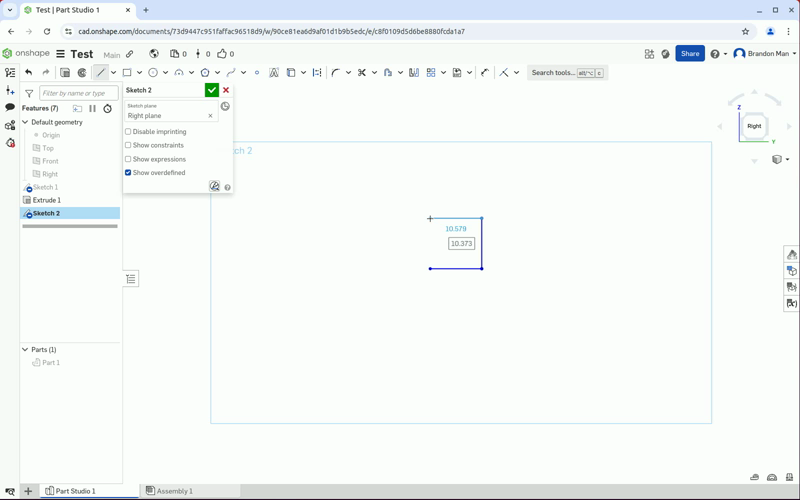
key_up(shift)
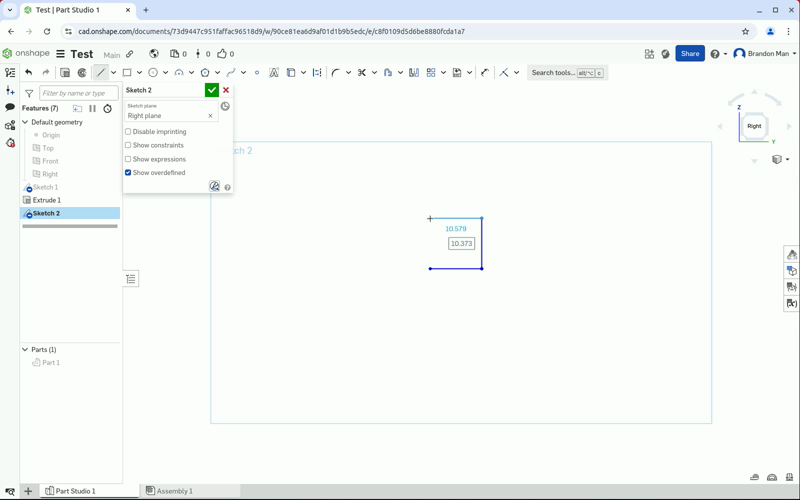
mouse_move(460, 218)
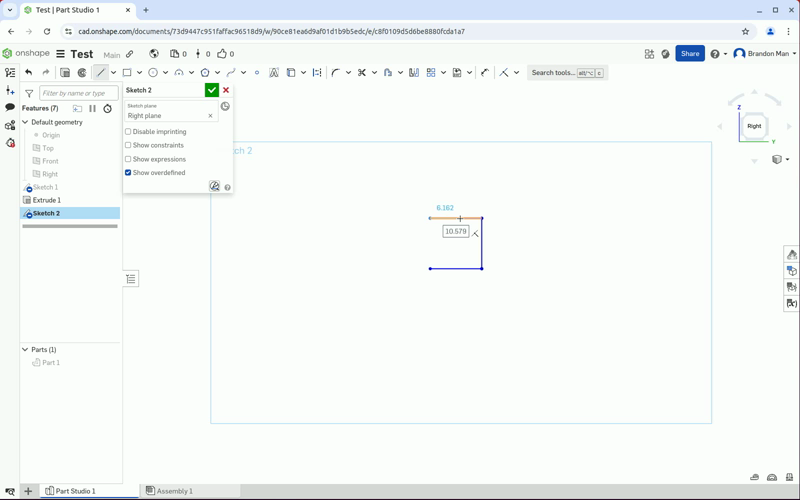
key_down(shift)
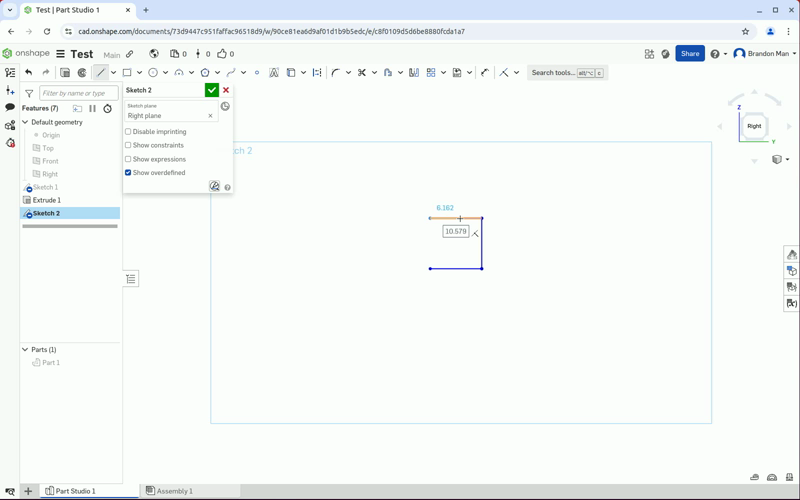
mouse_move(430, 268)
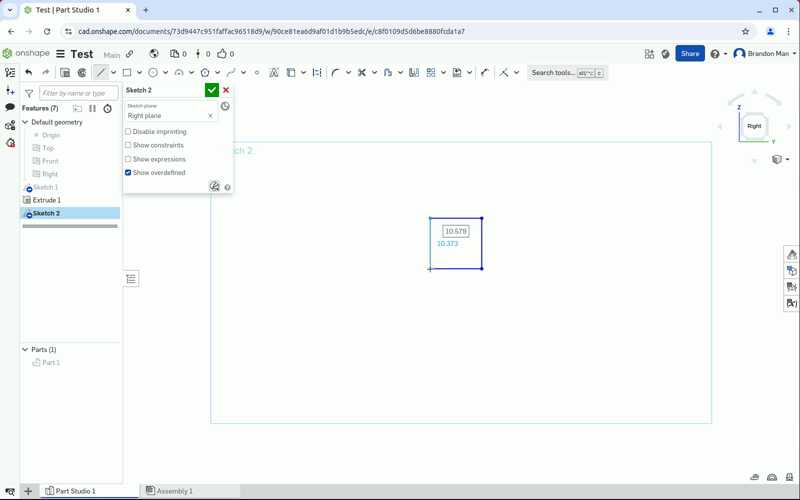
key_up(shift)
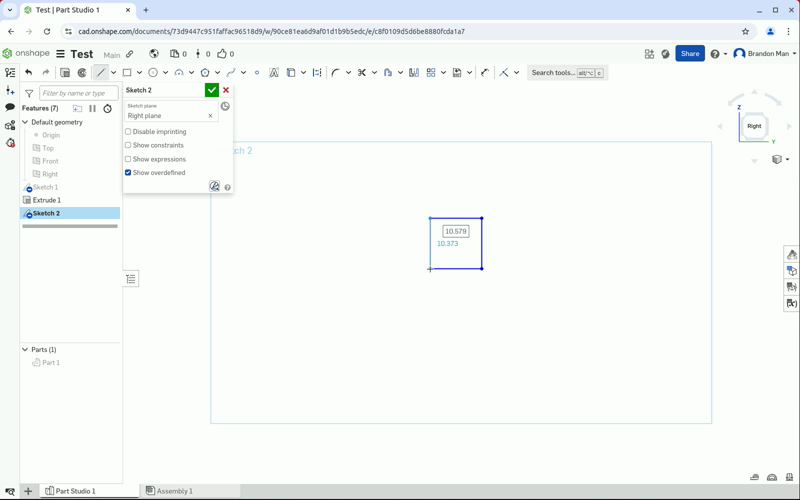
click(430, 268)
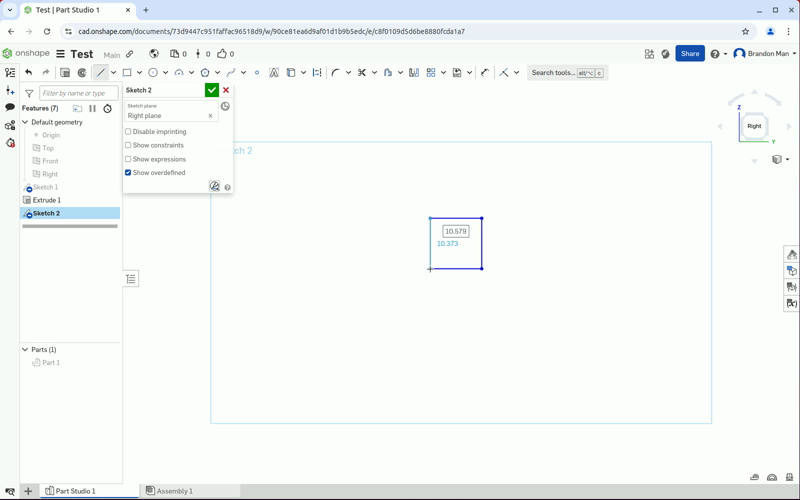
key(esc)
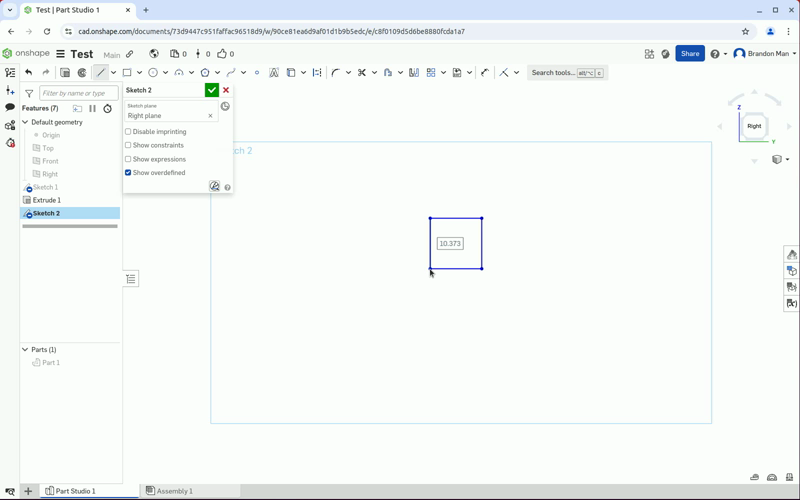
mouse_move(470, 265)
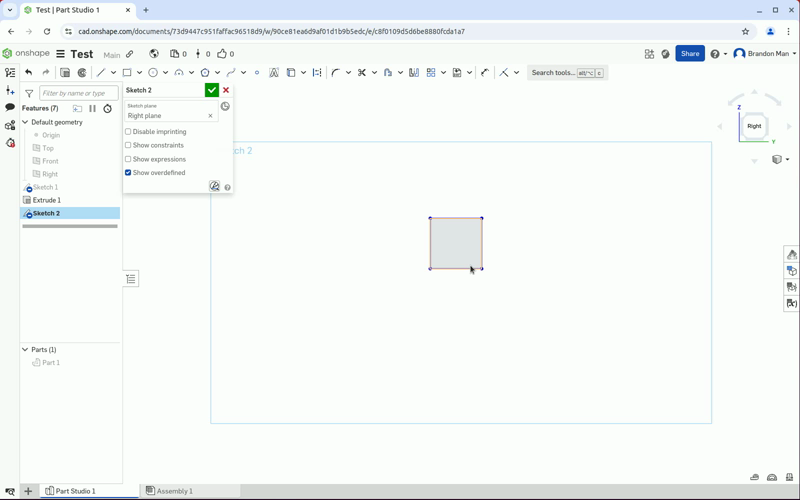
click(470, 265)
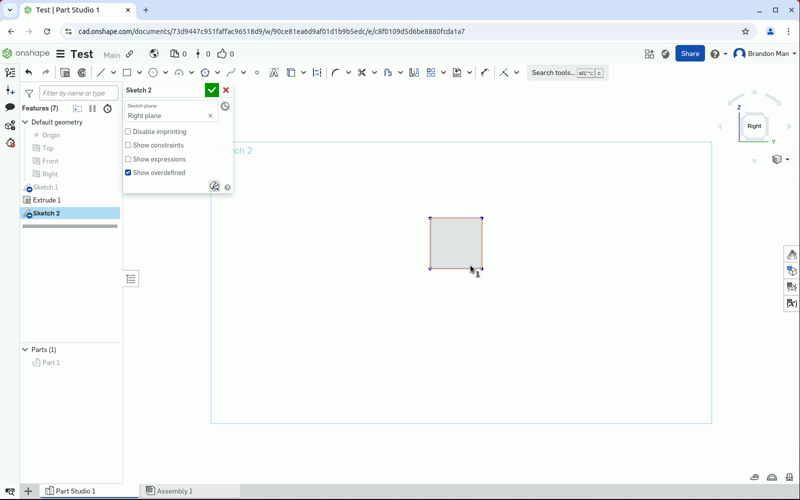
mouse_move(73, 352)
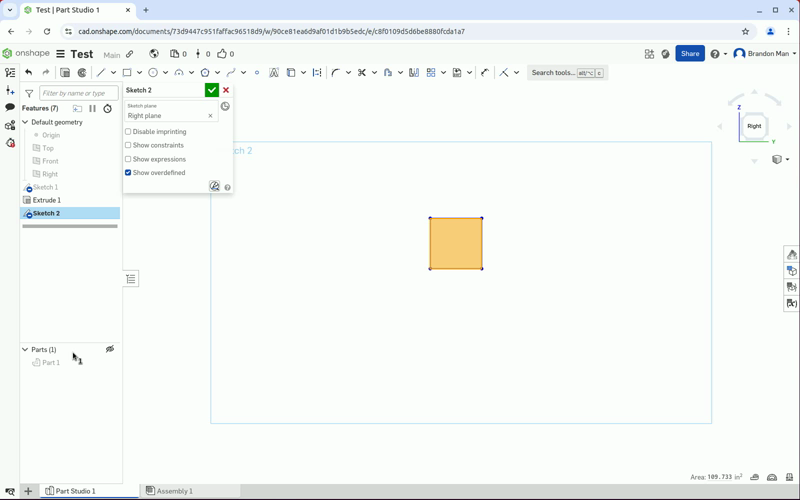
key(shift+y)
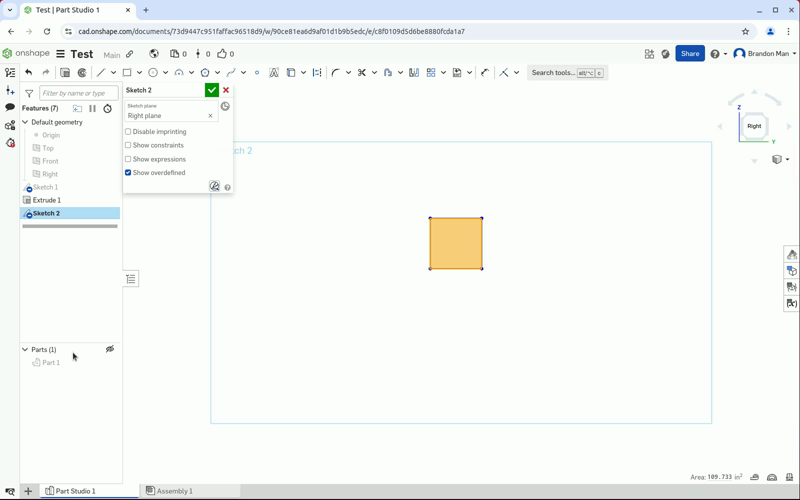
key(shift+e)
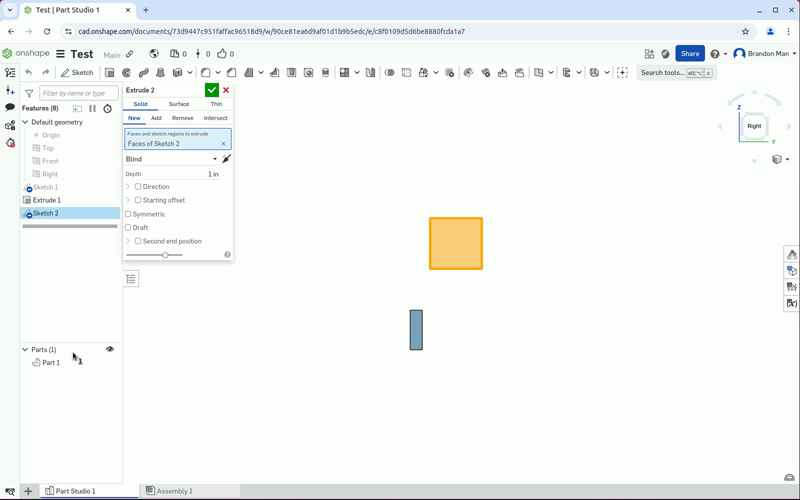
mouse_move(143, 106)
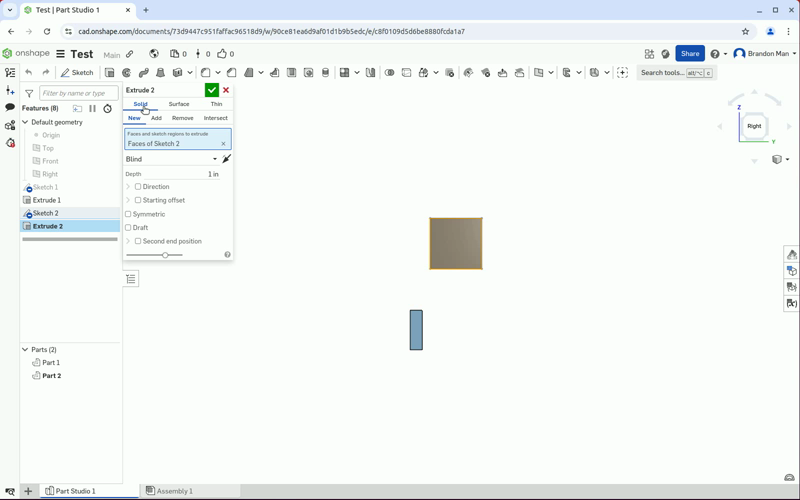
click(143, 106)
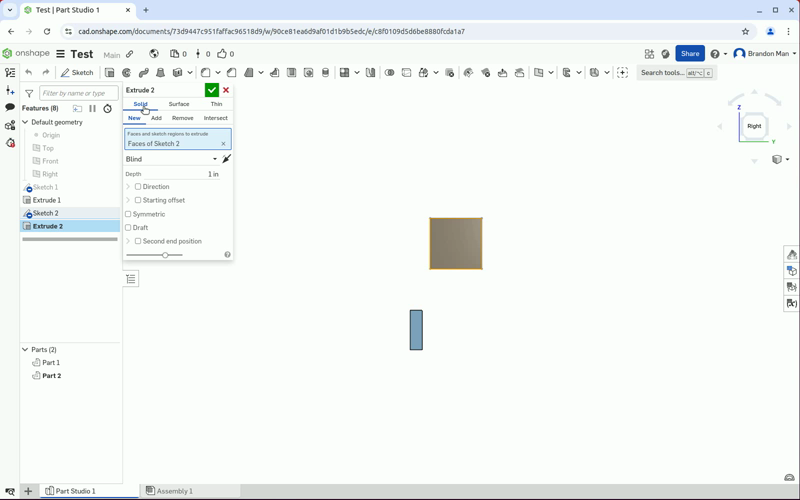
mouse_move(137, 120)
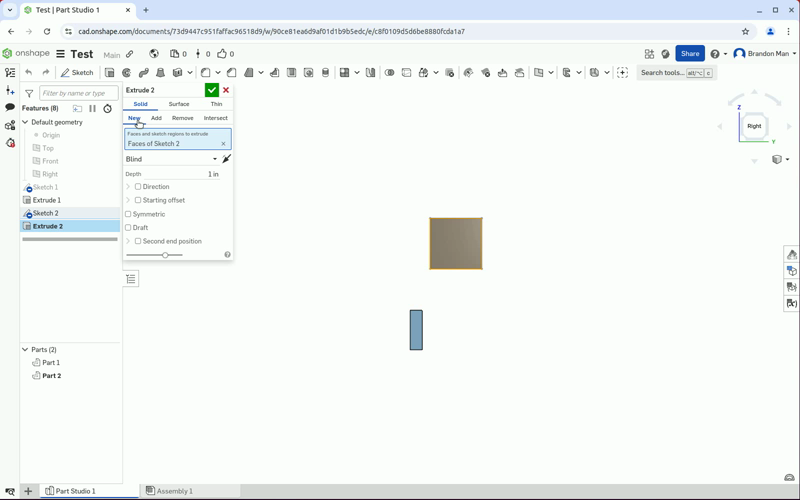
click(137, 120)
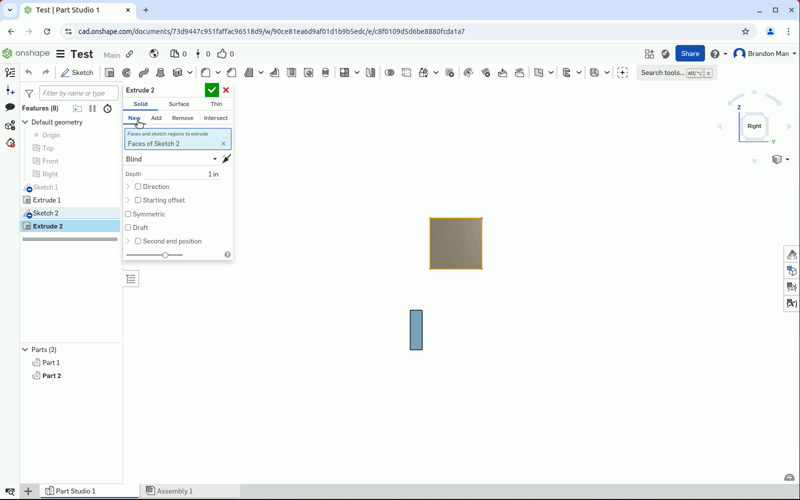
key(tab, 4)
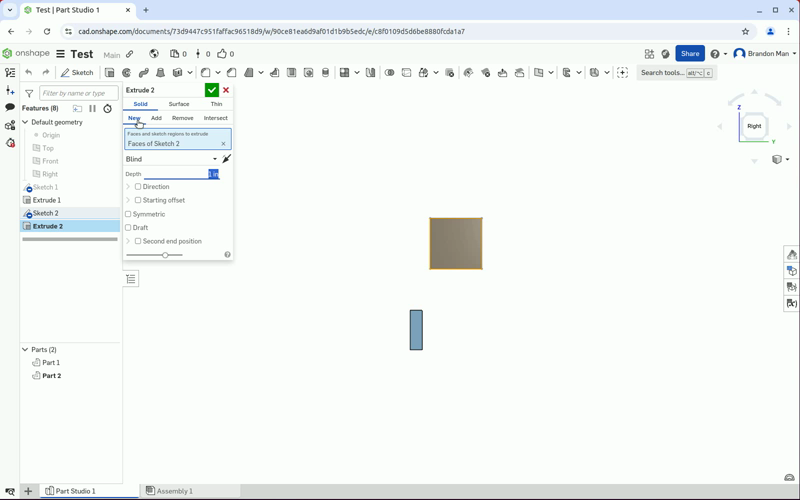
text(13.721)
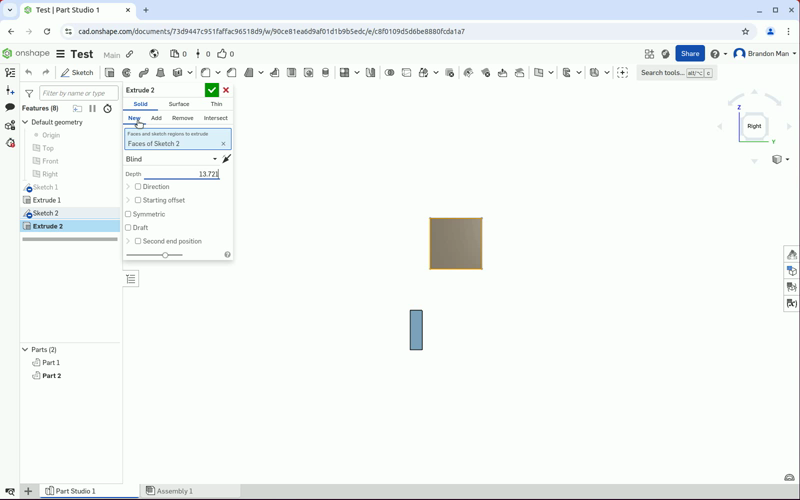
key(enter)
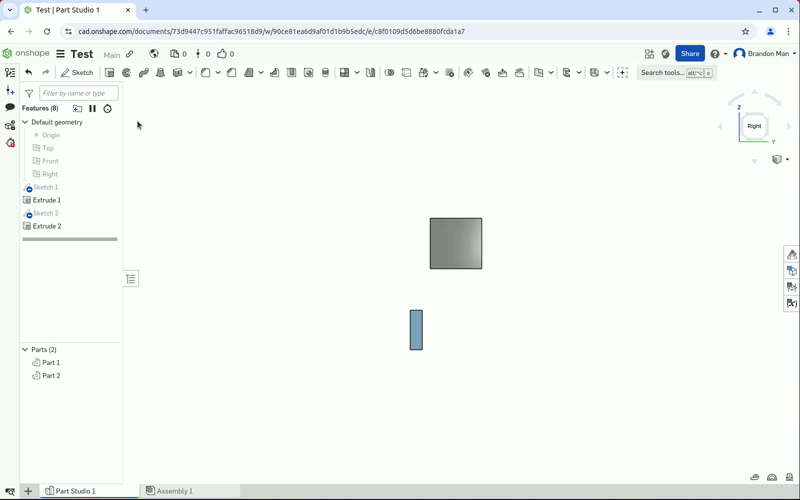
key(shift+h)
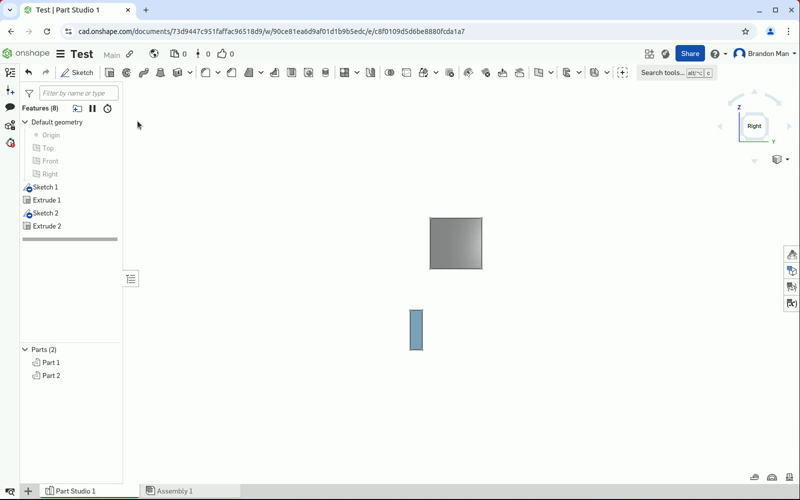
key(shift+h)
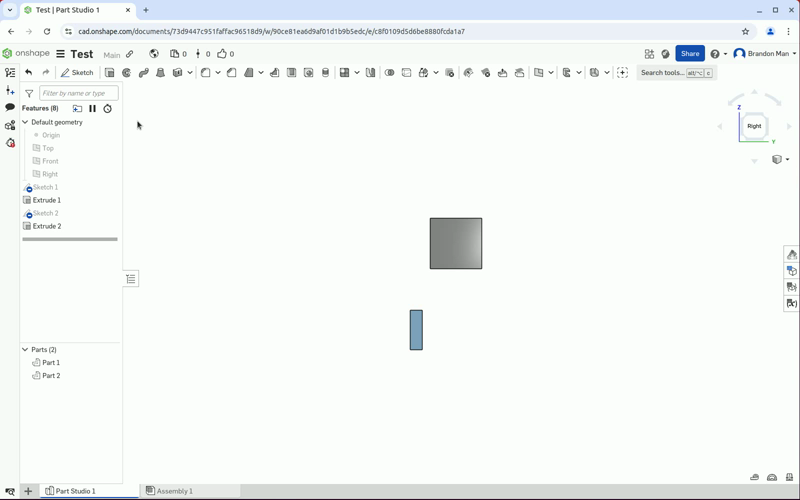
mouse_move(73, 189)
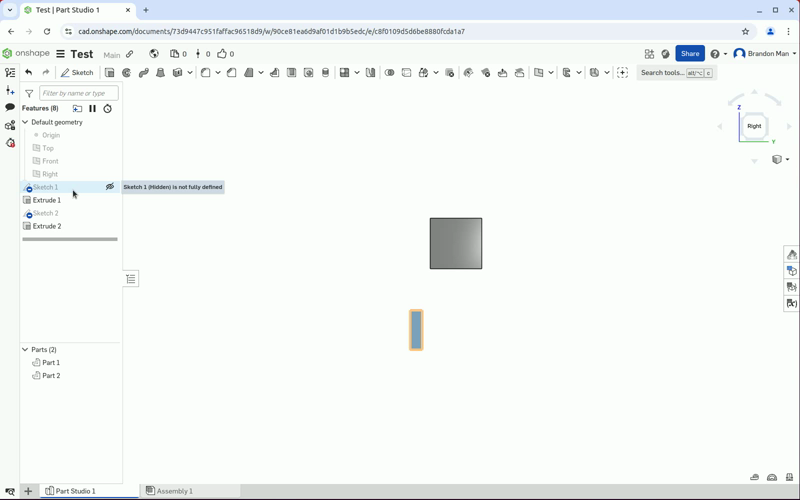
click(73, 189)
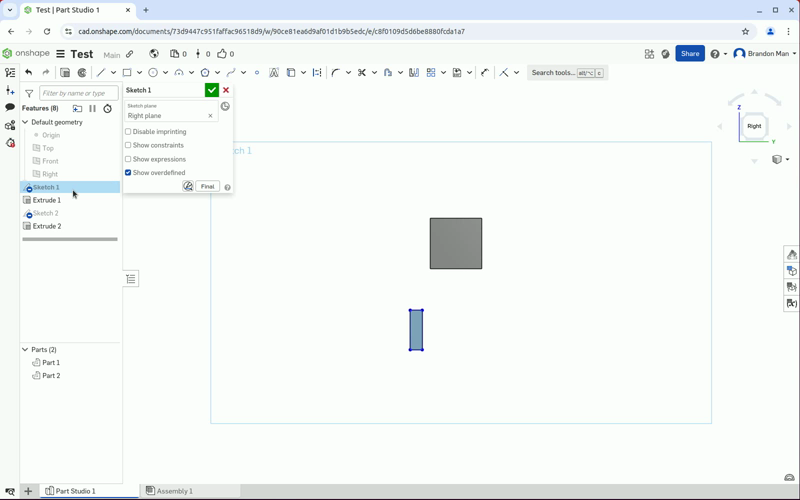
mouse_move(229, 92)
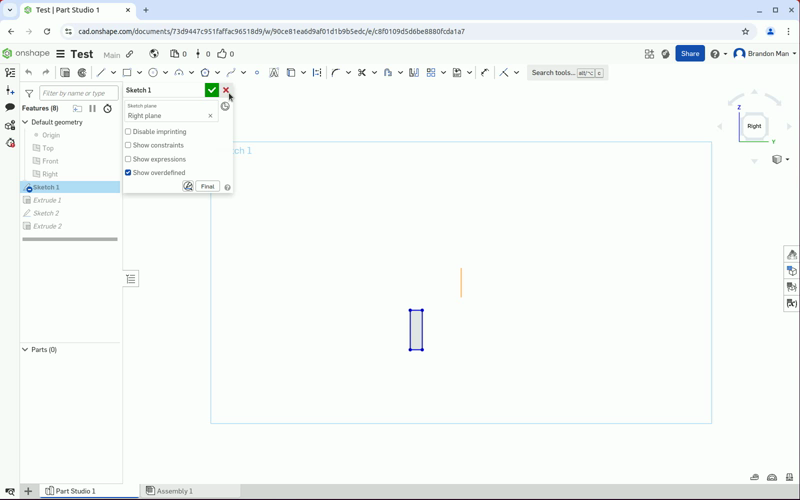
click(229, 92)
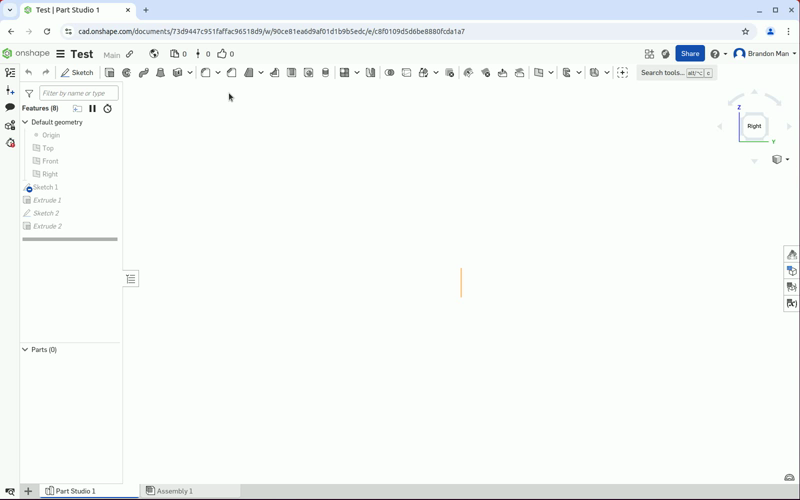
mouse_move(73, 352)
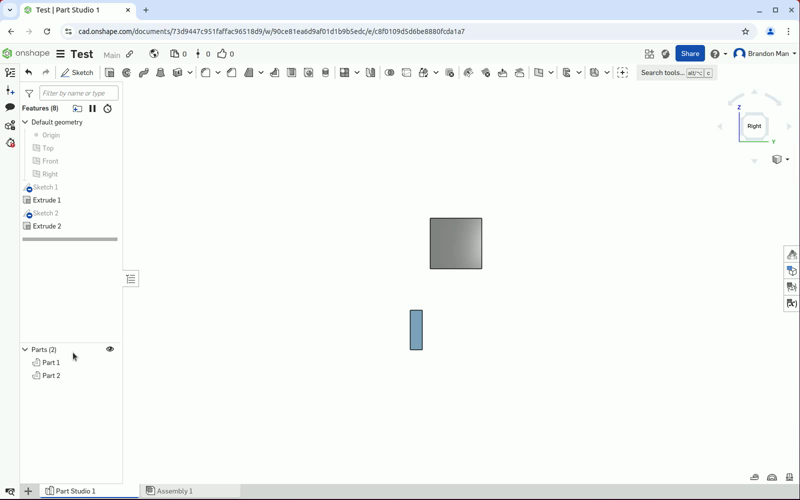
key(y)
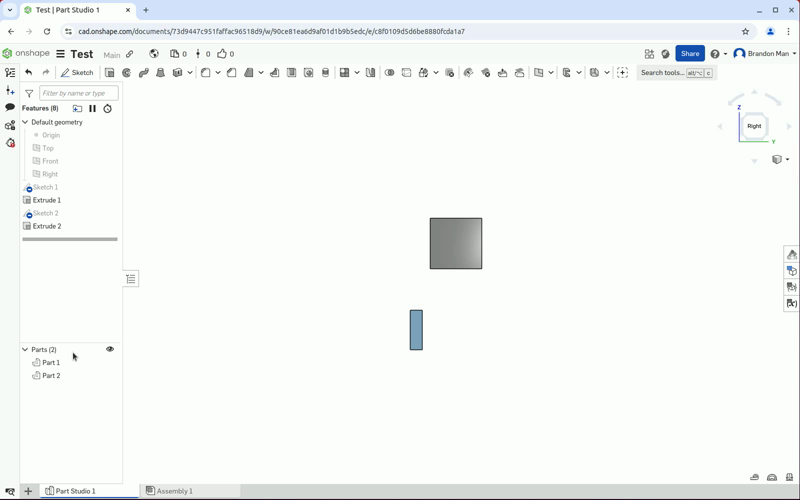
key(shift+p)
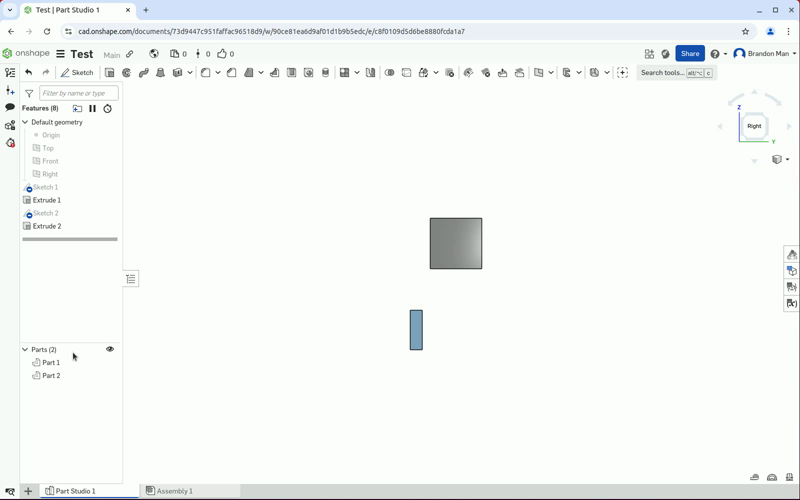
key(space)
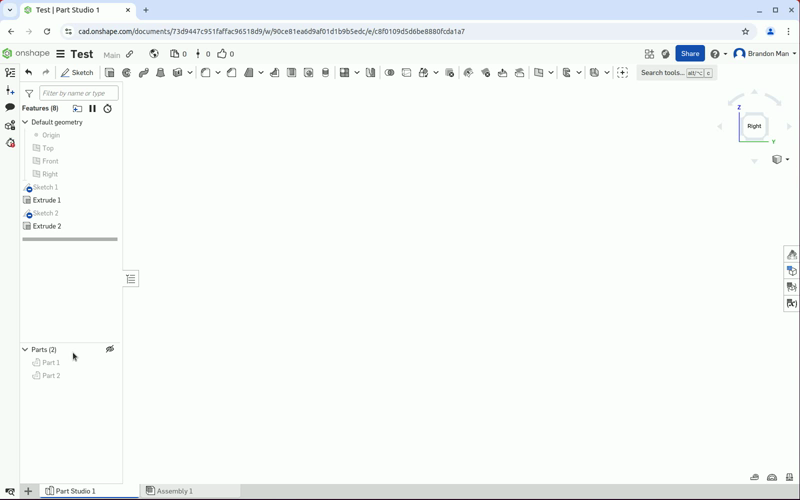
key_down(shift)
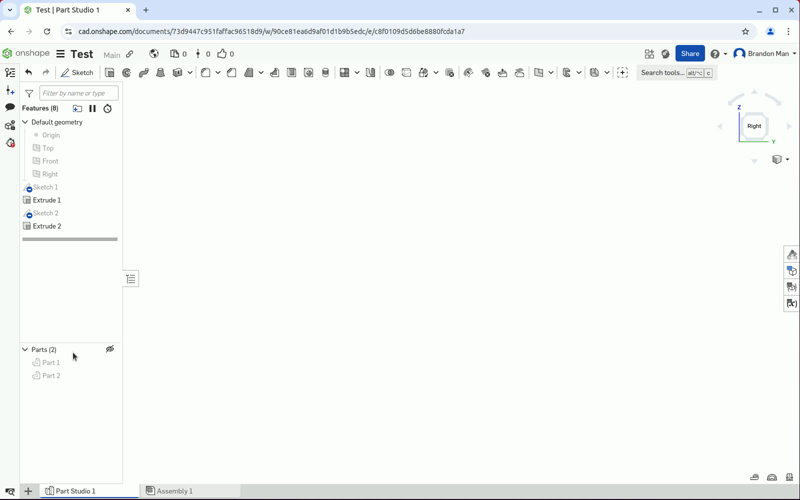
key(right)
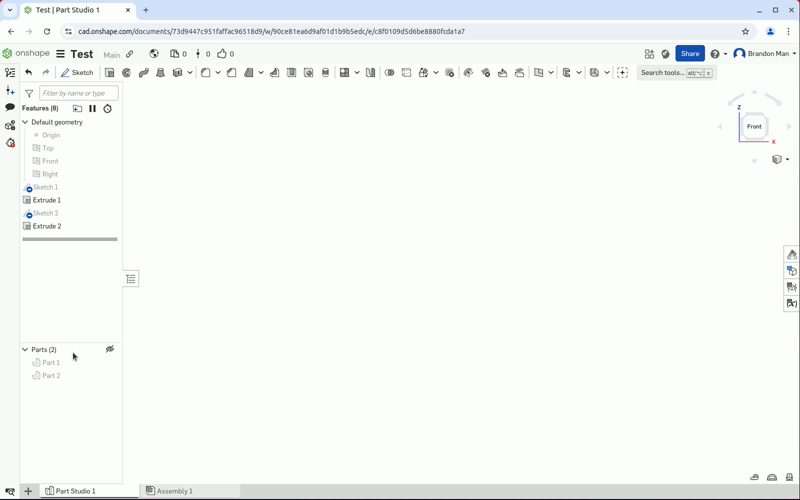
key_up(shift)
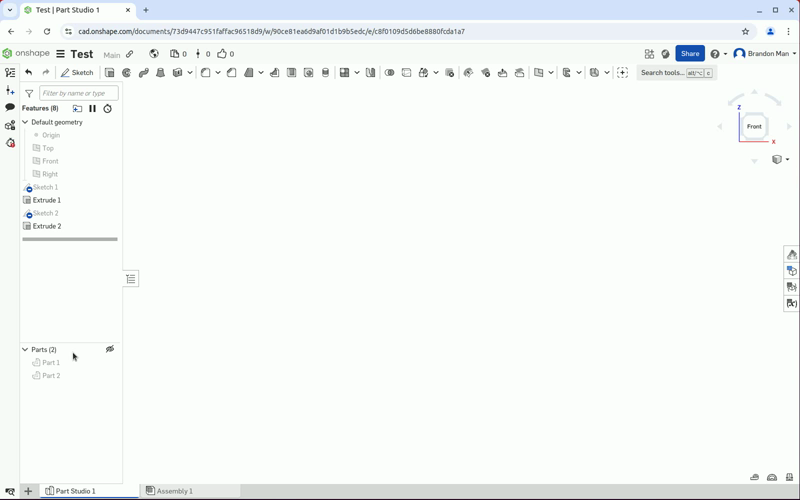
key(space)
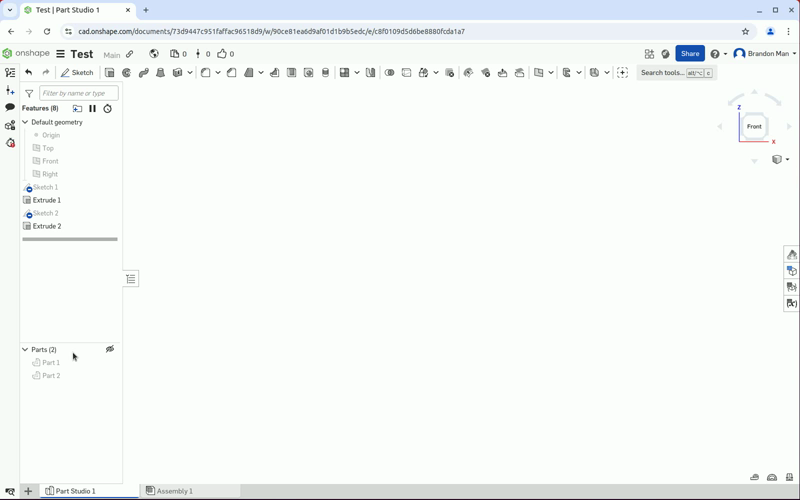
key_down(shift)
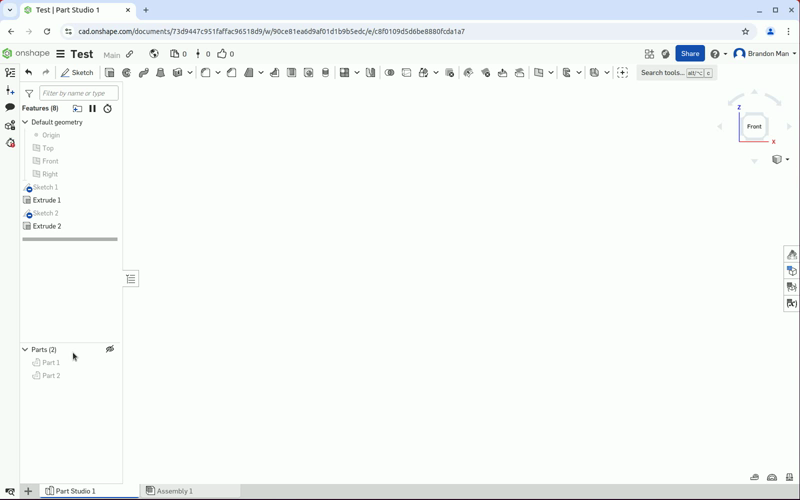
key(down)
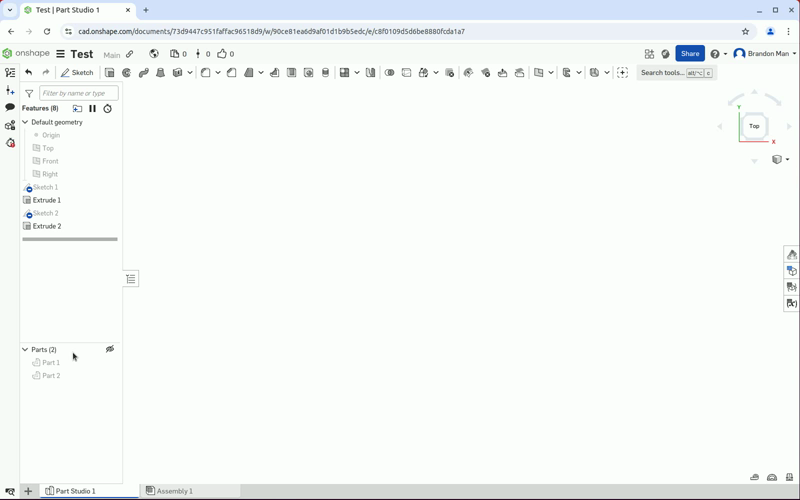
key_up(shift)
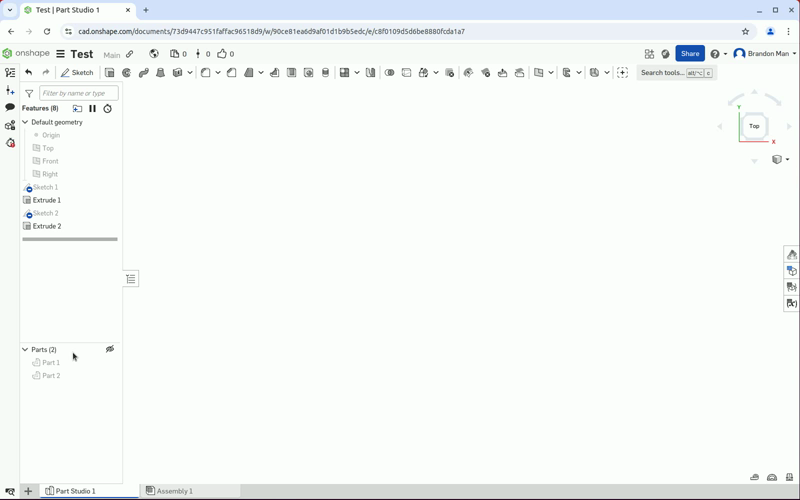
mouse_move(73, 352)
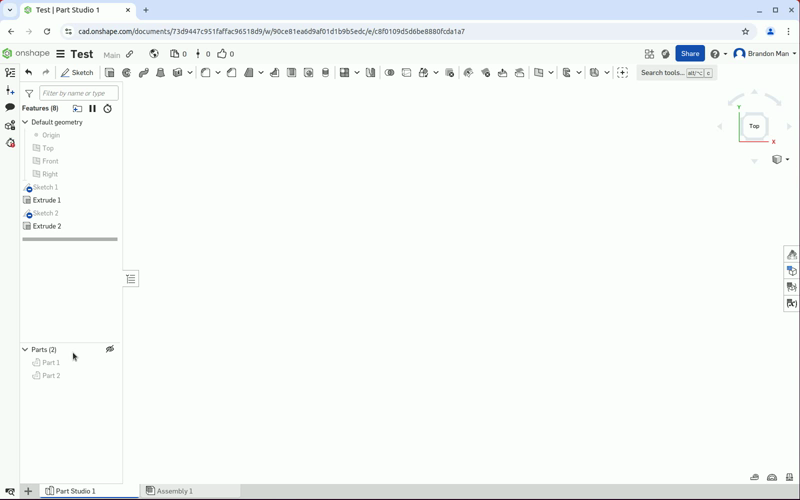
key(shift+y)
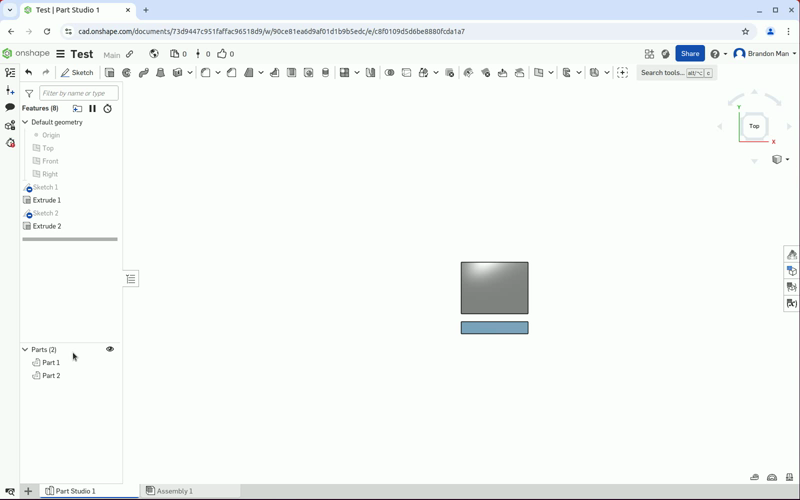
mouse_move(541, 75)
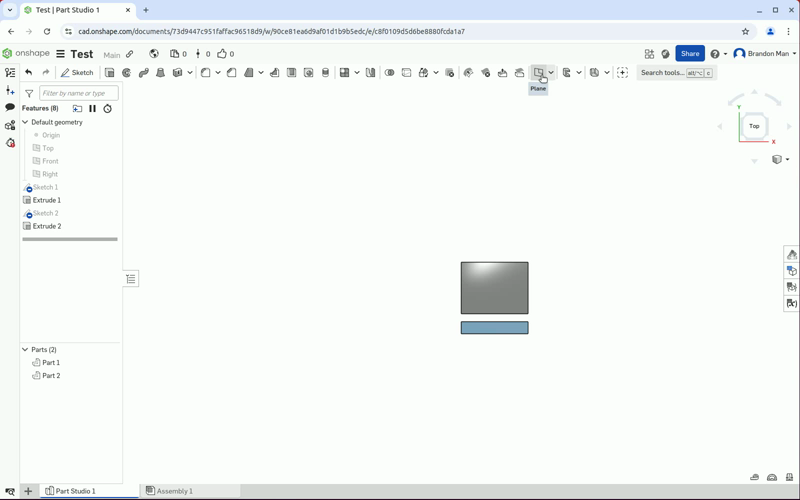
click(541, 75)
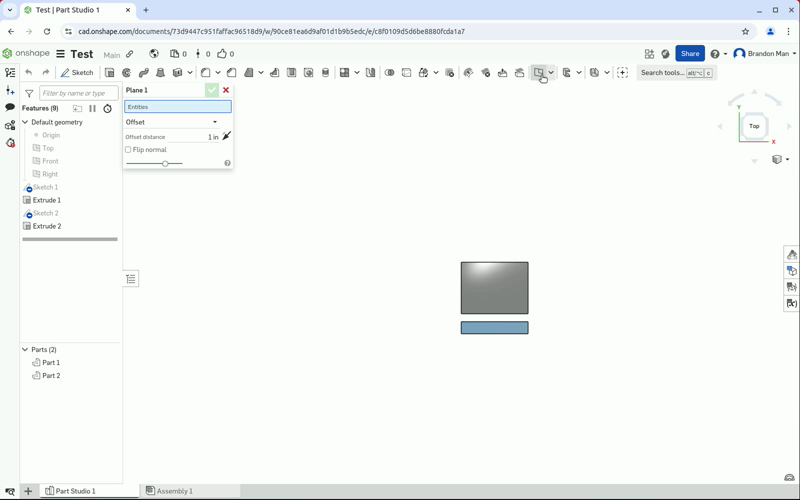
mouse_move(73, 150)
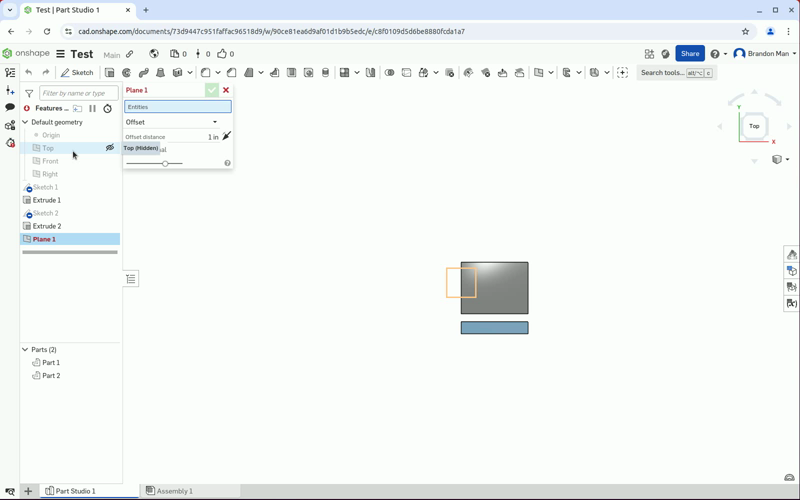
click(73, 150)
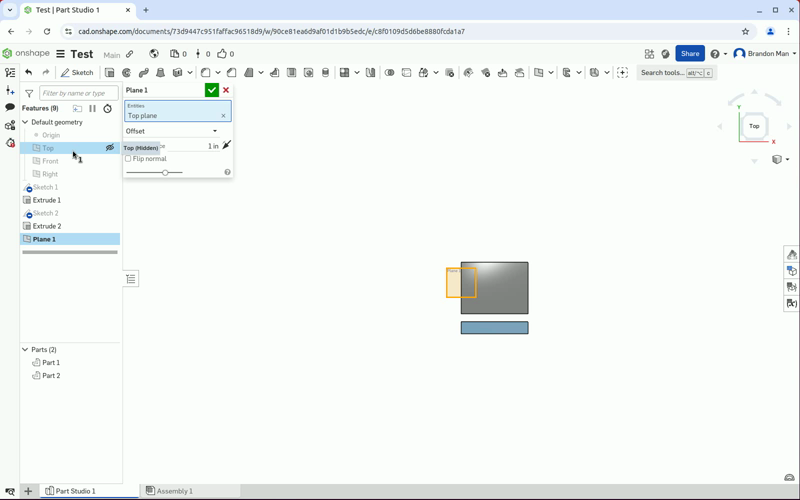
key(tab, 2)
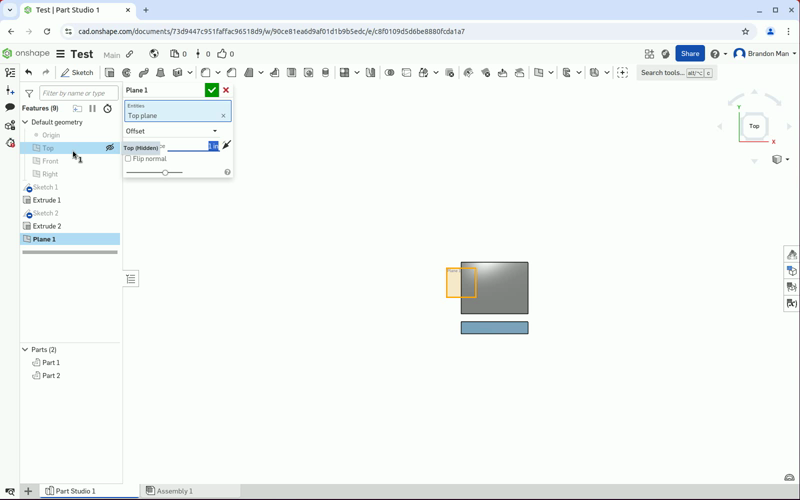
text(13.249)
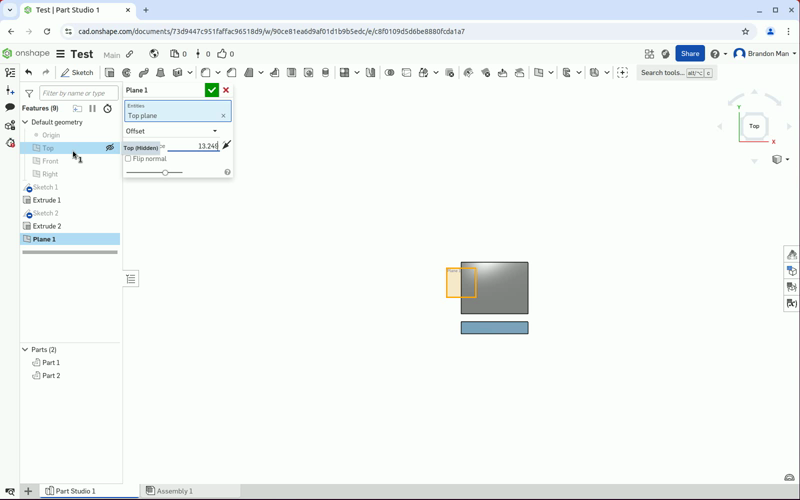
key(enter, 2)
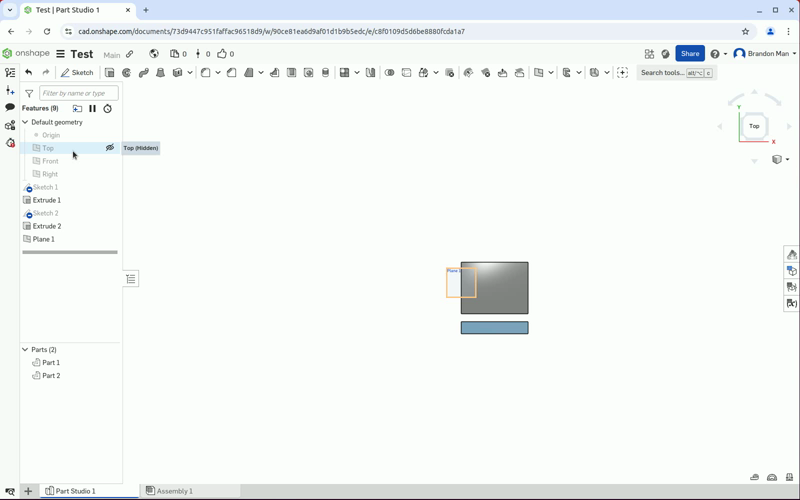
key(shift+s)
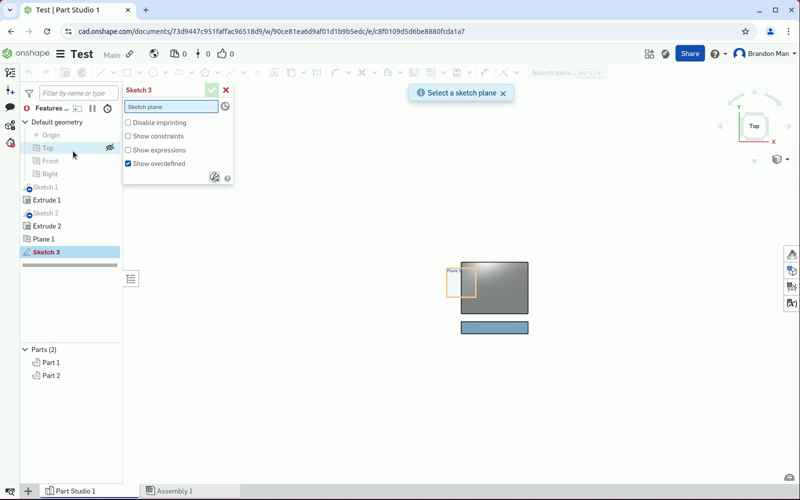
mouse_move(73, 241)
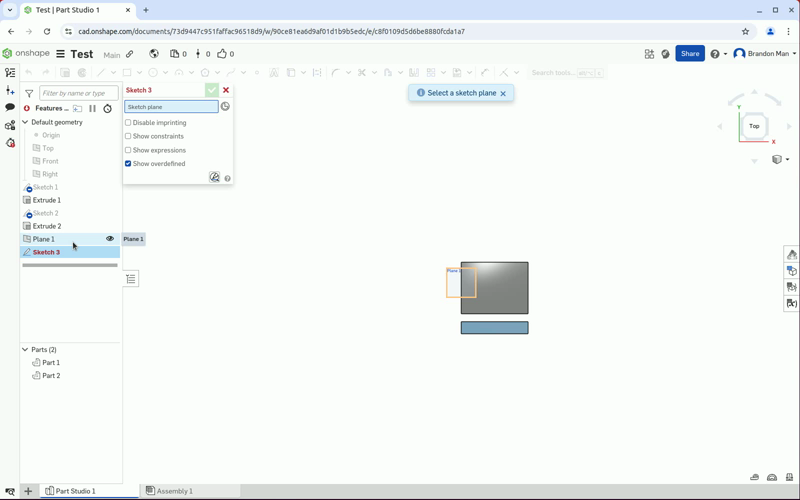
click(73, 241)
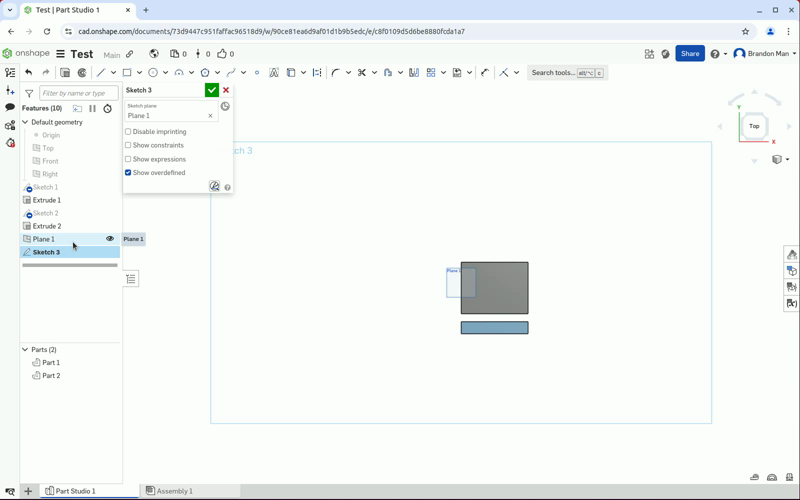
mouse_move(73, 352)
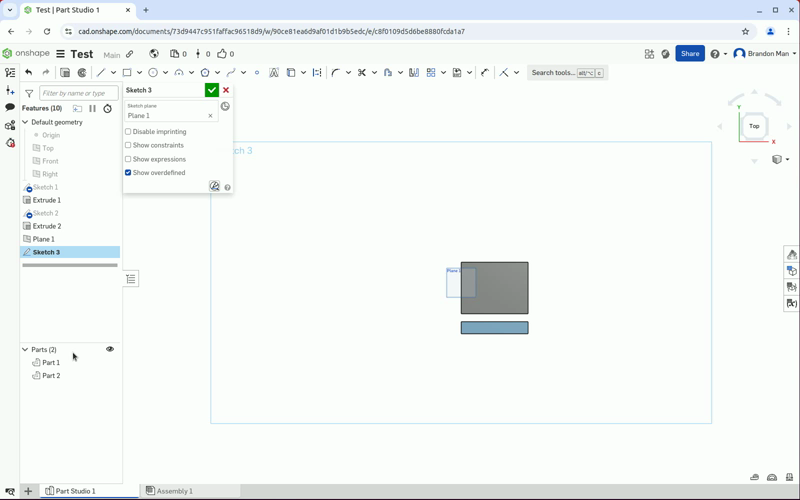
key(y)
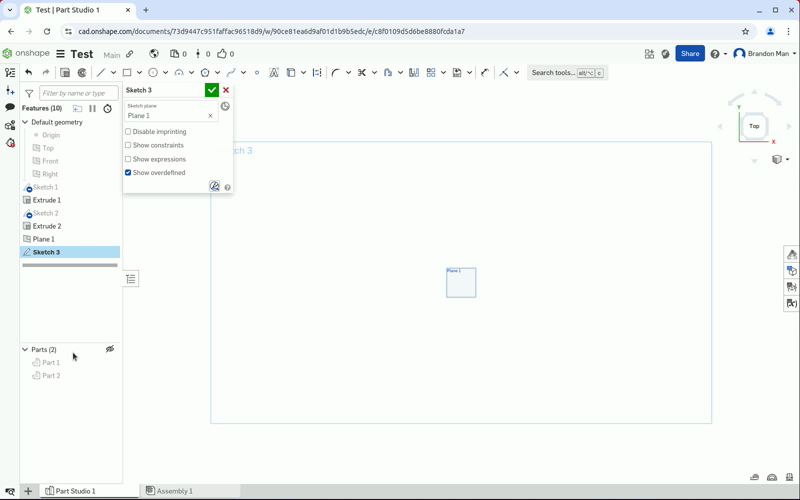
key(l)
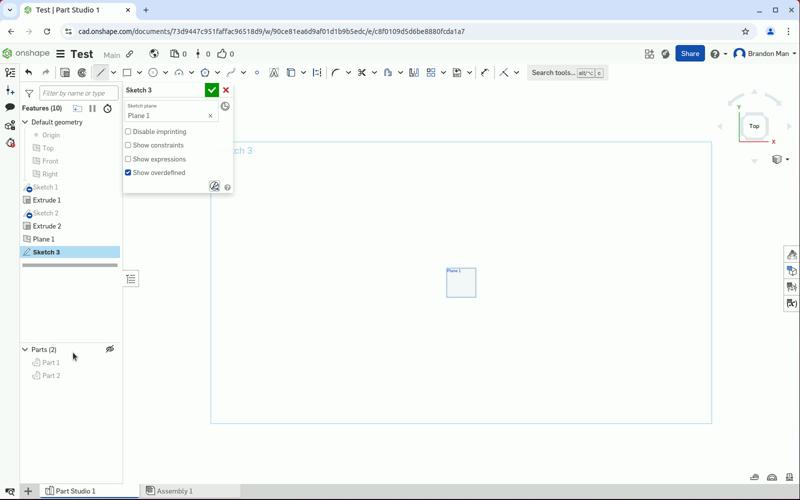
key_down(shift)
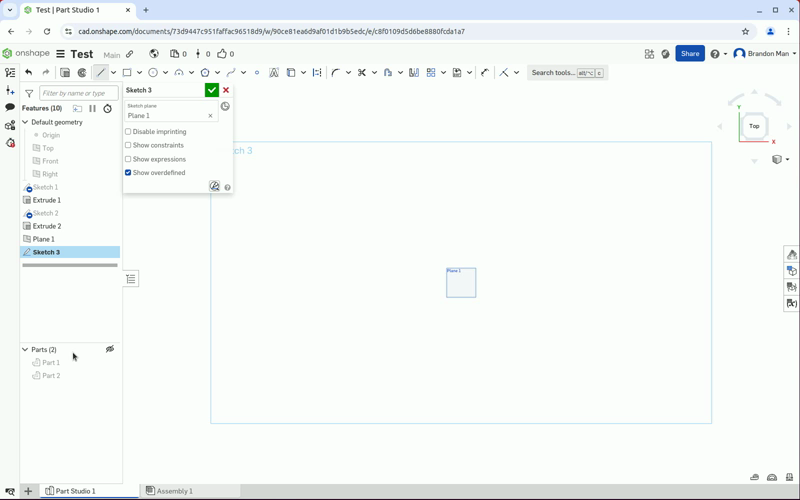
mouse_move(527, 303)
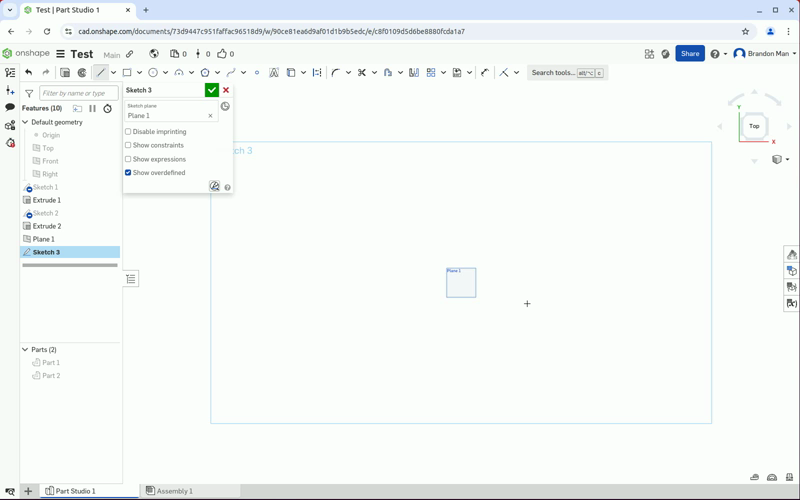
click(527, 303)
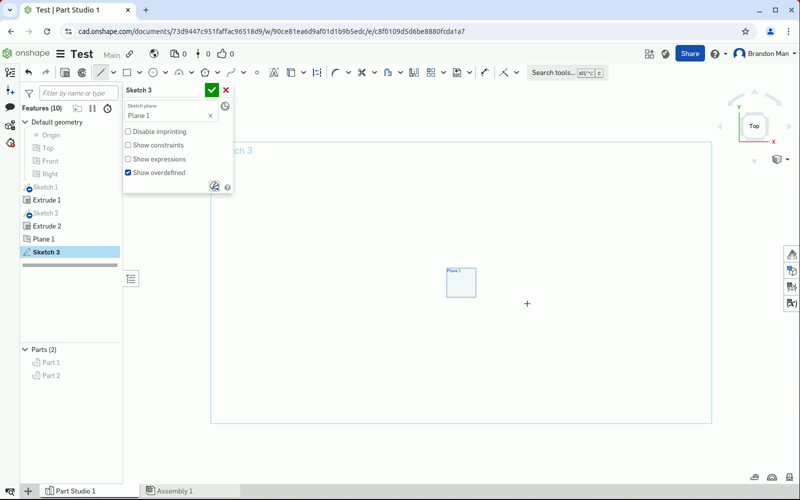
key_up(shift)
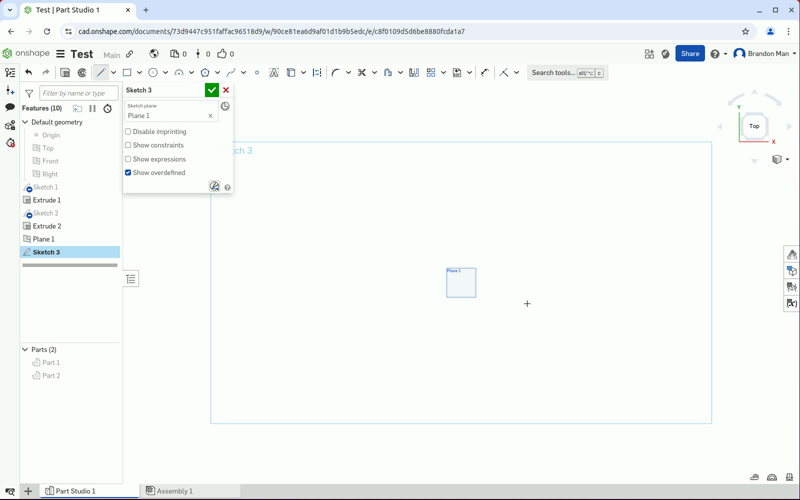
key_down(shift)
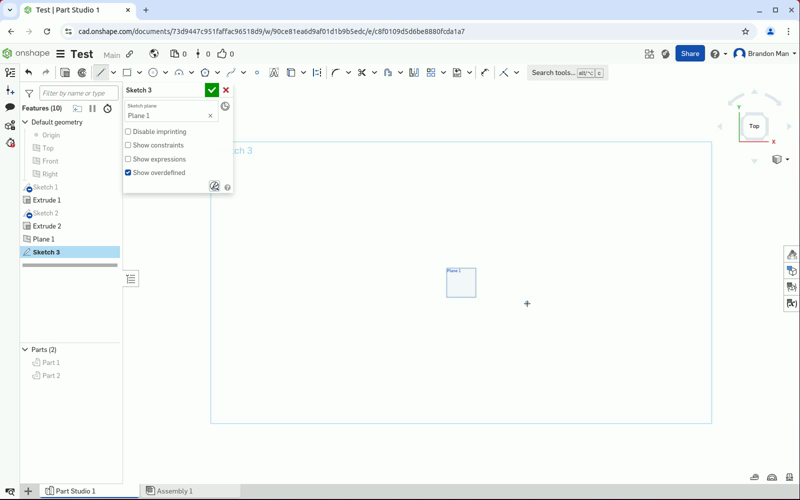
mouse_move(557, 303)
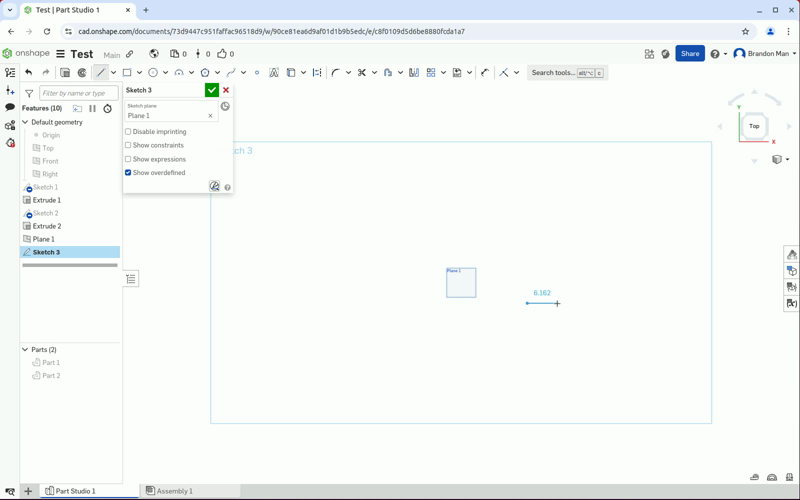
mouse_move(527, 297)
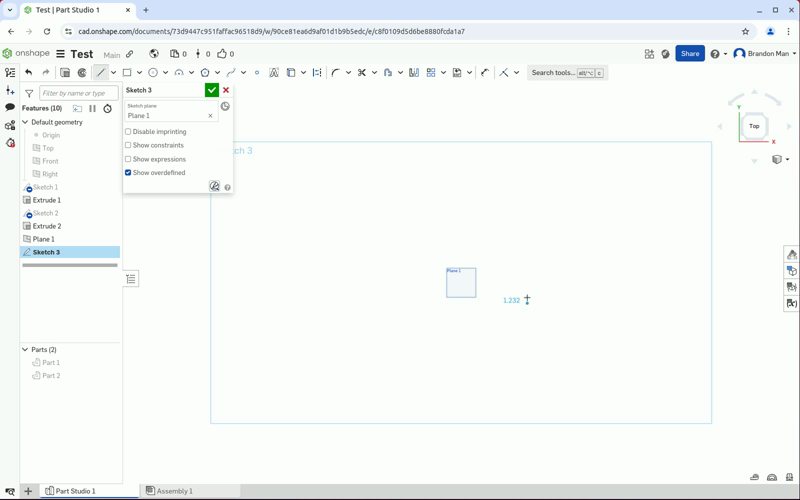
scroll(6)
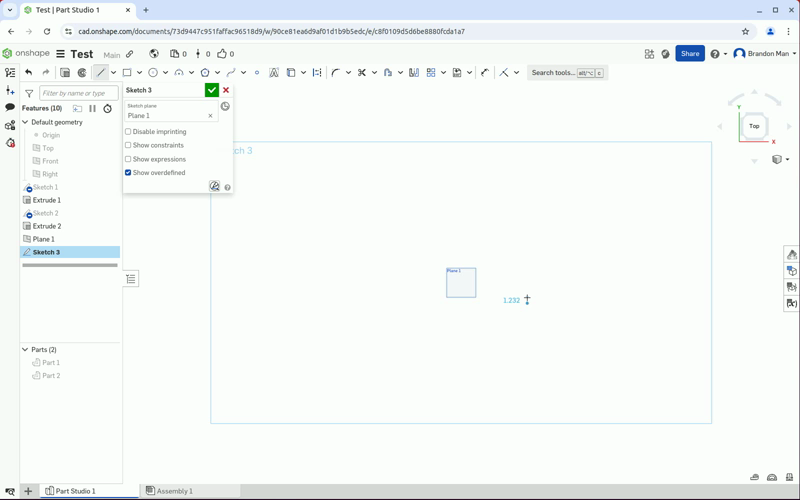
scroll(6)
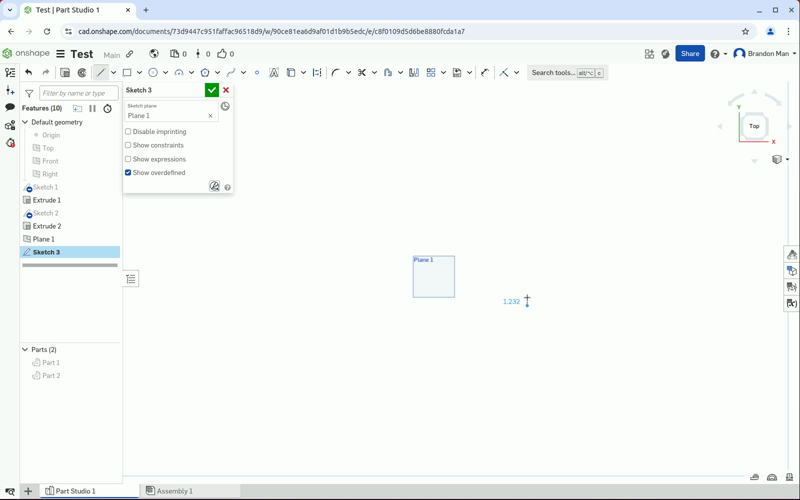
scroll(6)
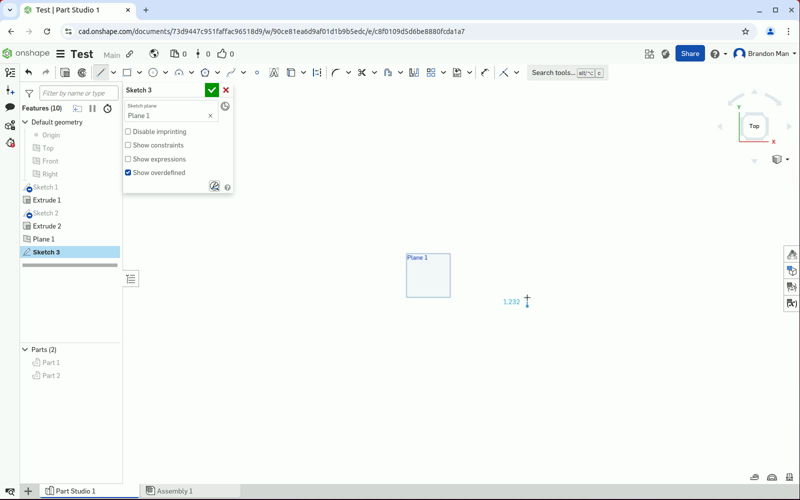
scroll(6)
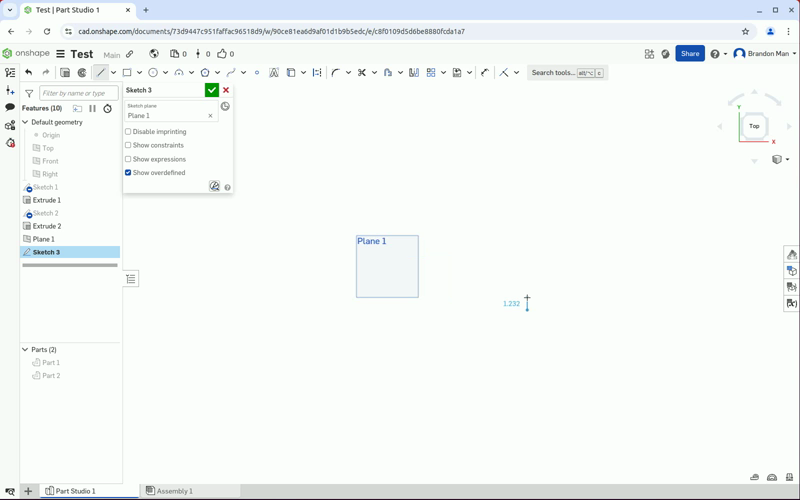
scroll(6)
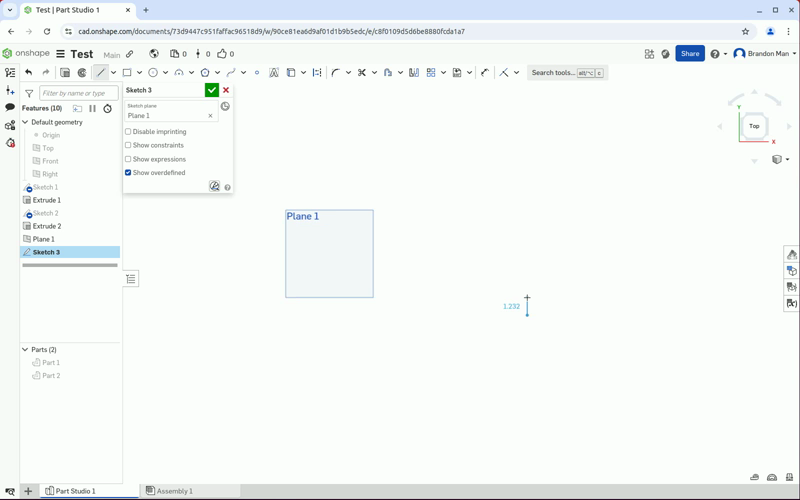
scroll(6)
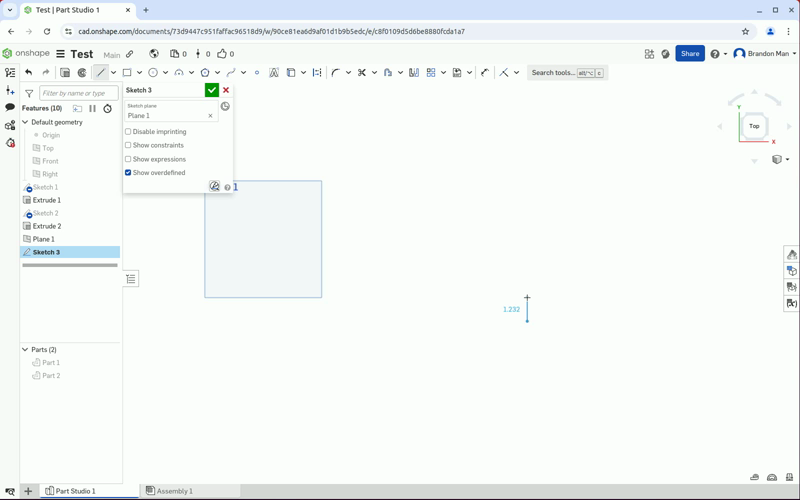
scroll(6)
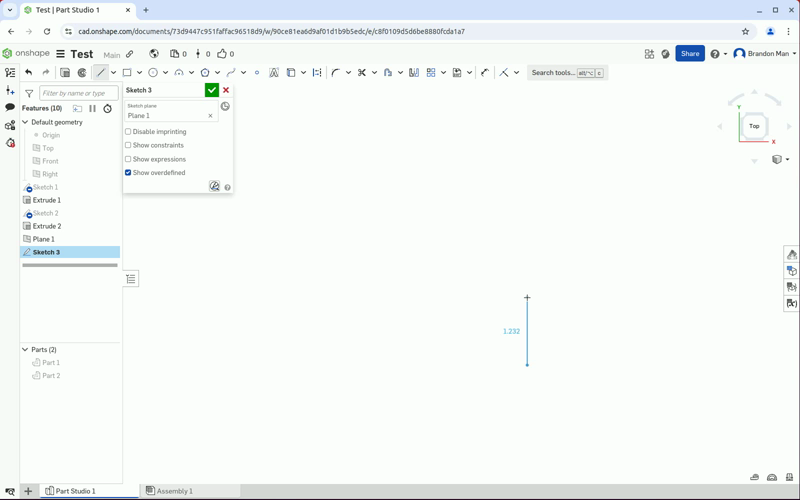
click(527, 297)
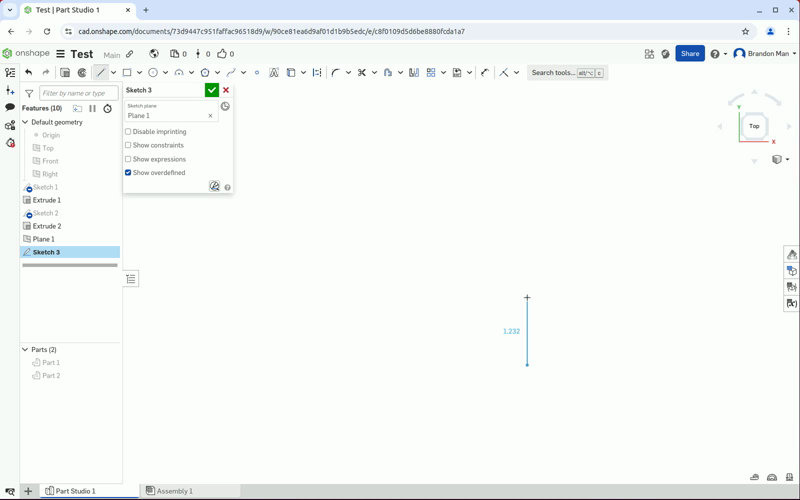
scroll(-6)
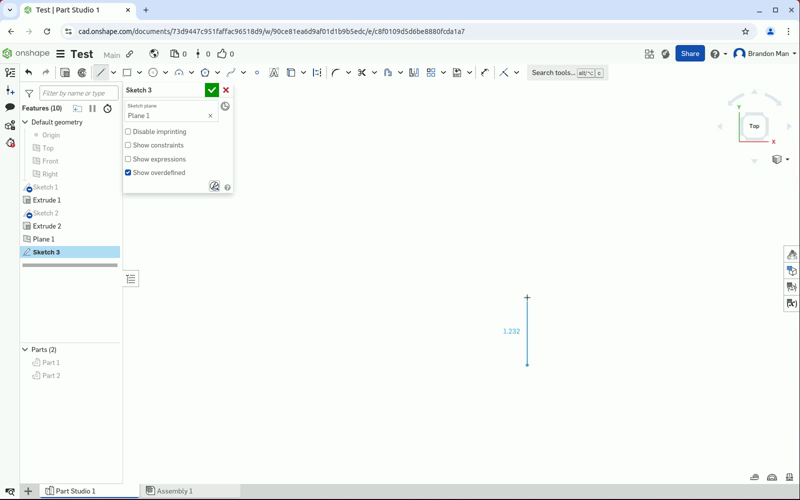
scroll(-6)
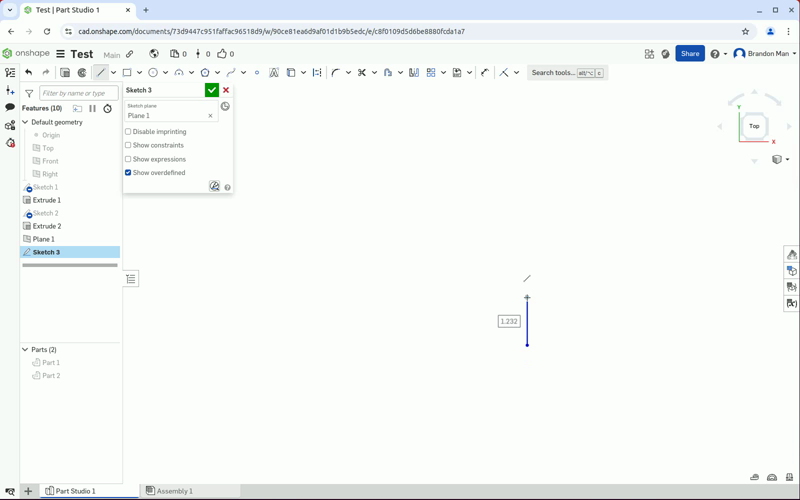
scroll(-6)
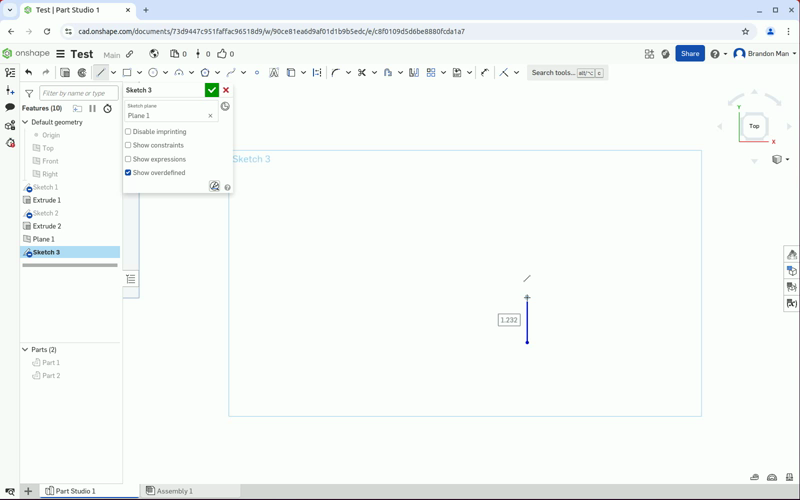
scroll(-6)
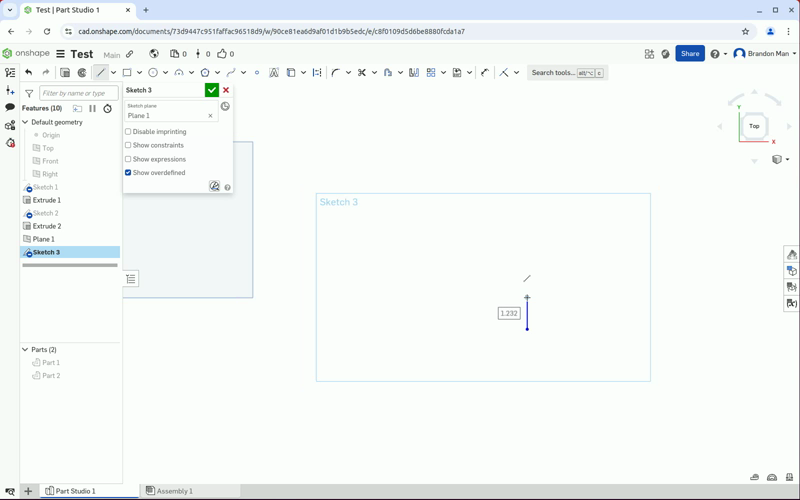
scroll(-6)
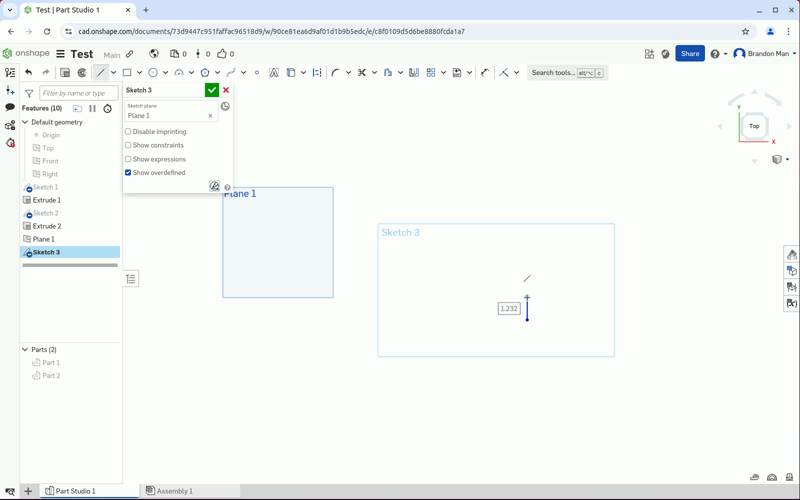
scroll(-6)
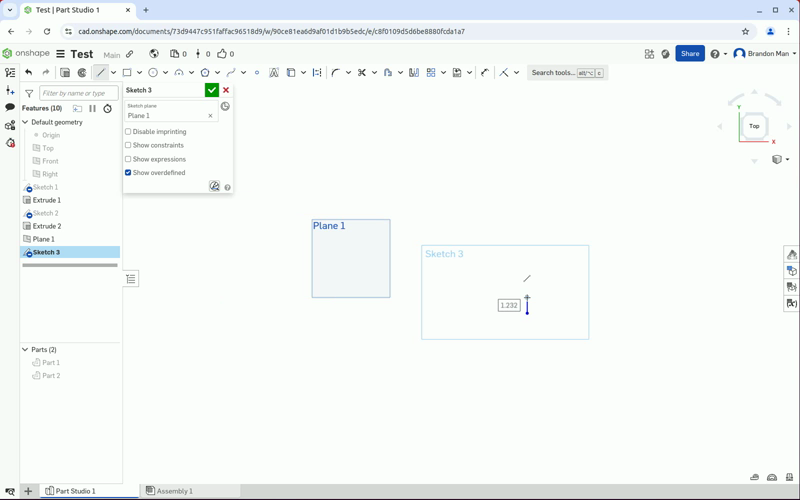
scroll(-6)
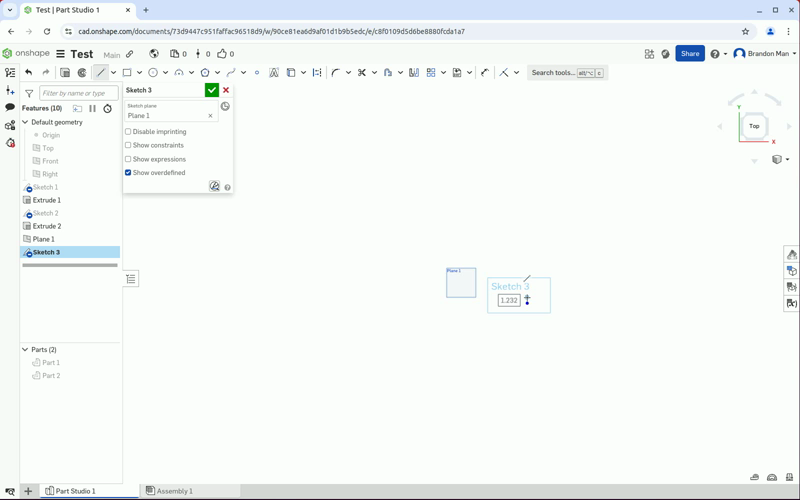
key_up(shift)
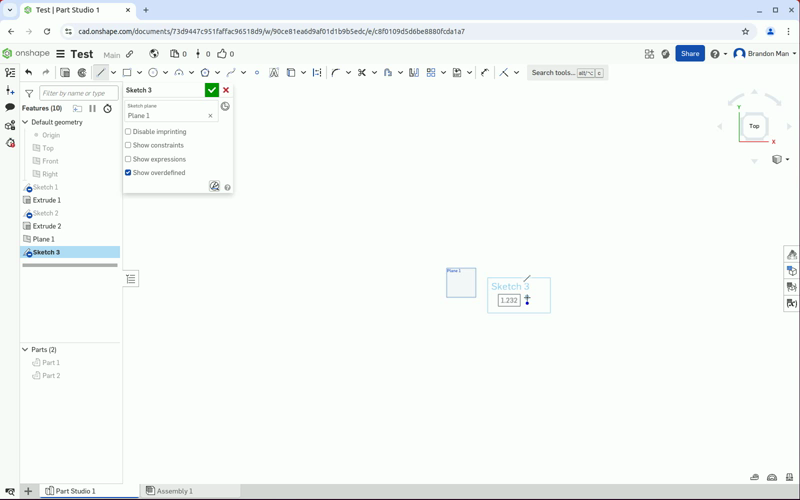
key(esc)
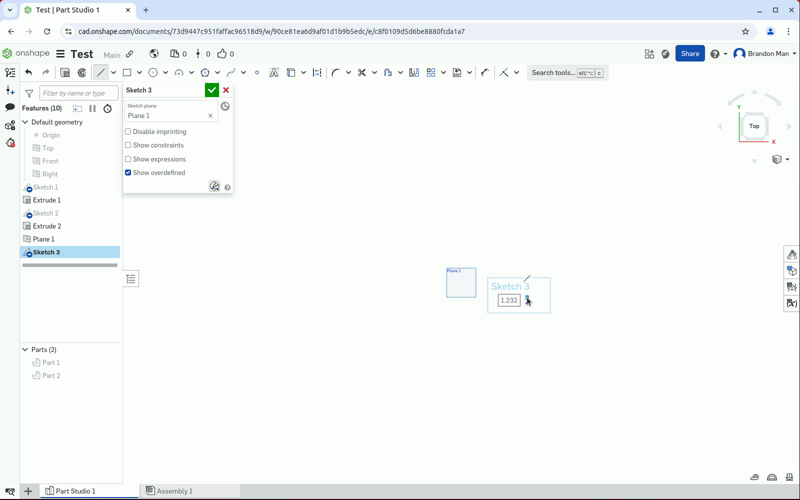
key(a)
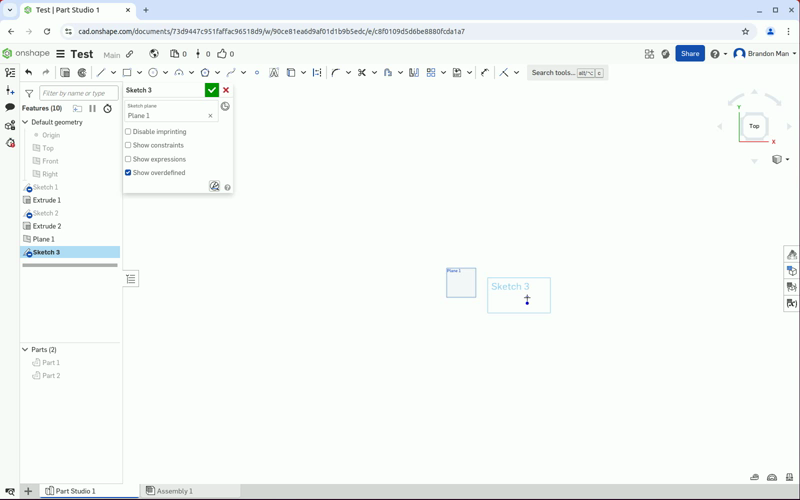
mouse_move(527, 297)
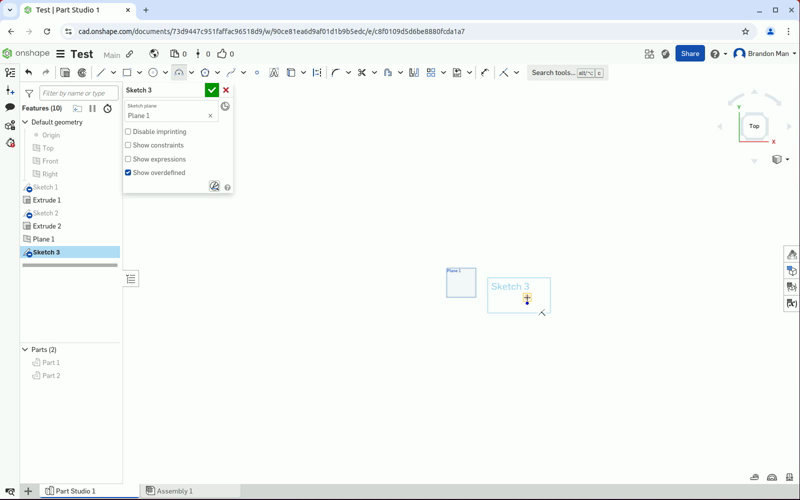
click(527, 297)
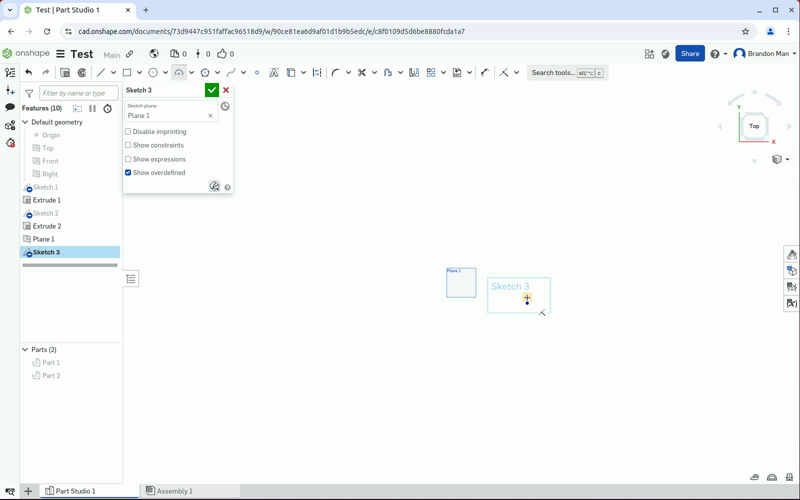
mouse_move(527, 303)
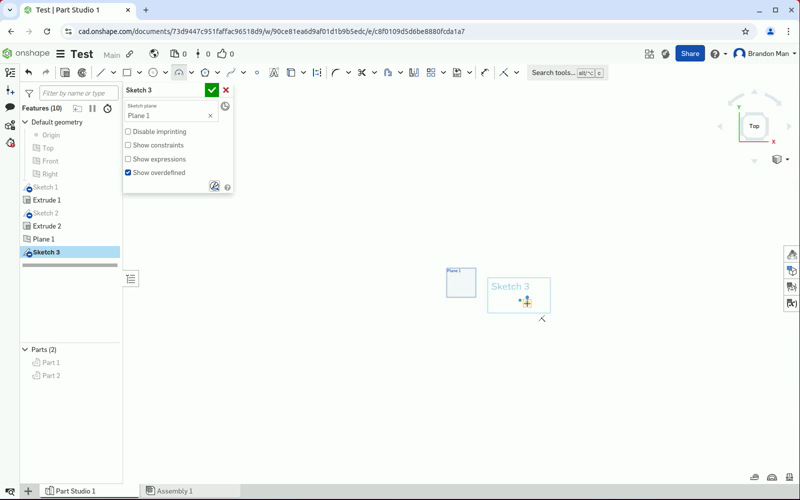
scroll(6)
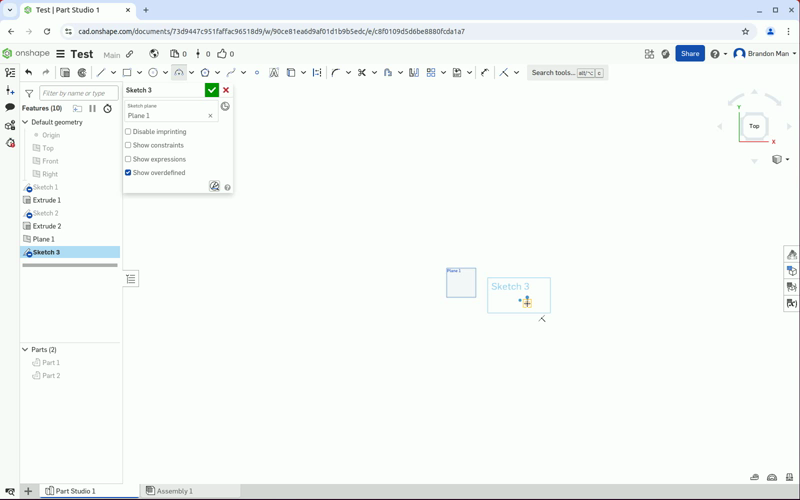
scroll(6)
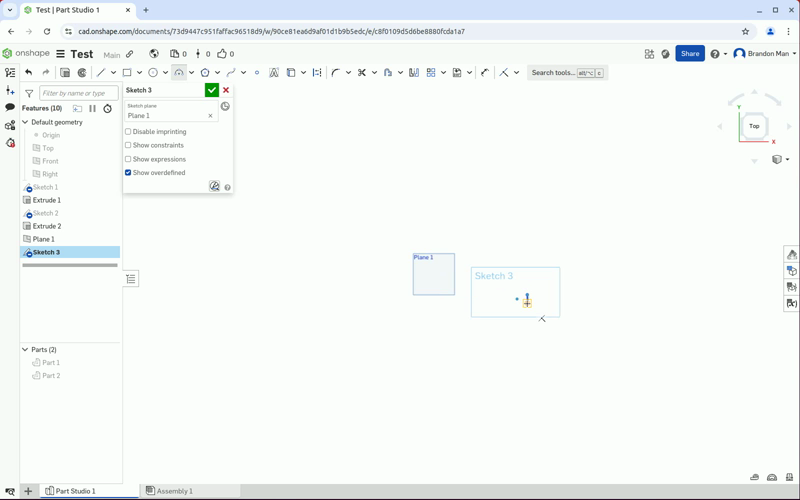
scroll(6)
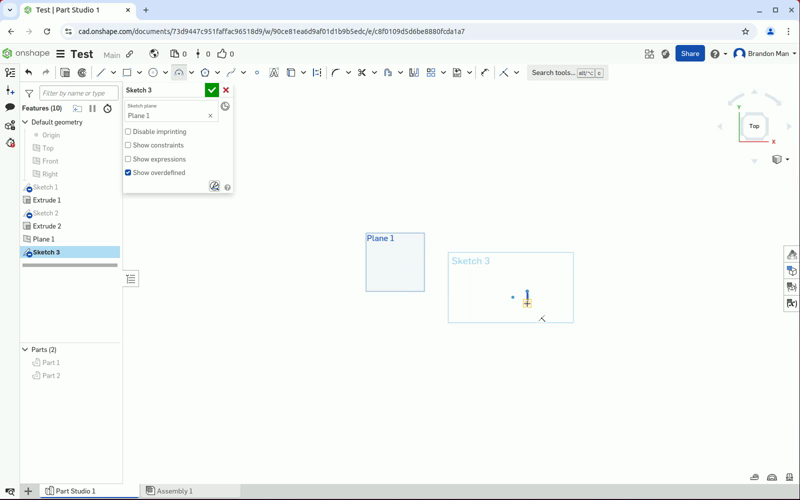
scroll(6)
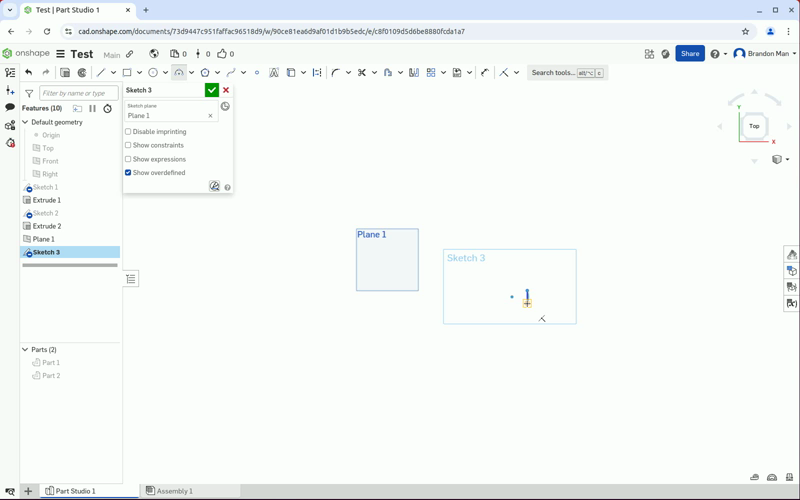
scroll(6)
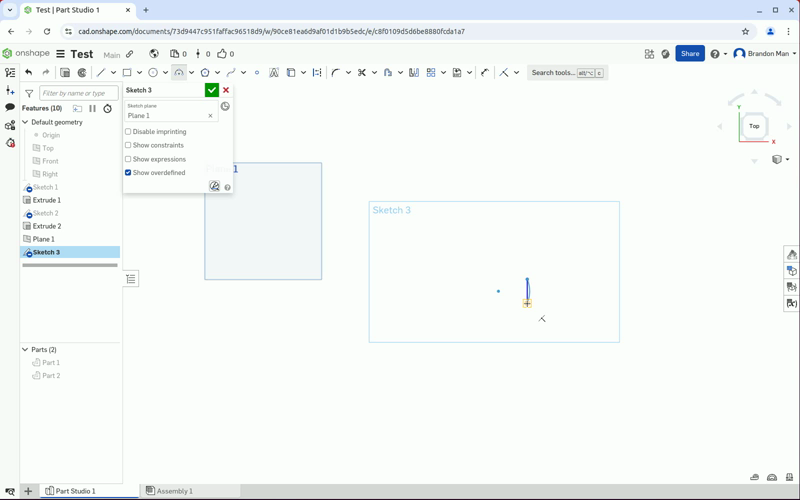
scroll(6)
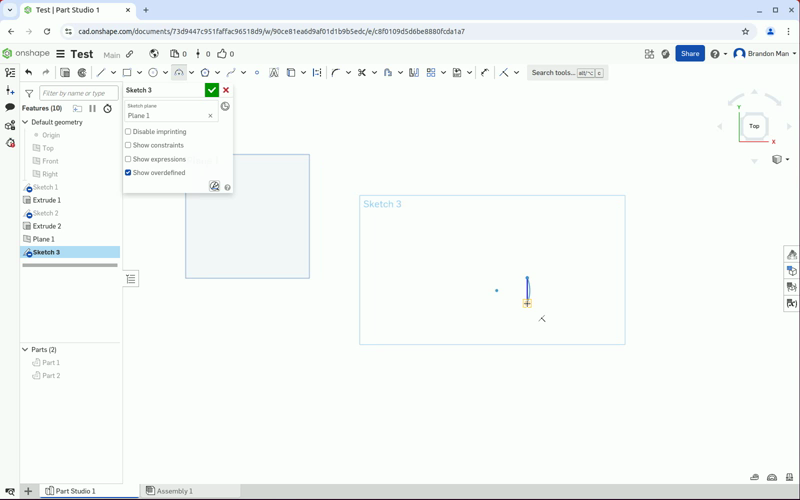
scroll(6)
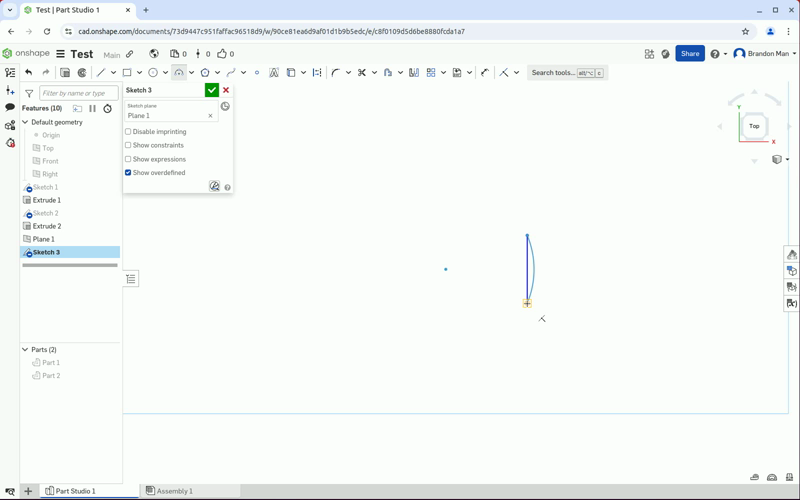
click(527, 303)
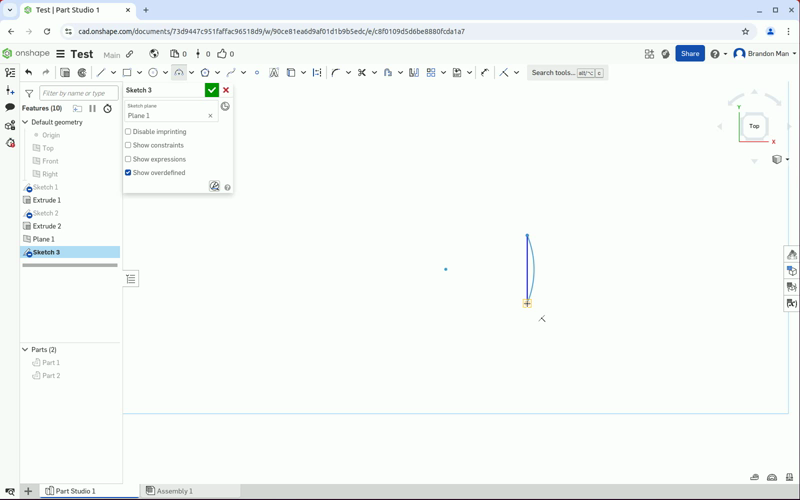
scroll(-6)
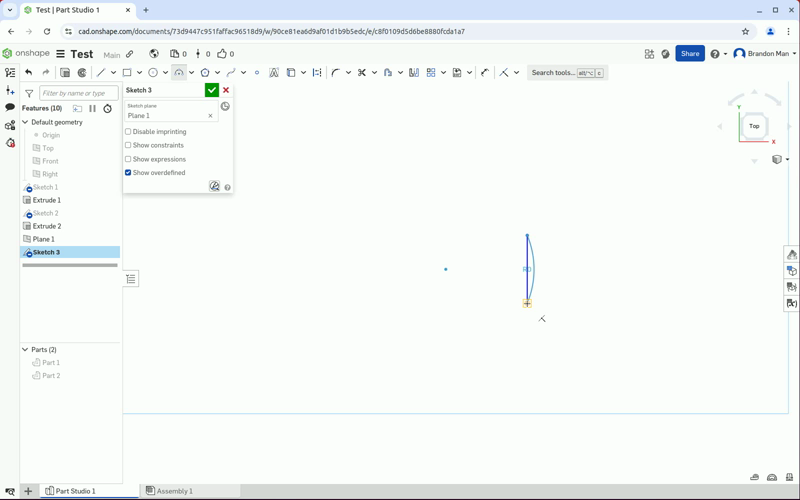
scroll(-6)
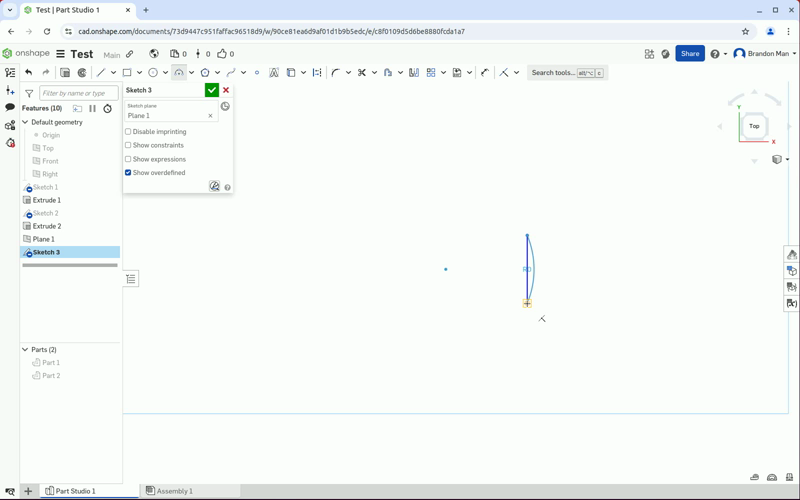
scroll(-6)
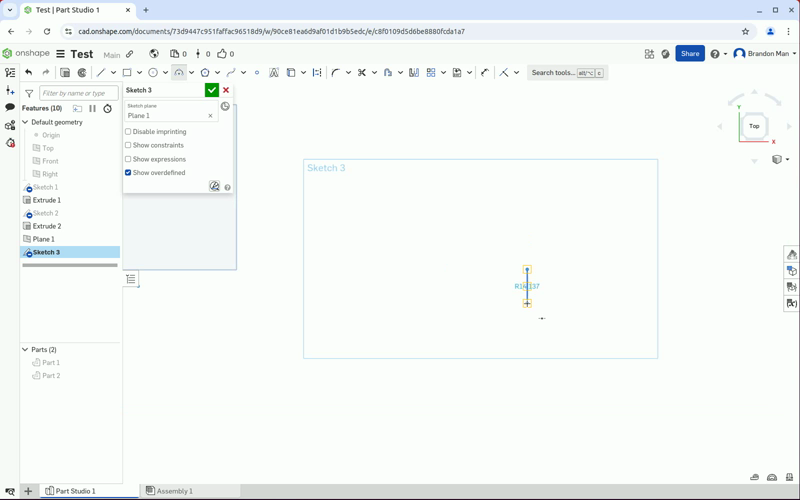
scroll(-6)
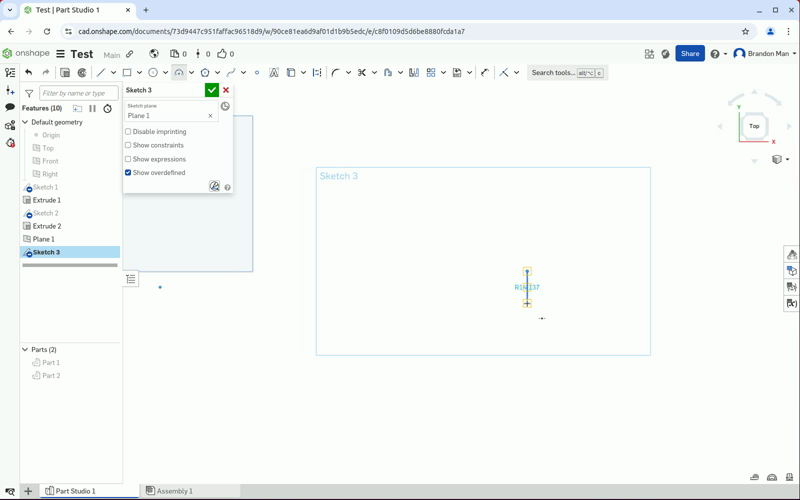
scroll(-6)
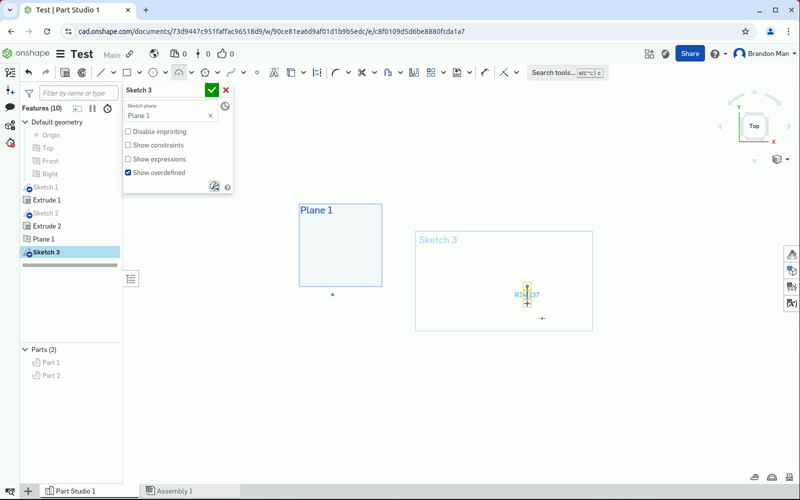
scroll(-6)
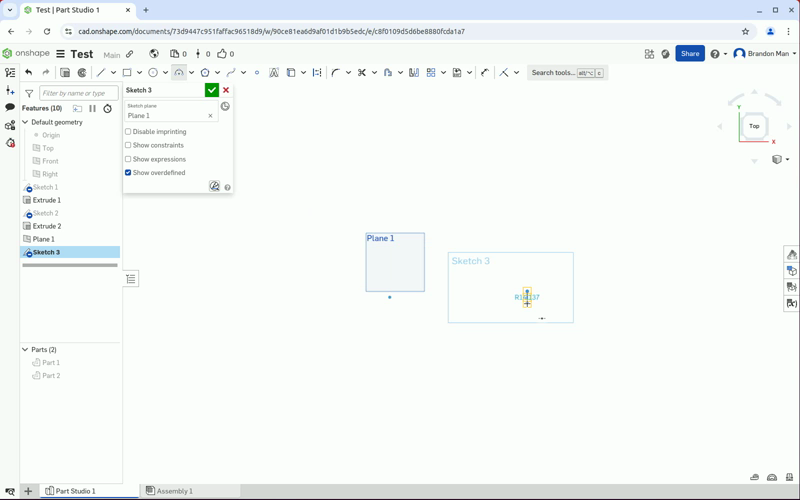
scroll(-6)
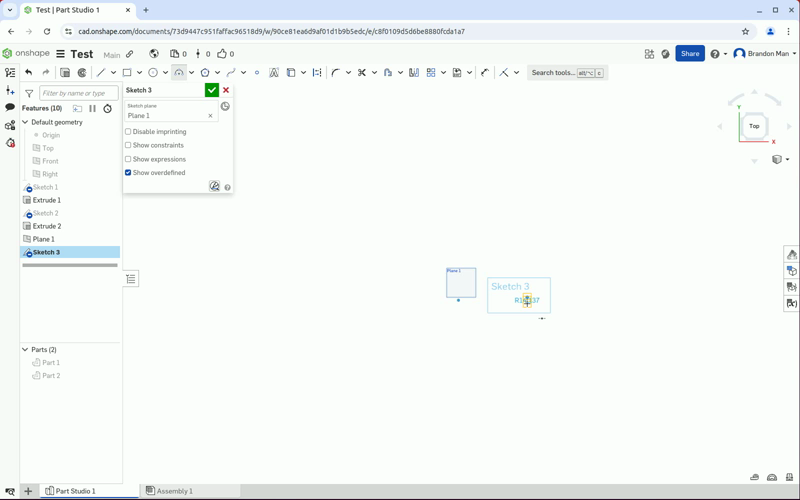
key_down(shift)
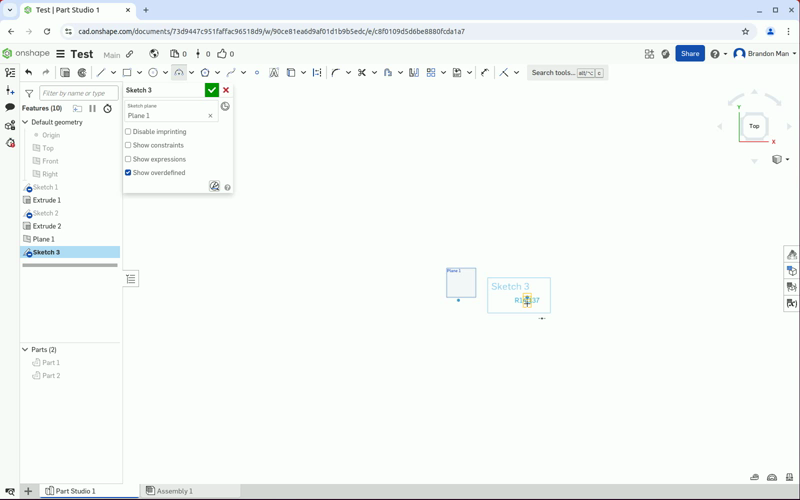
mouse_move(501, 300)
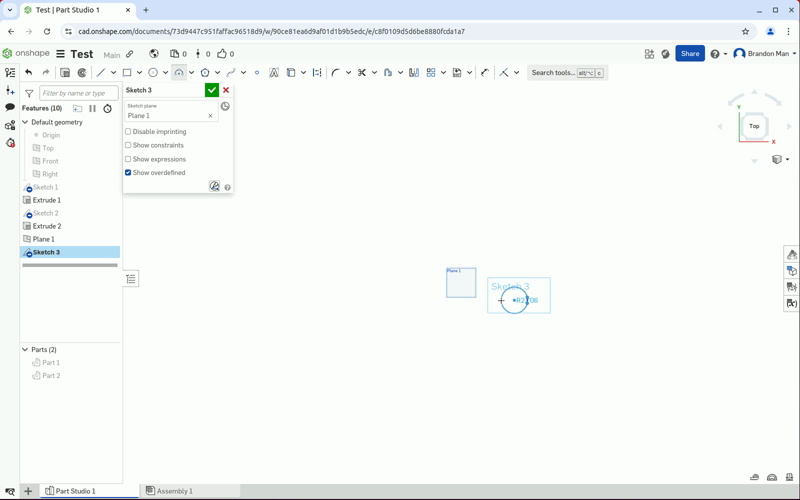
scroll(6)
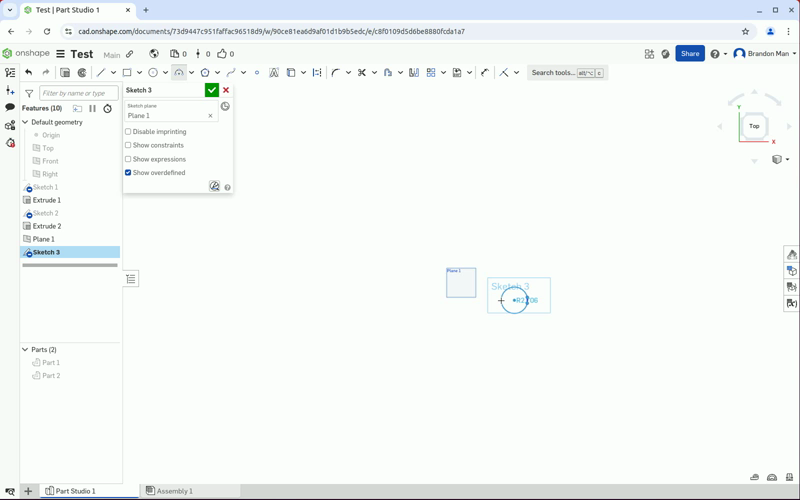
scroll(6)
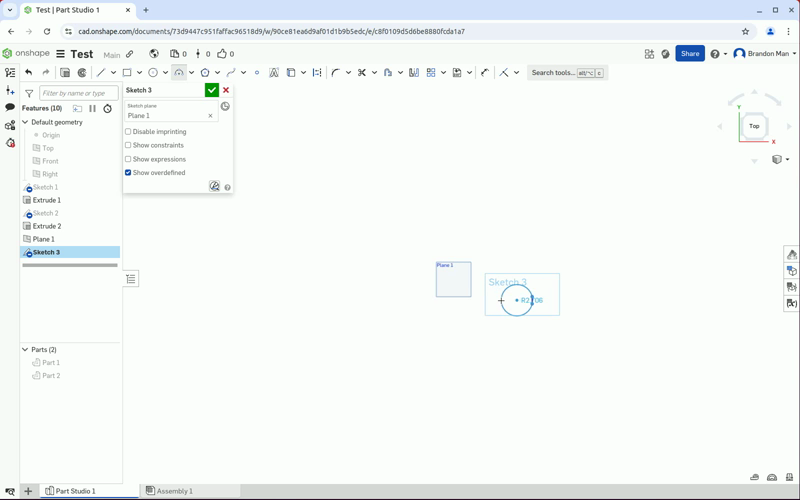
scroll(6)
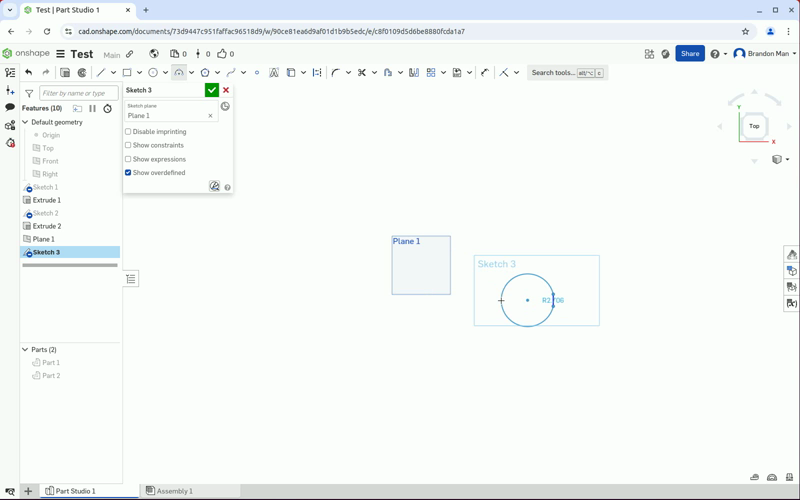
scroll(6)
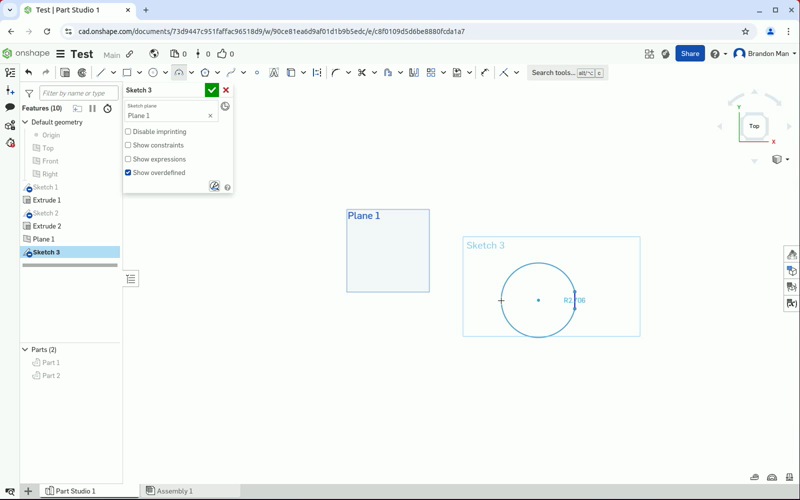
scroll(6)
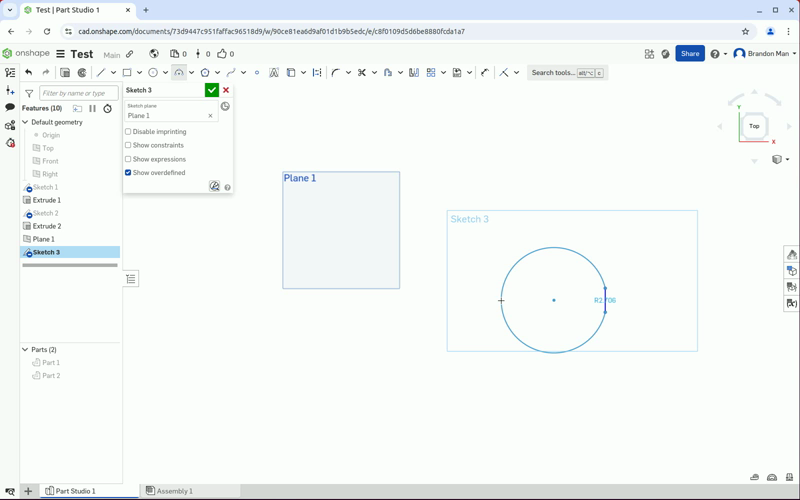
scroll(6)
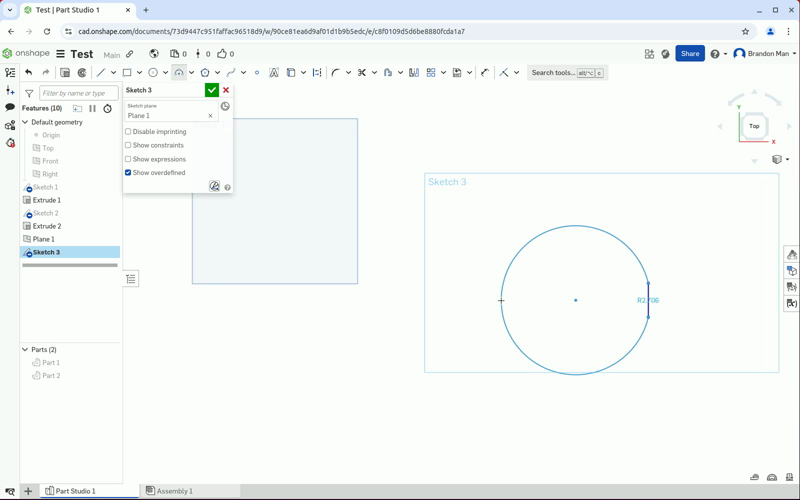
scroll(6)
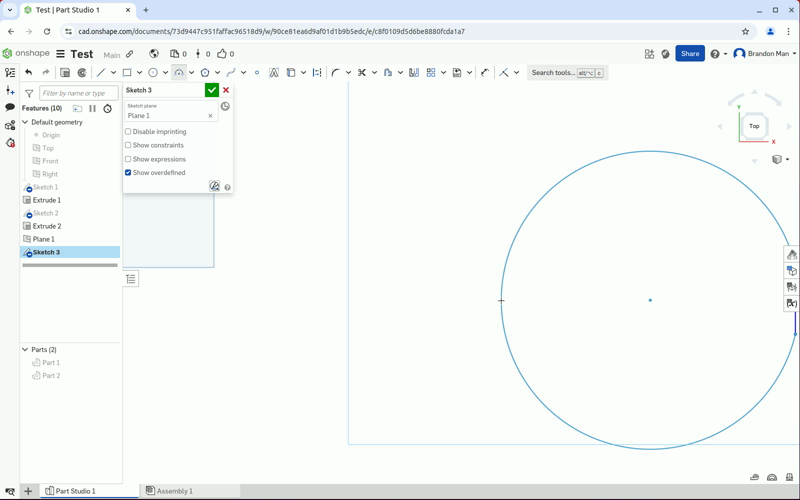
click(501, 300)
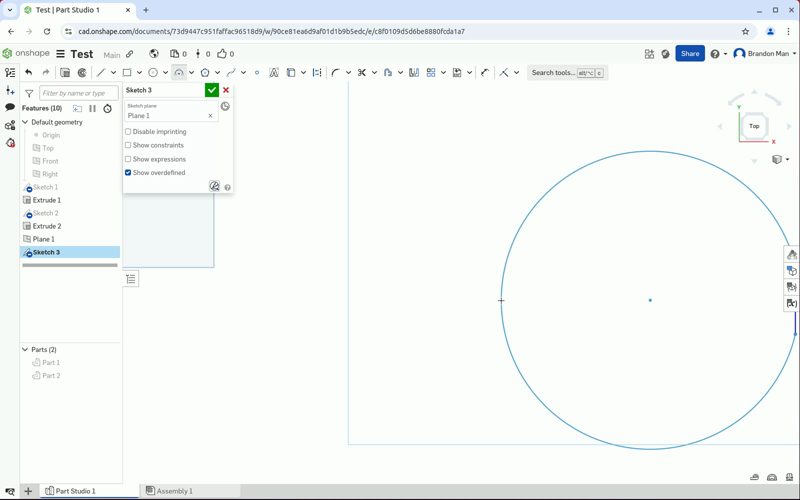
scroll(-6)
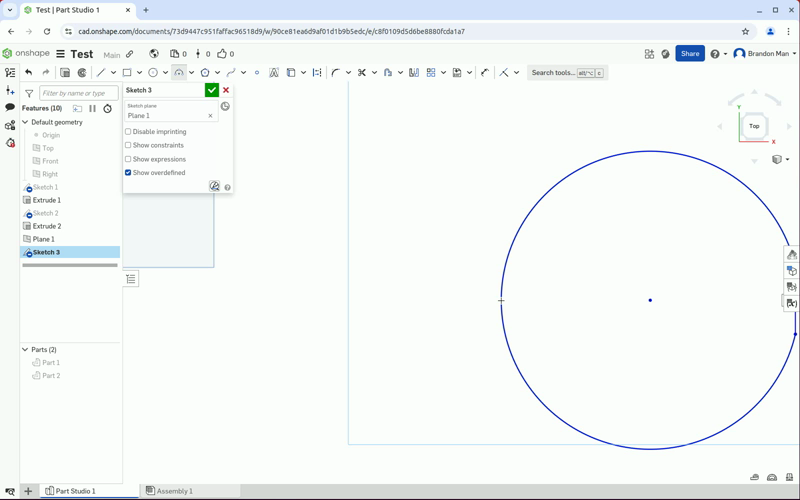
scroll(-6)
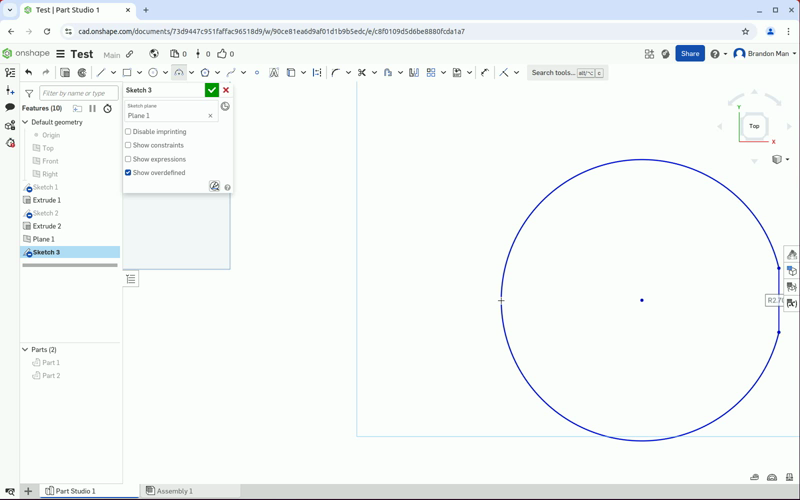
scroll(-6)
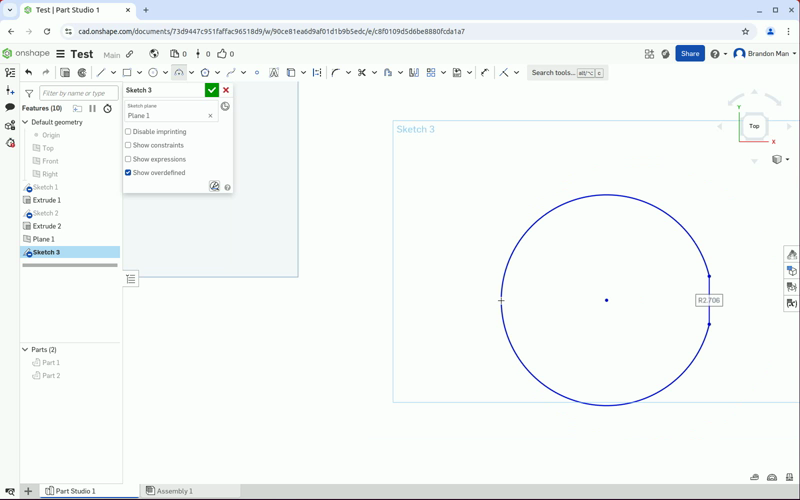
scroll(-6)
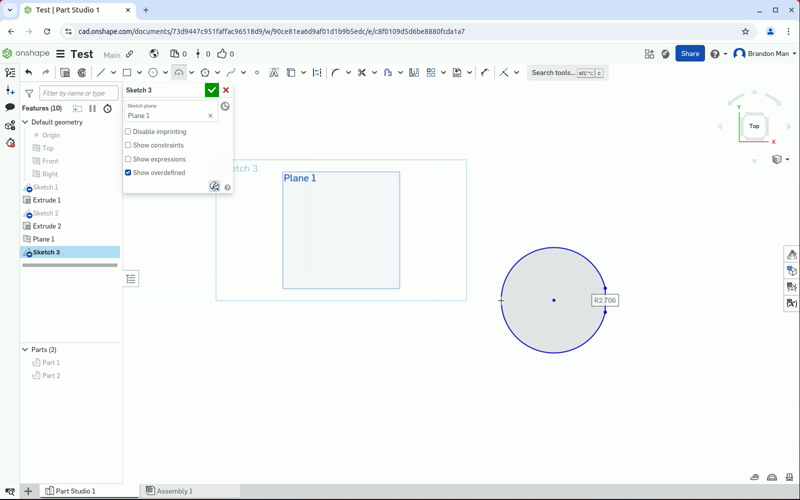
scroll(-6)
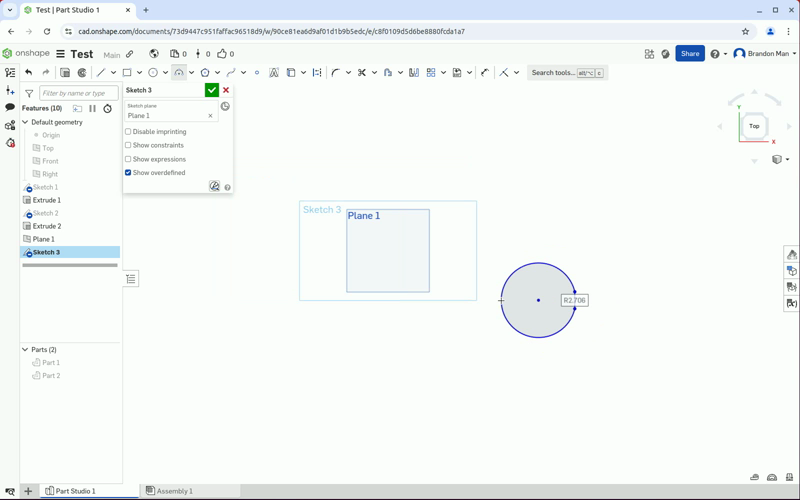
scroll(-6)
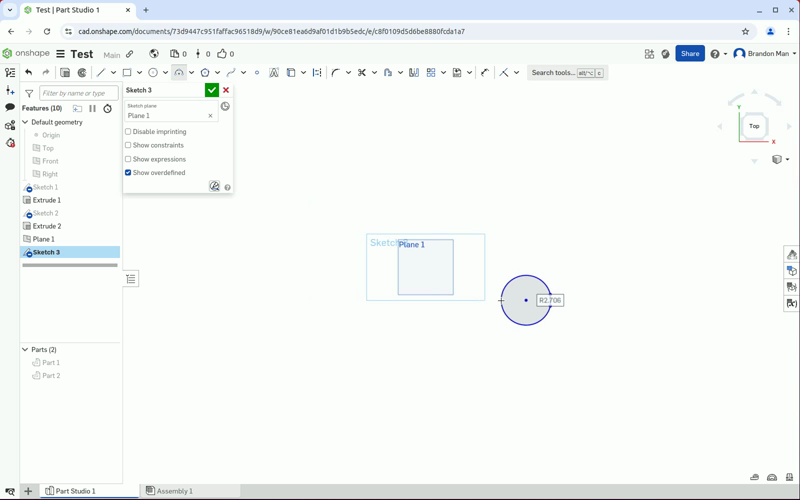
scroll(-6)
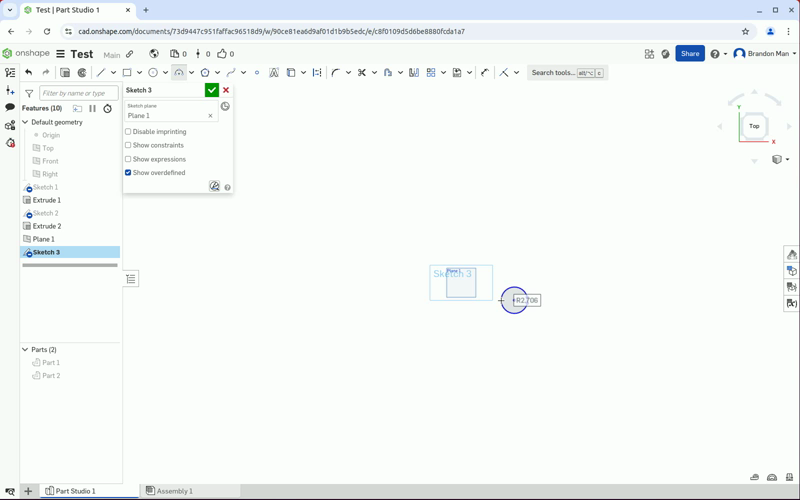
key_up(shift)
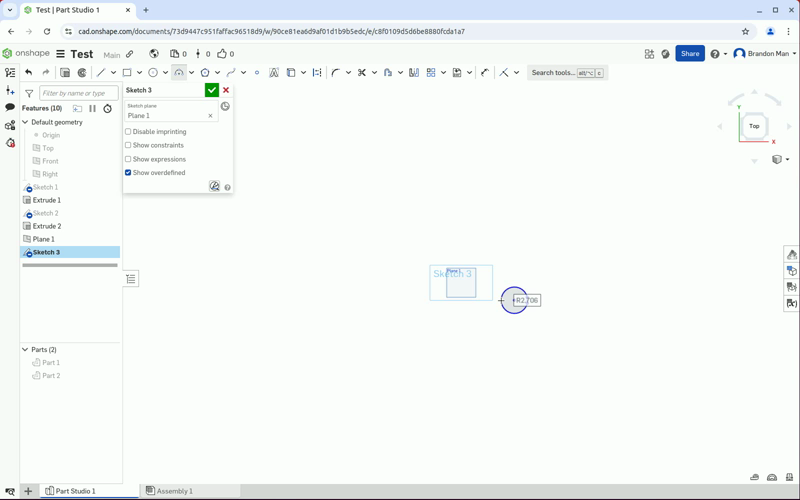
key(esc)
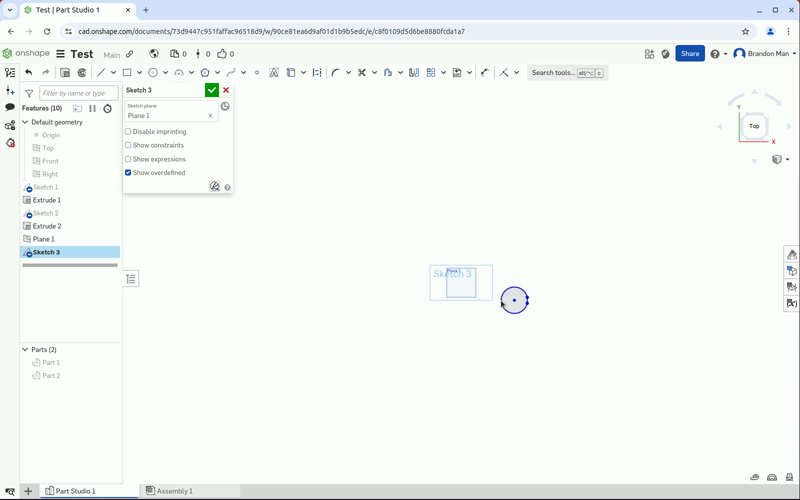
mouse_move(515, 309)
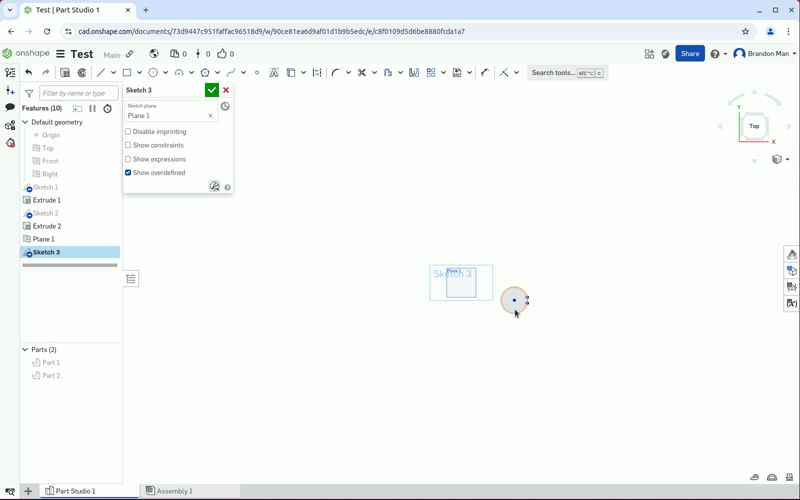
scroll(6)
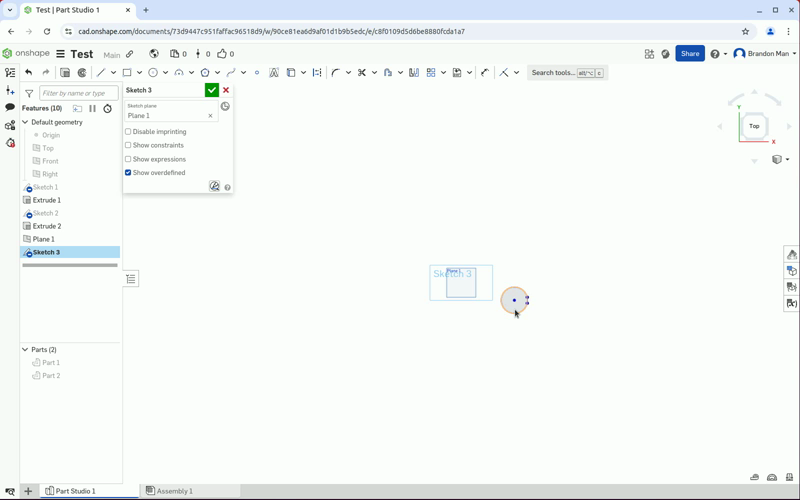
scroll(6)
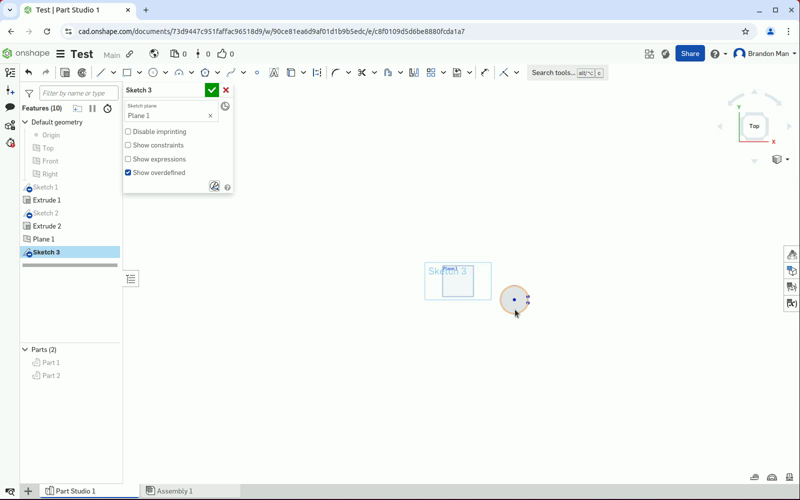
scroll(6)
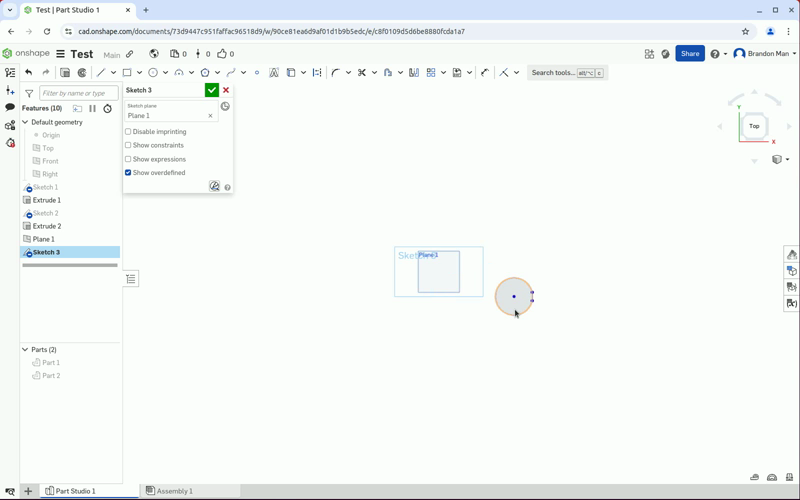
scroll(6)
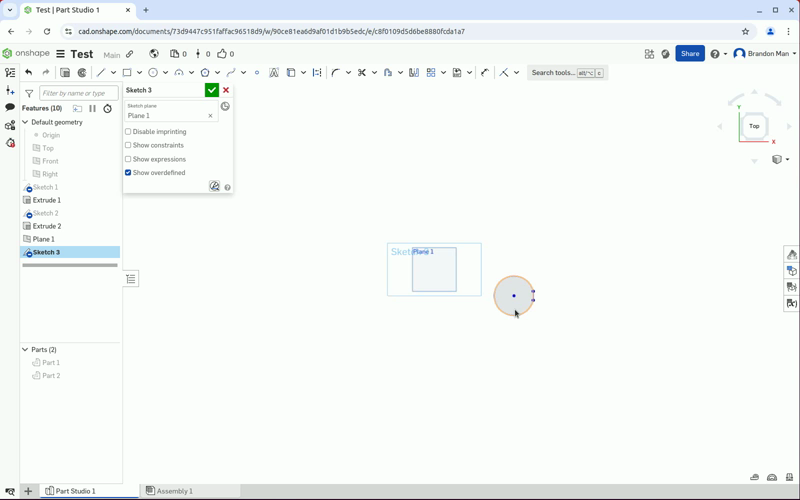
scroll(6)
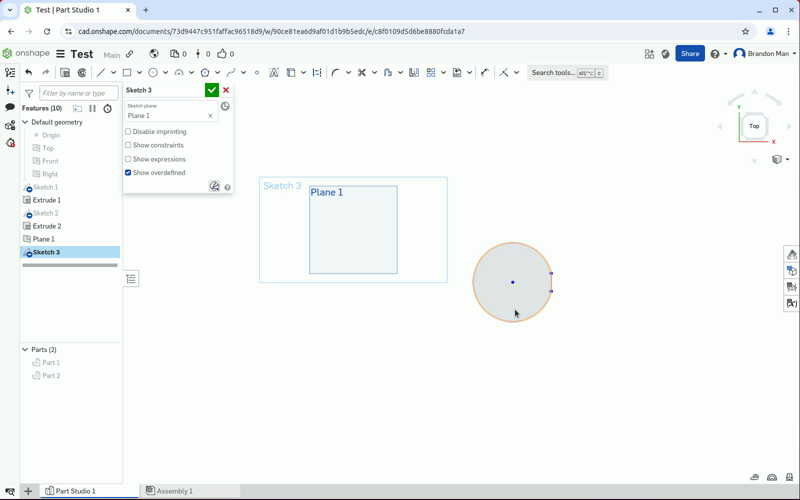
scroll(6)
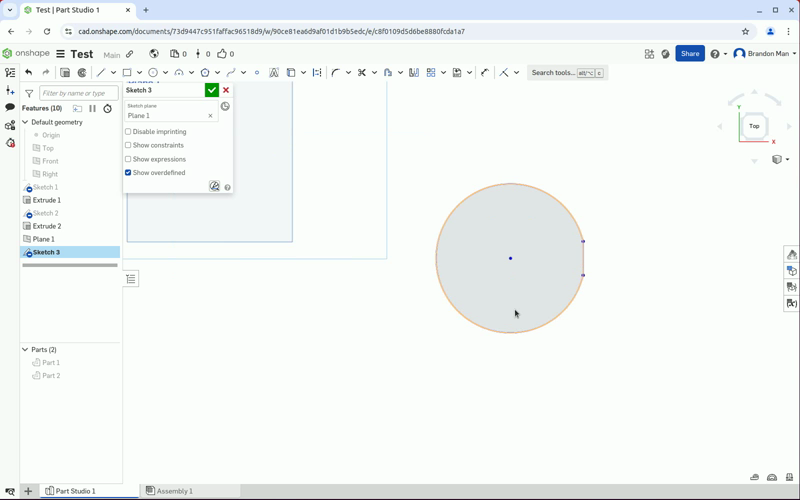
scroll(6)
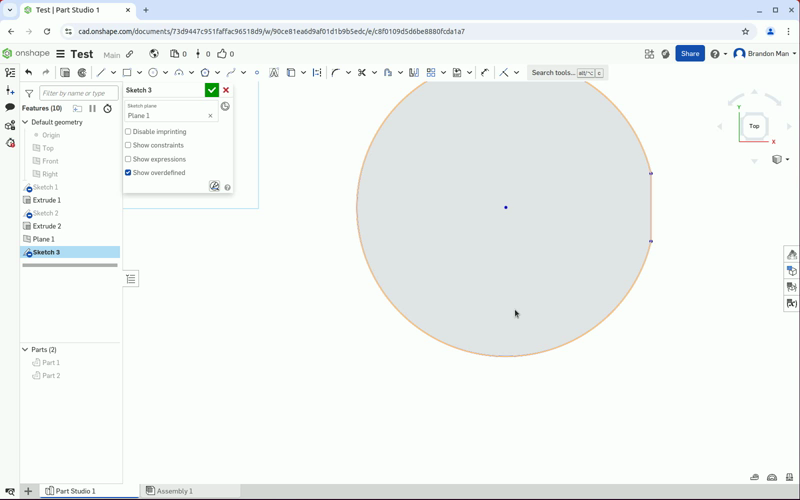
click(515, 309)
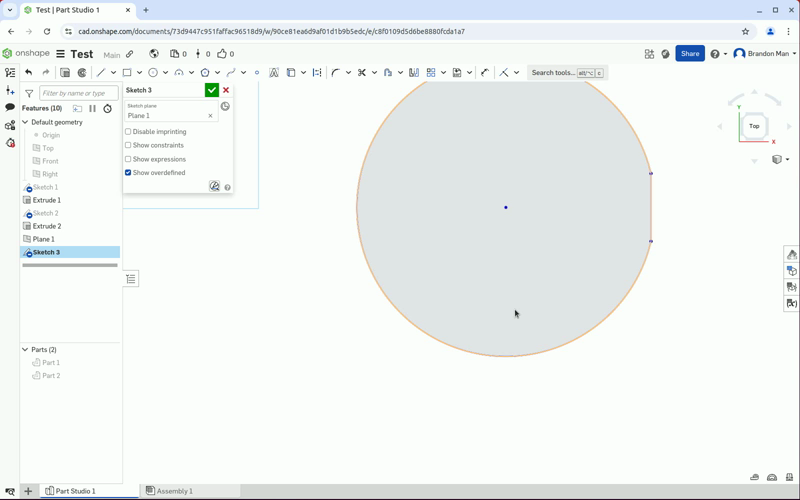
scroll(-6)
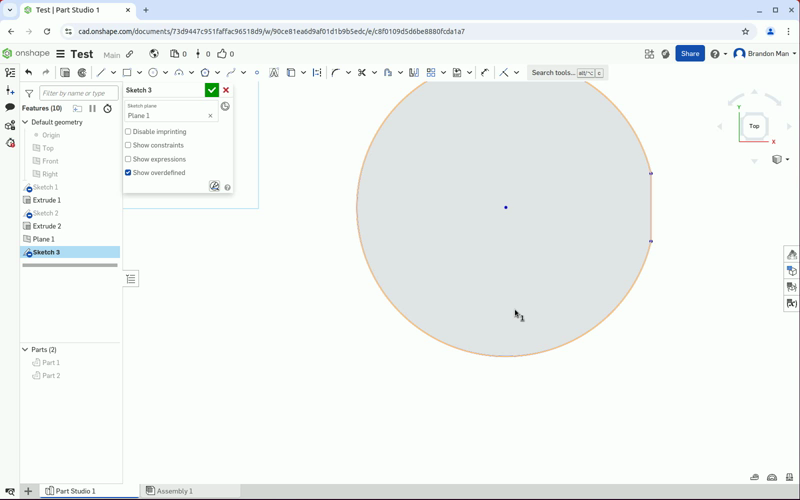
scroll(-6)
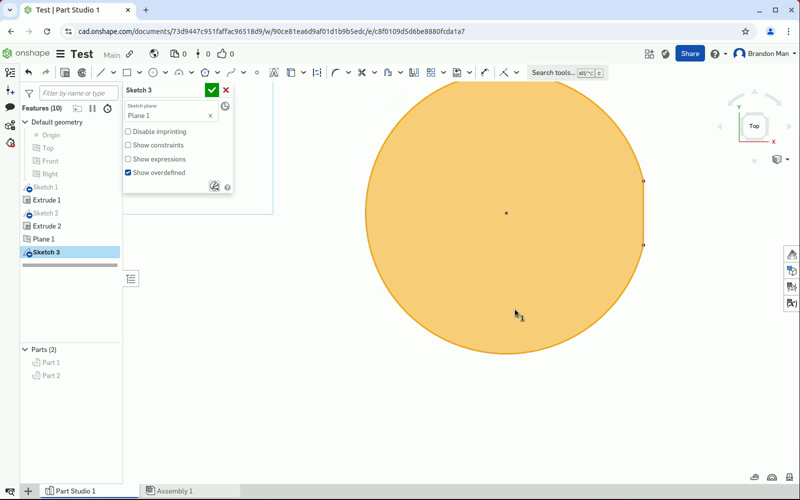
scroll(-6)
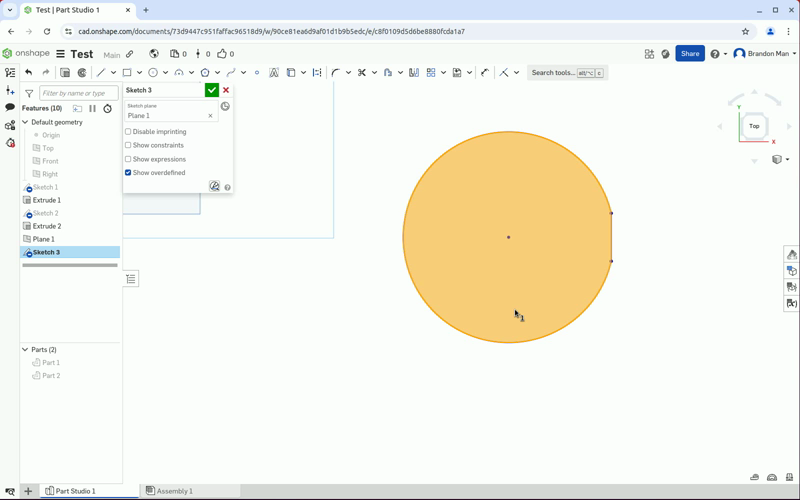
scroll(-6)
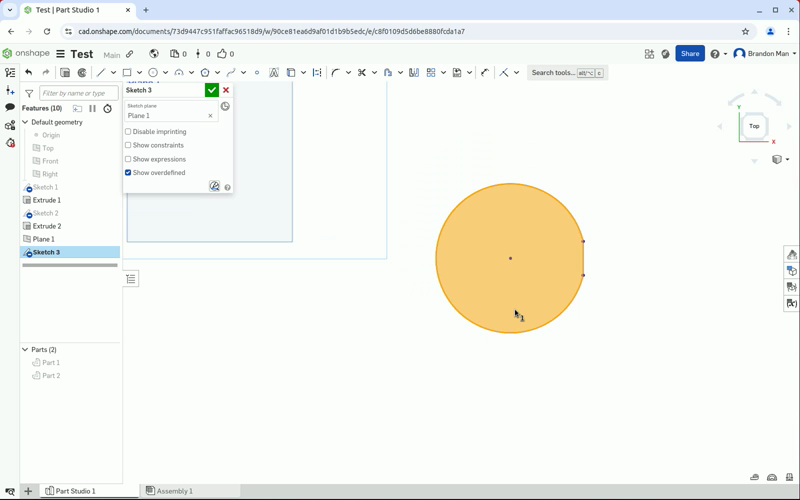
scroll(-6)
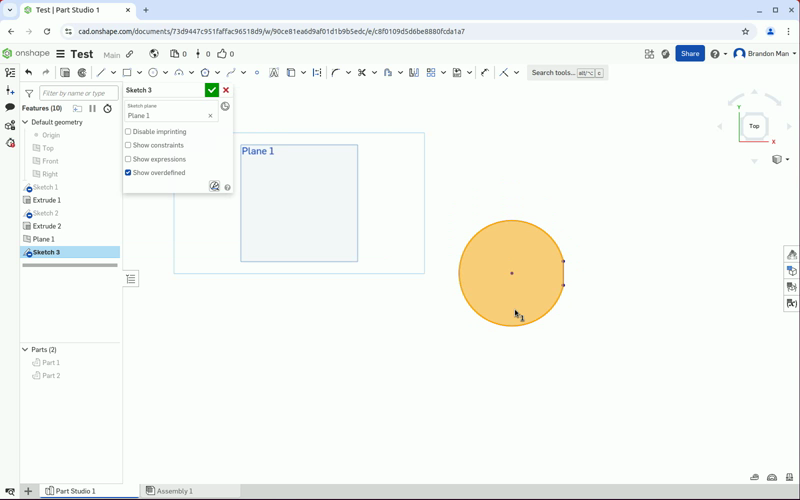
scroll(-6)
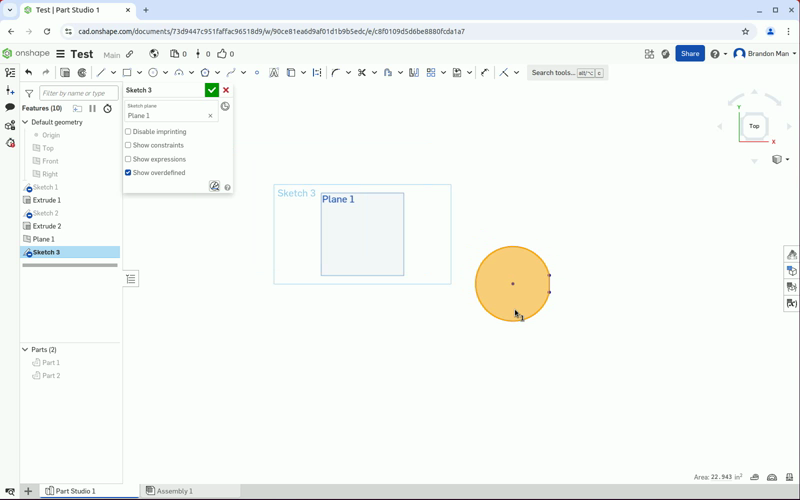
scroll(-6)
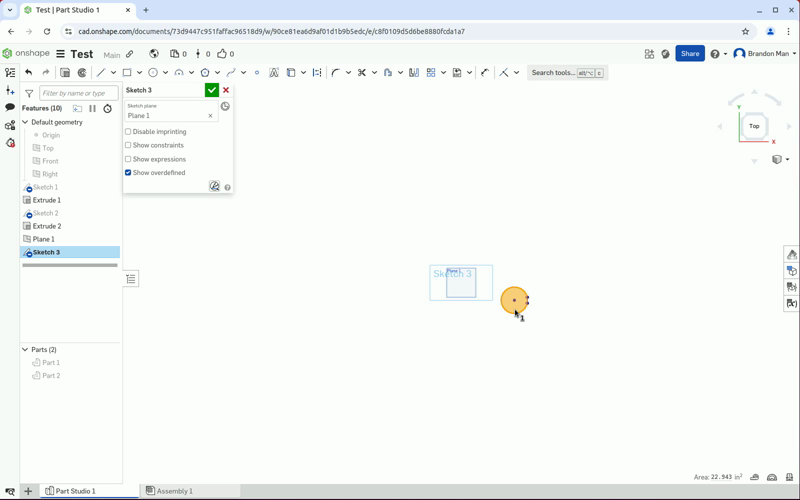
mouse_move(73, 352)
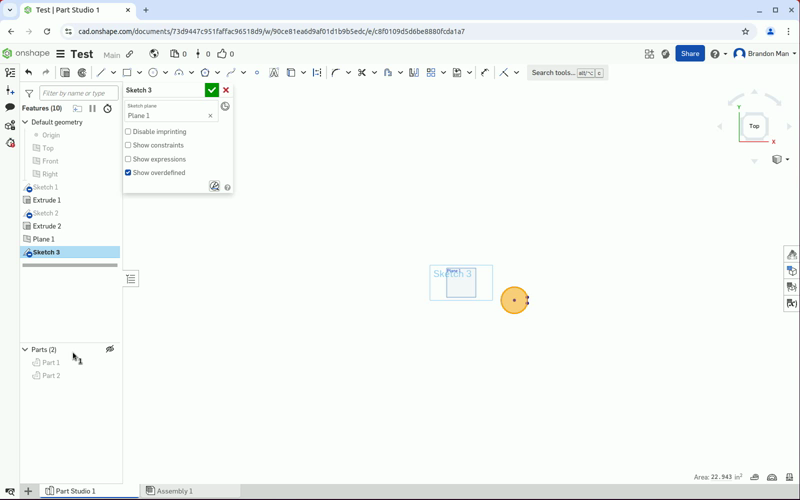
key(shift+y)
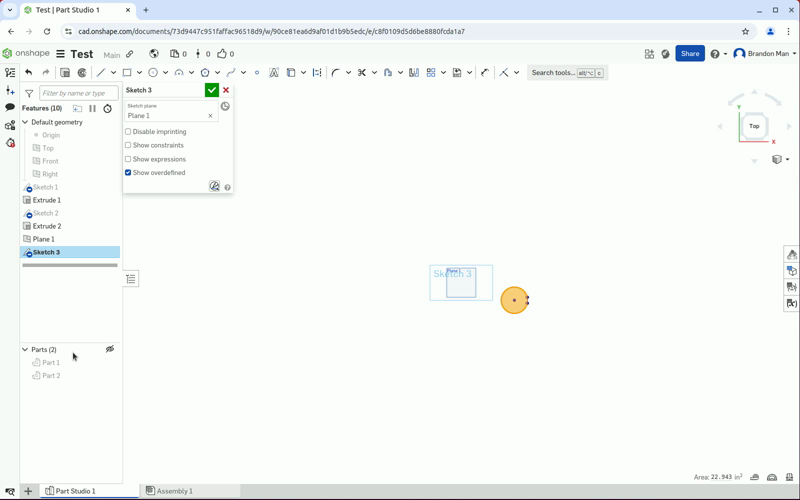
key(shift+e)
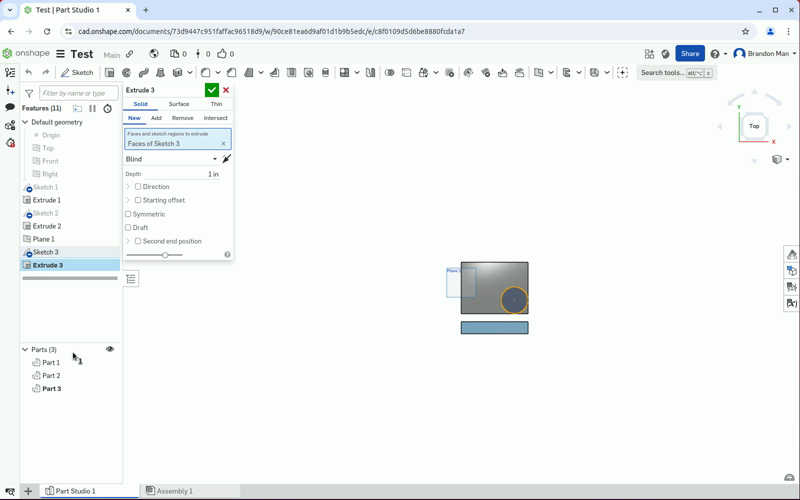
mouse_move(143, 106)
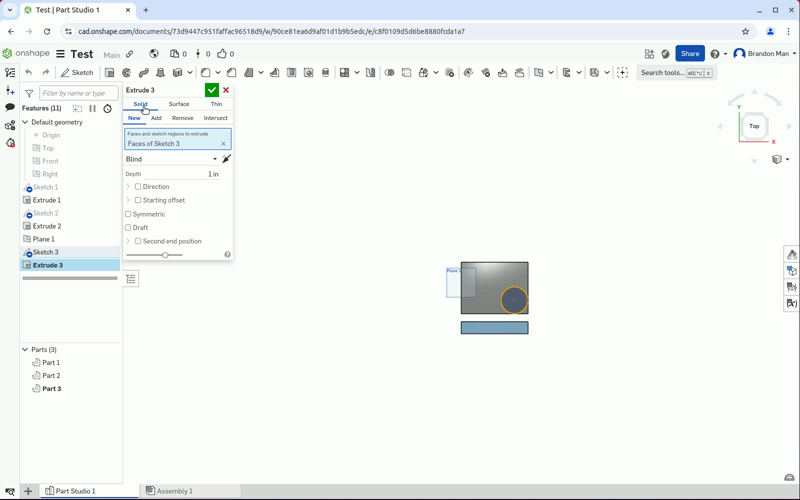
click(143, 106)
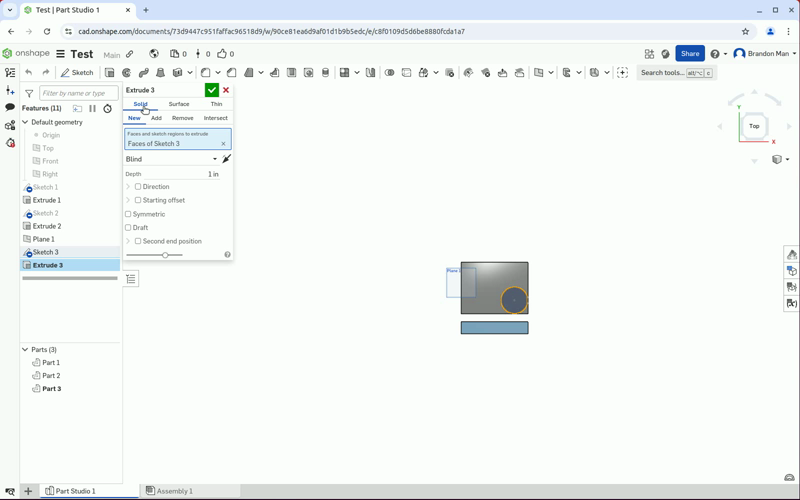
mouse_move(137, 120)
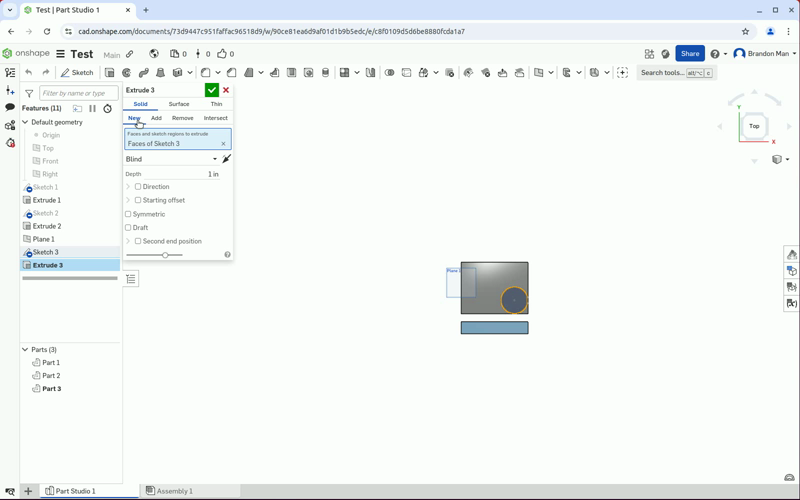
click(137, 120)
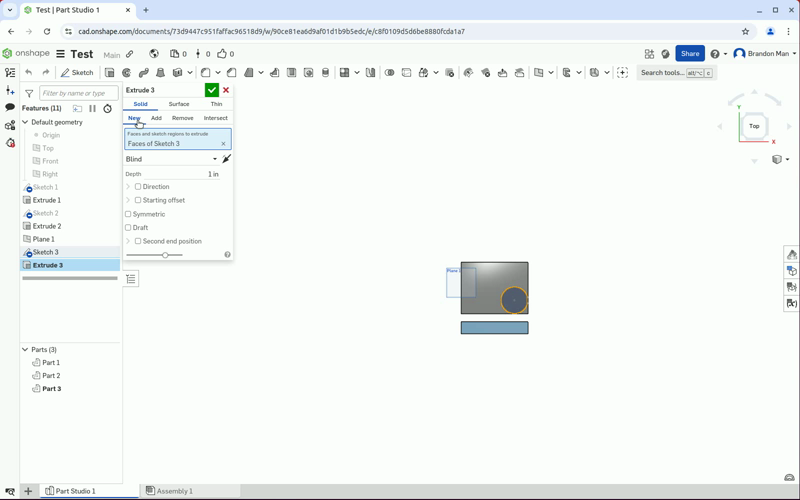
key(tab, 4)
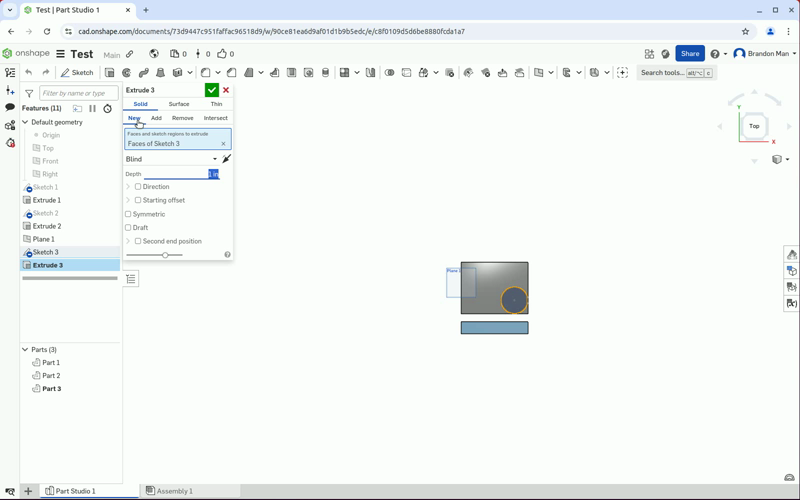
text(5.055)
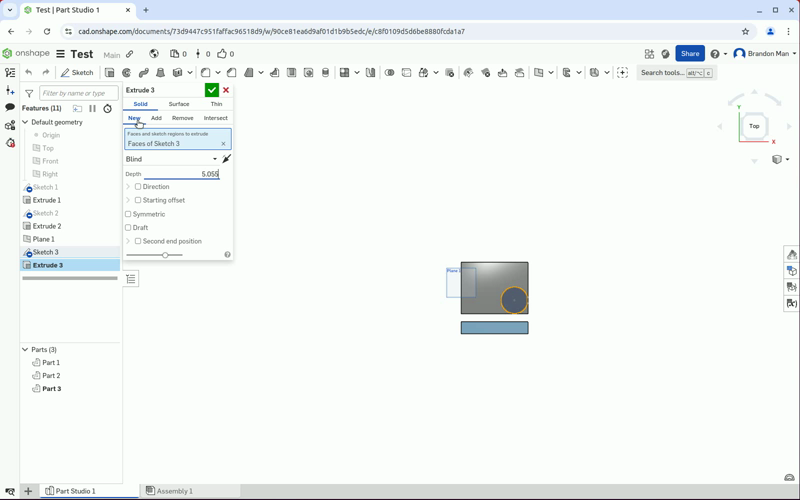
key(enter)
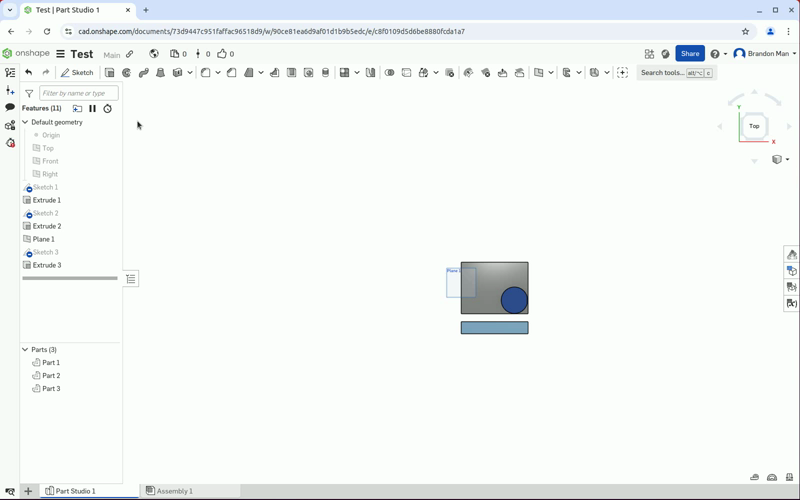
key(shift+h)
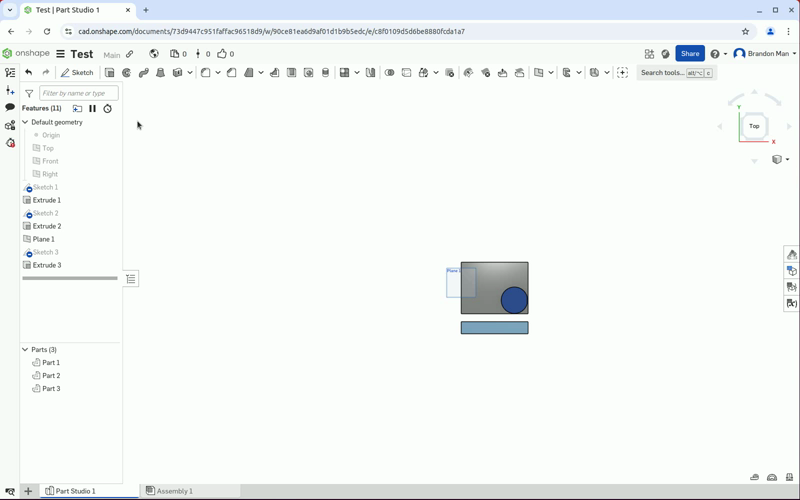
key(shift+h)
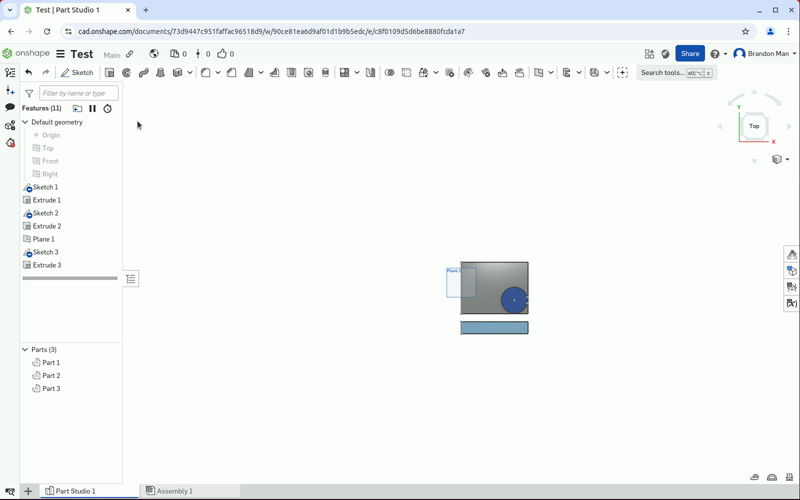
key(shift+7)
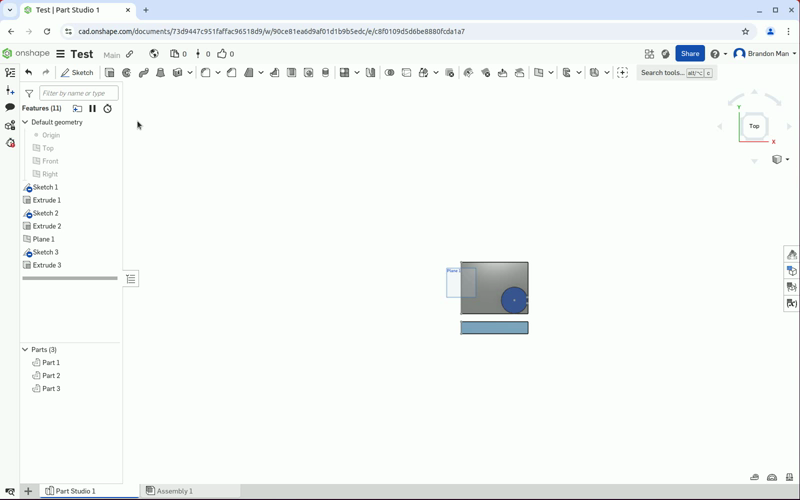
key(up, 3)
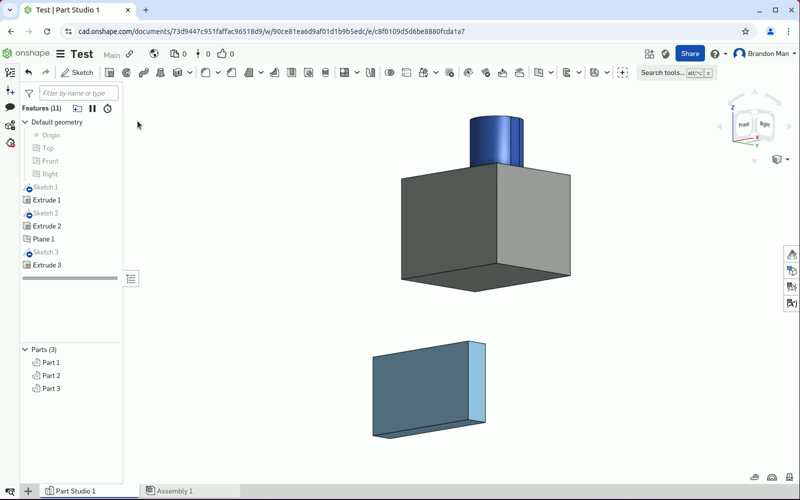
key(left, 3)
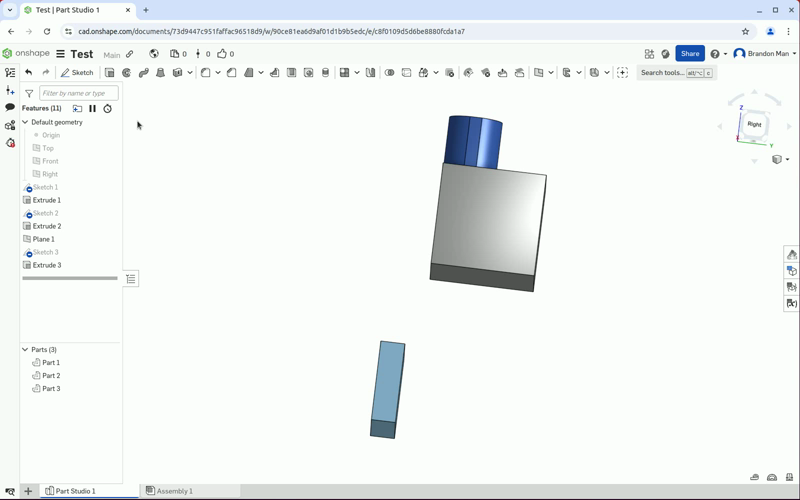
key(right, 3)
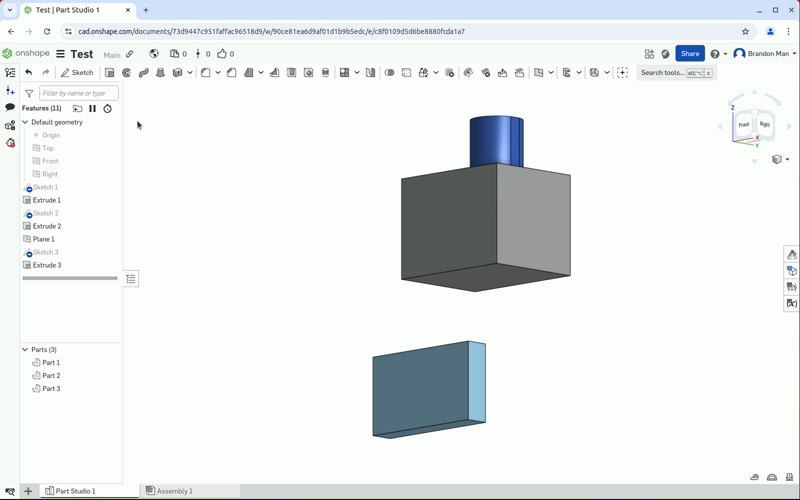
key(down, 3)
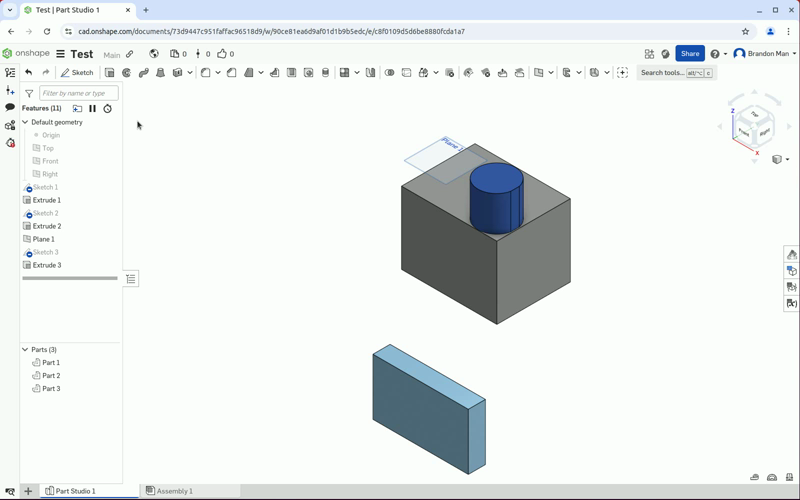
mouse_move(73, 189)
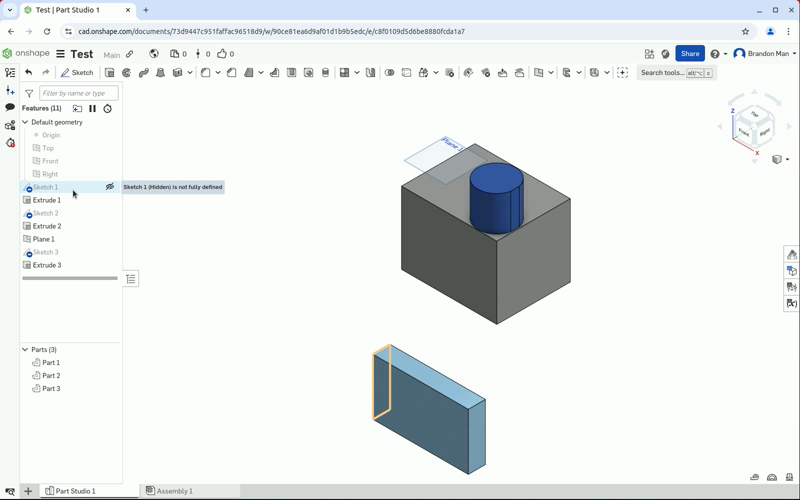
click(73, 189)